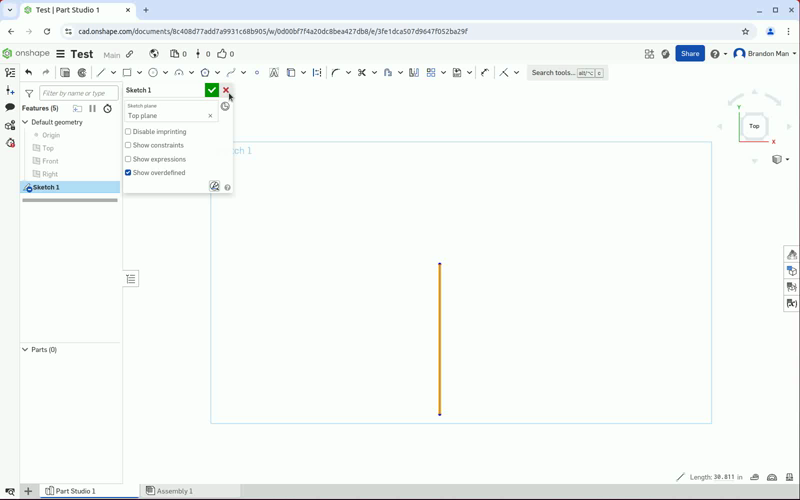
key(shift+h)
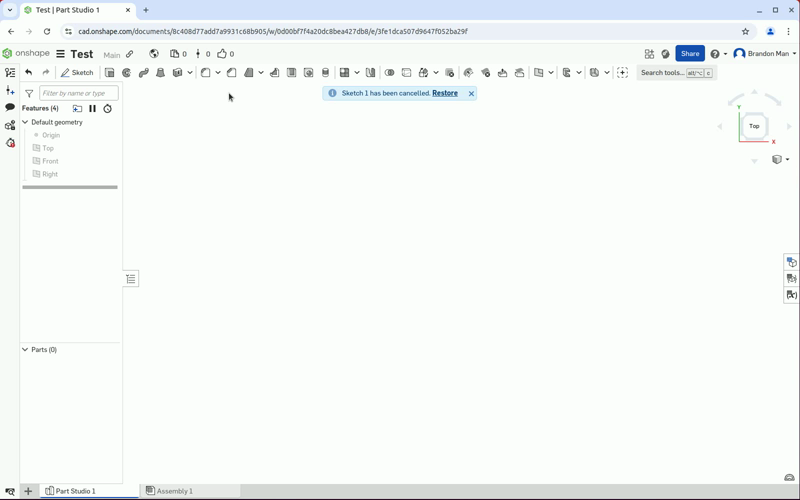
mouse_move(73, 352)
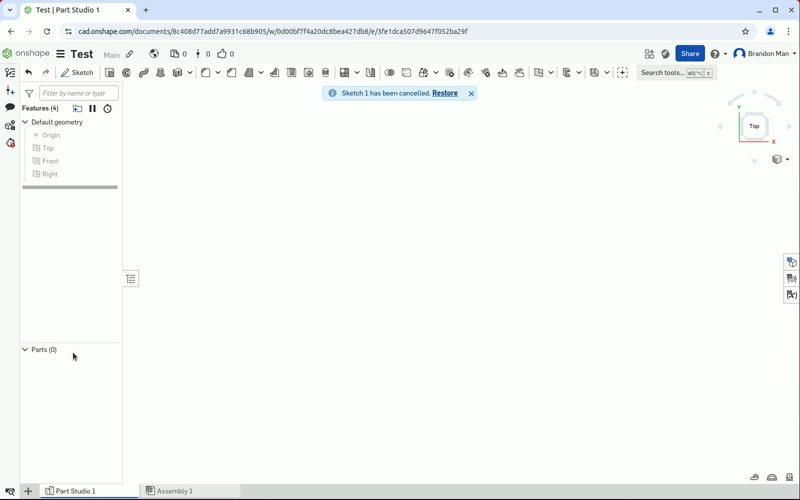
key(y)
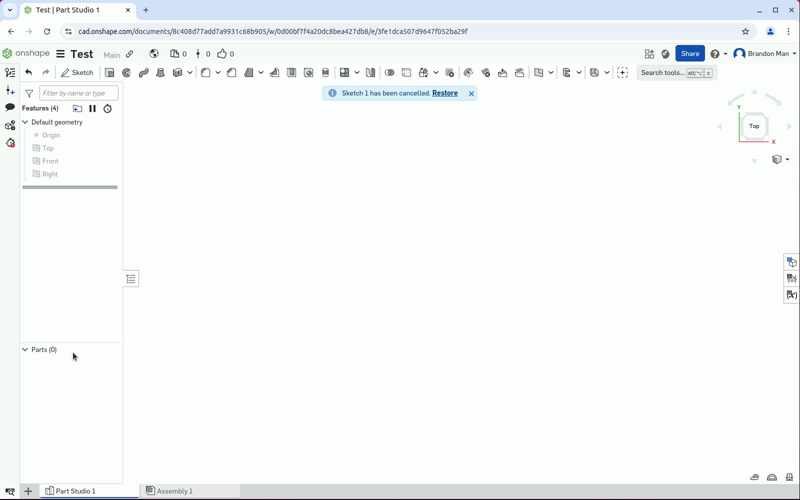
key(shift+p)
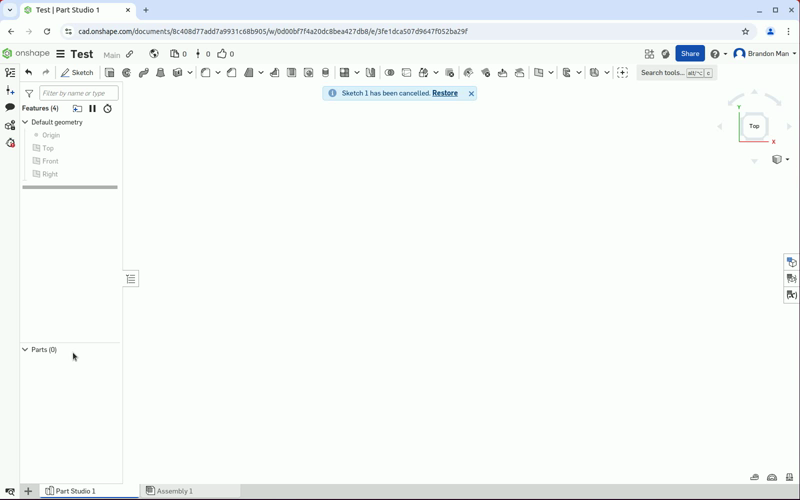
key(space)
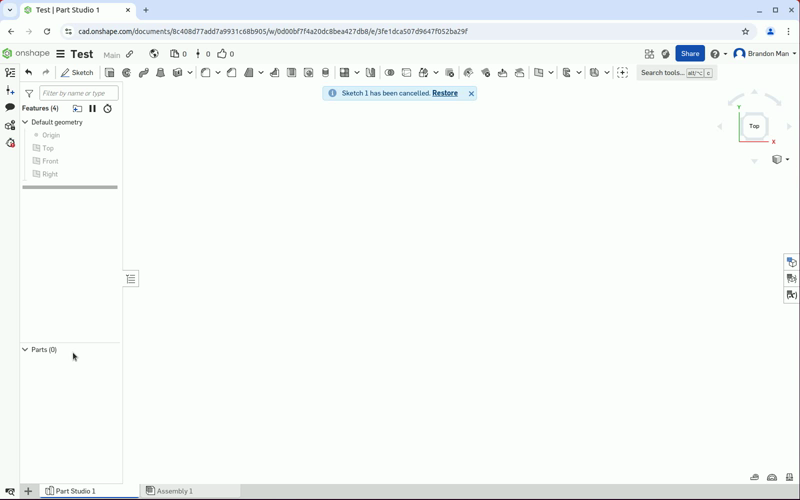
key_down(shift)
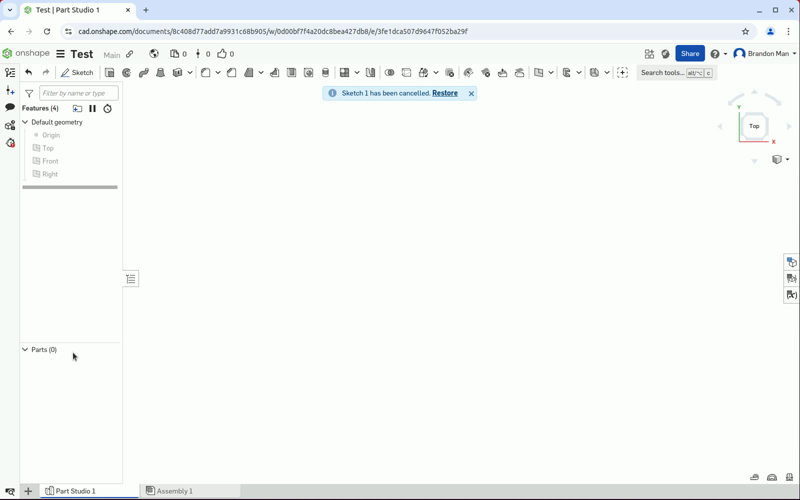
key(up)
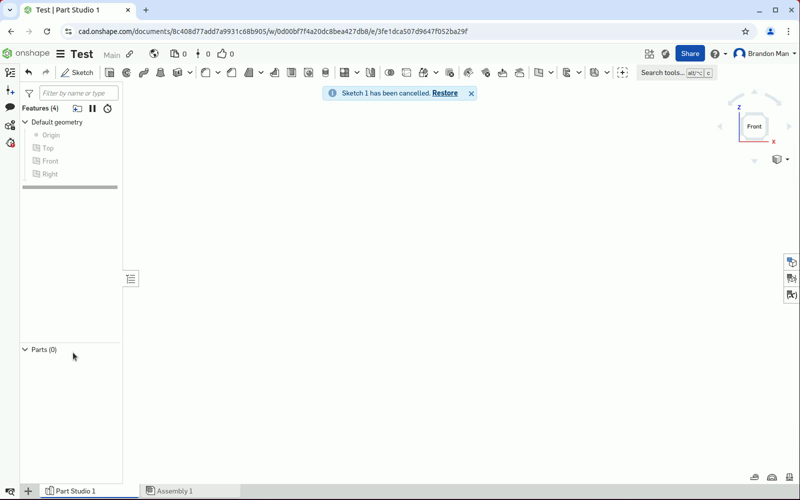
key_up(shift)
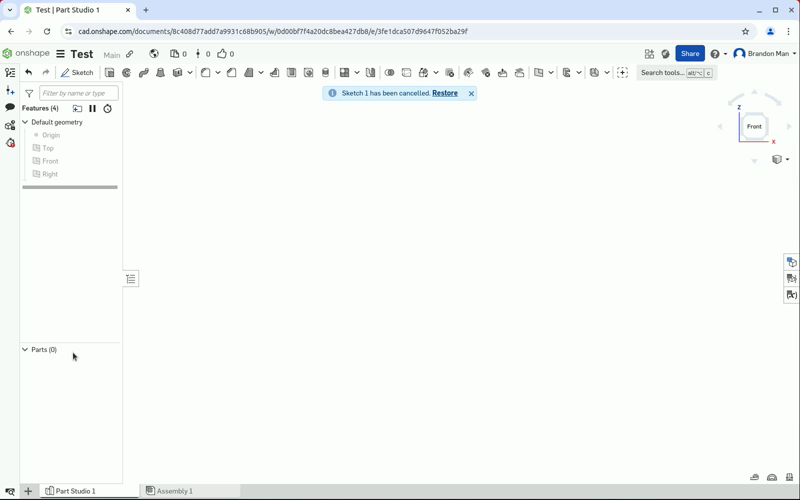
key(space)
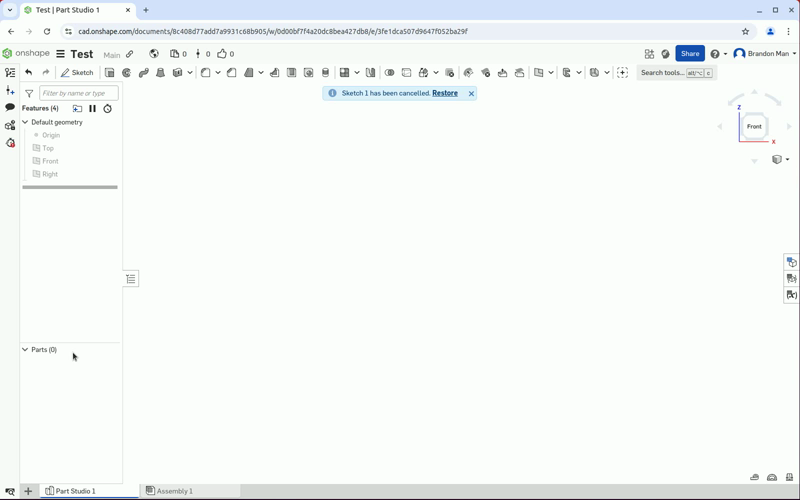
key_down(shift)
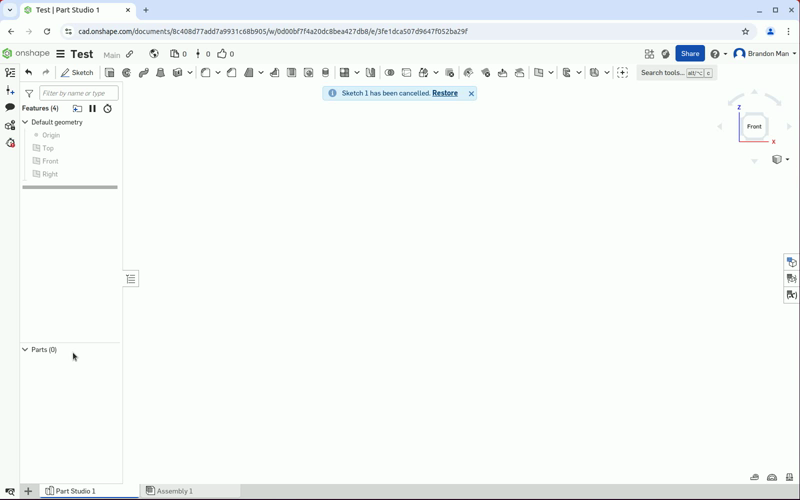
key(left)
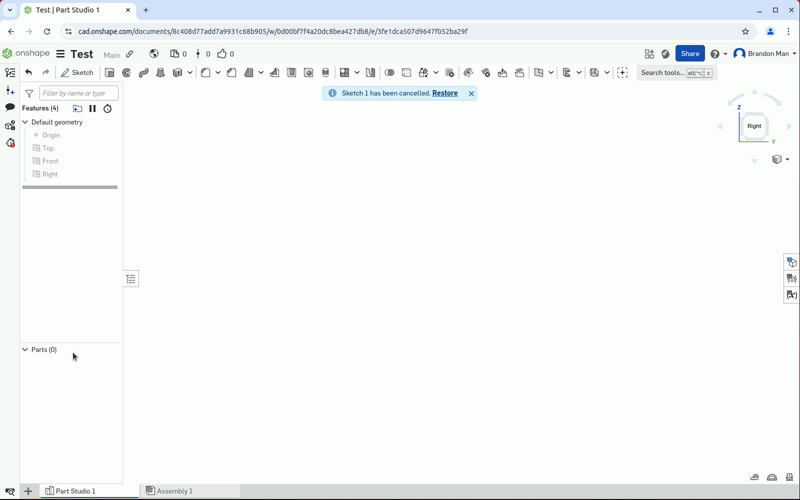
key_up(shift)
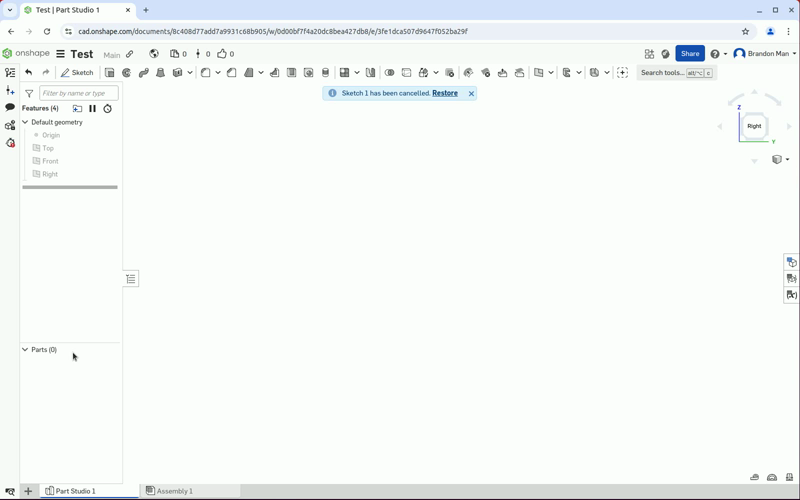
mouse_move(73, 352)
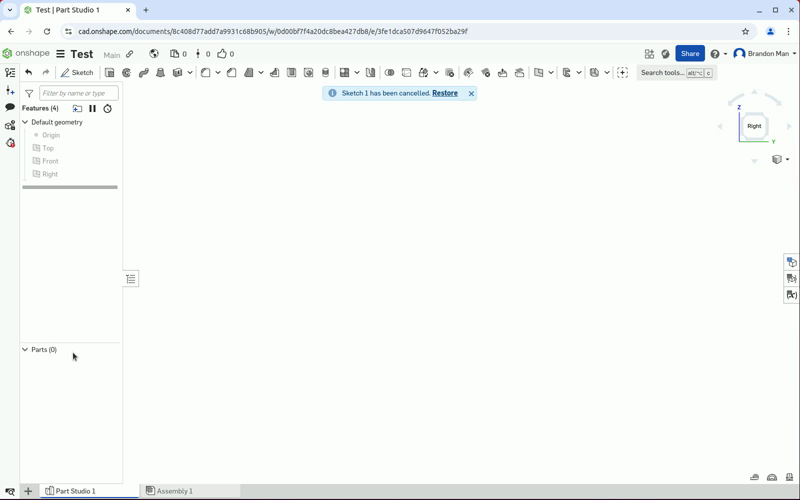
key(shift+y)
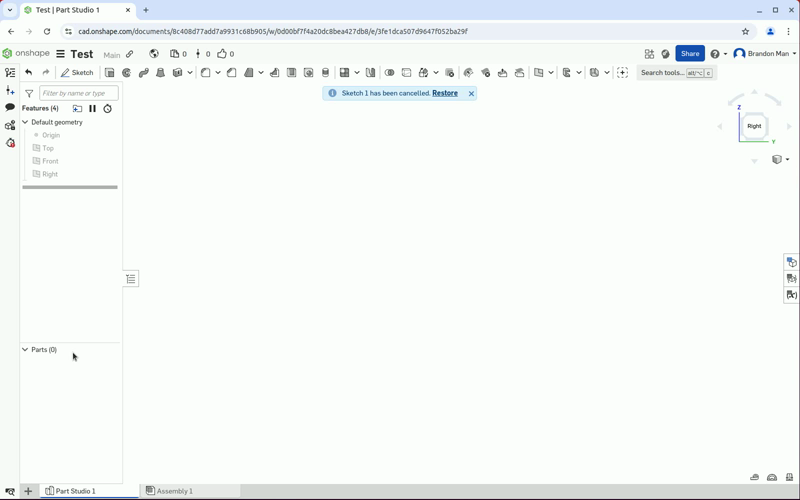
key(shift+s)
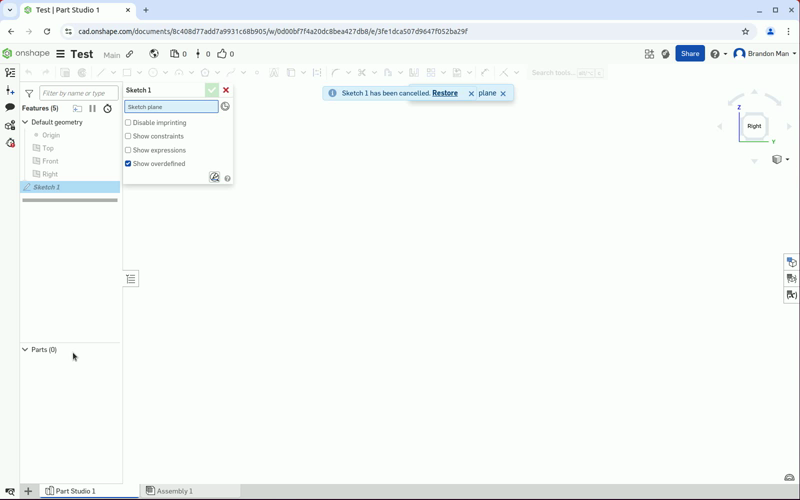
mouse_move(73, 176)
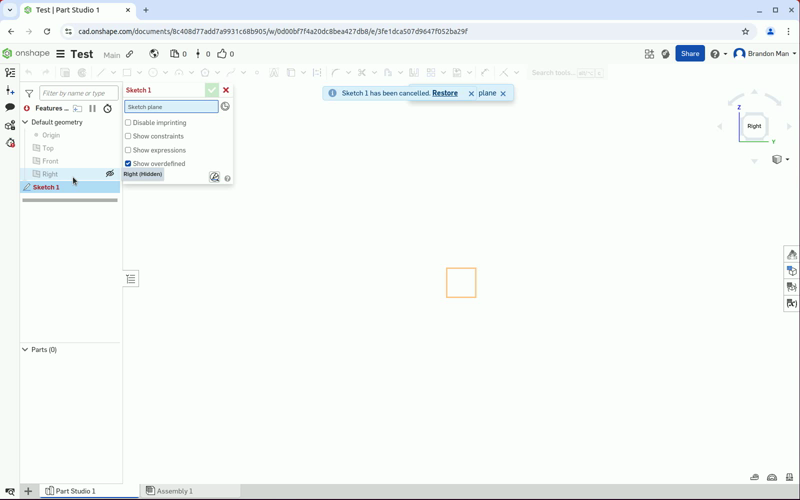
click(73, 176)
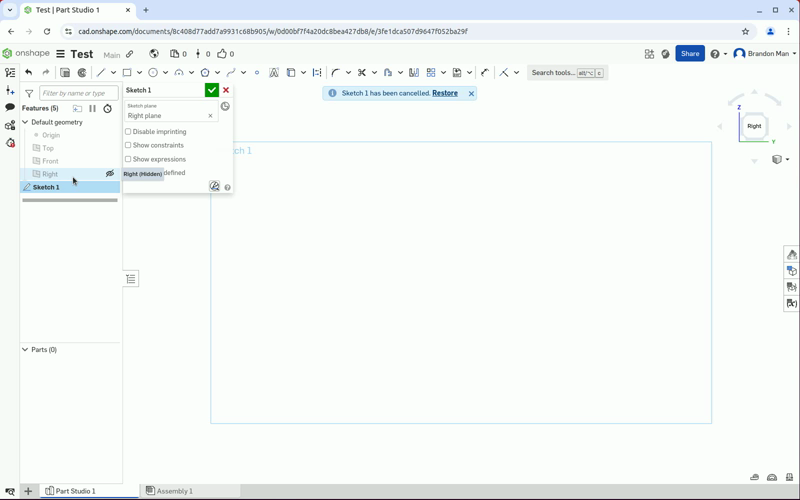
mouse_move(73, 352)
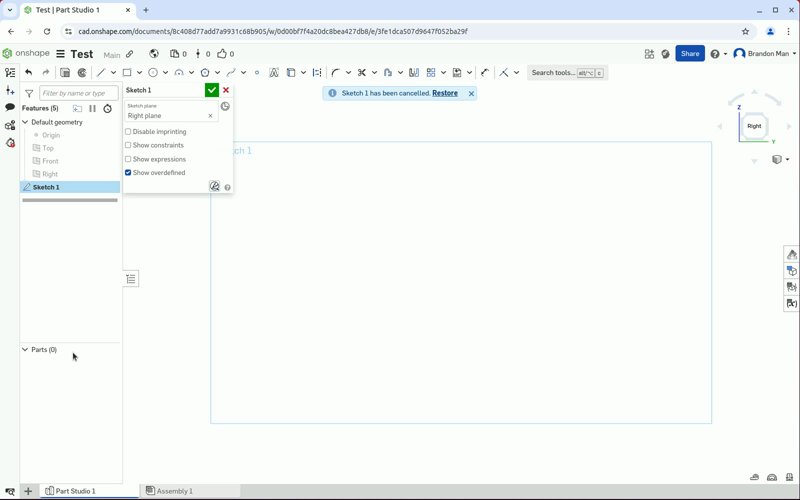
key(y)
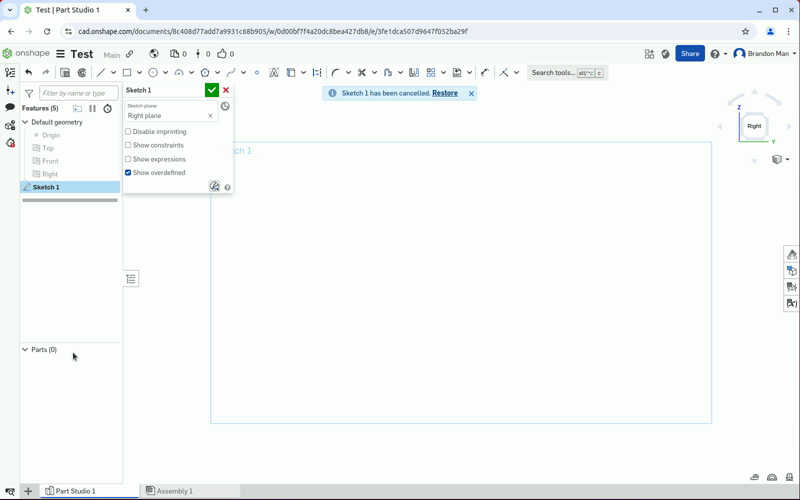
key(l)
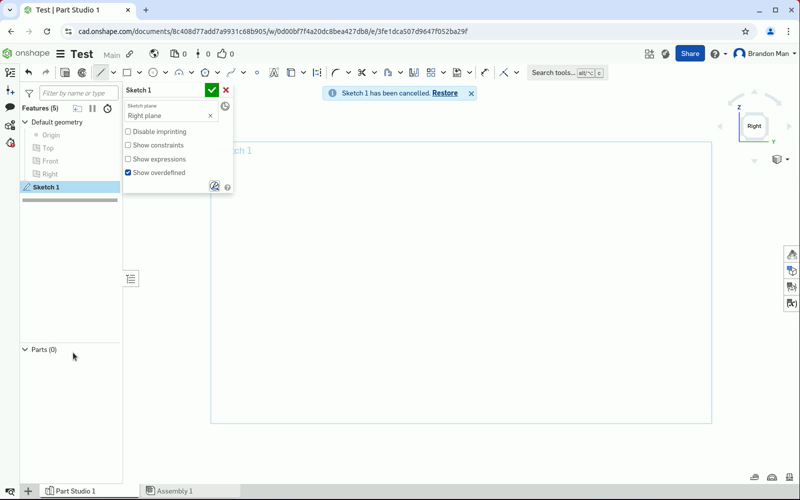
key_down(shift)
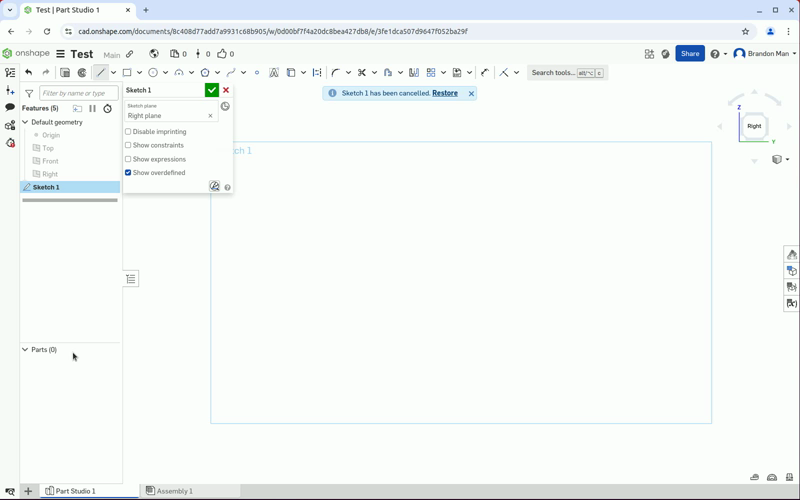
mouse_move(460, 319)
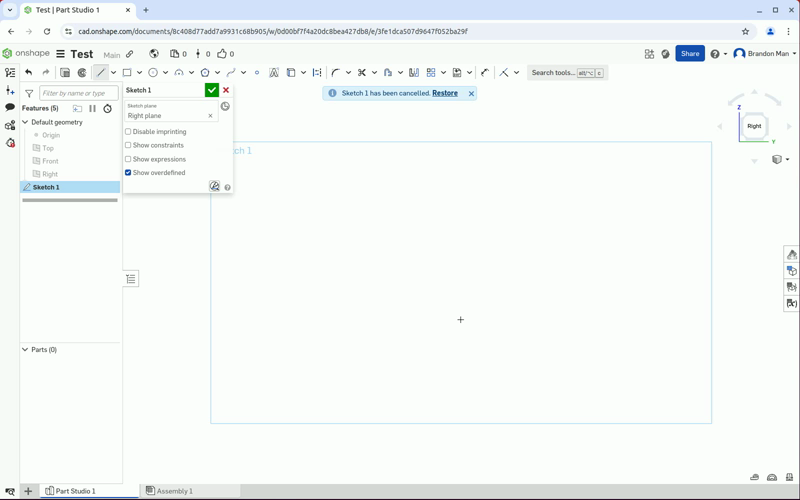
click(460, 319)
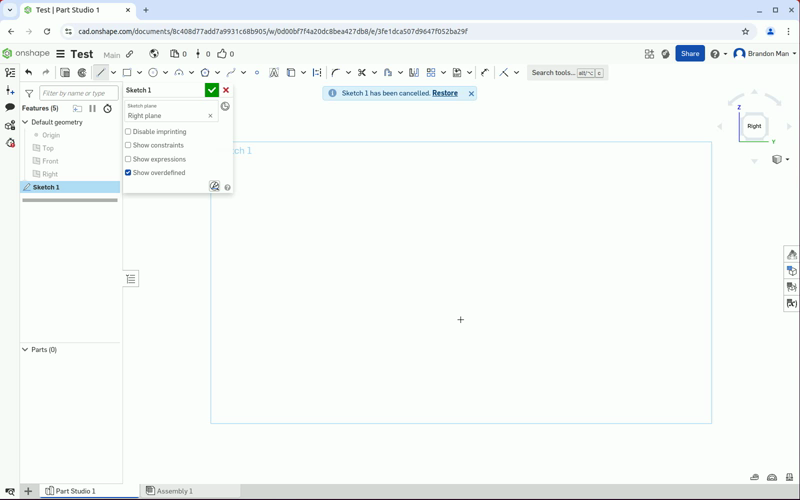
key_up(shift)
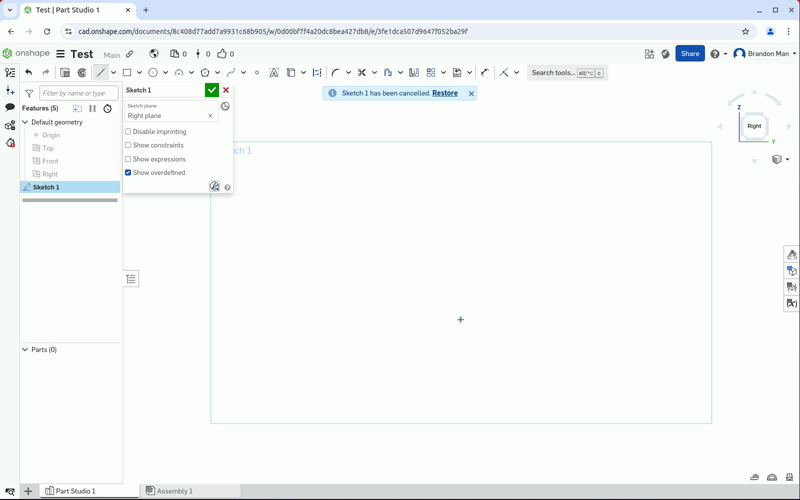
key_down(shift)
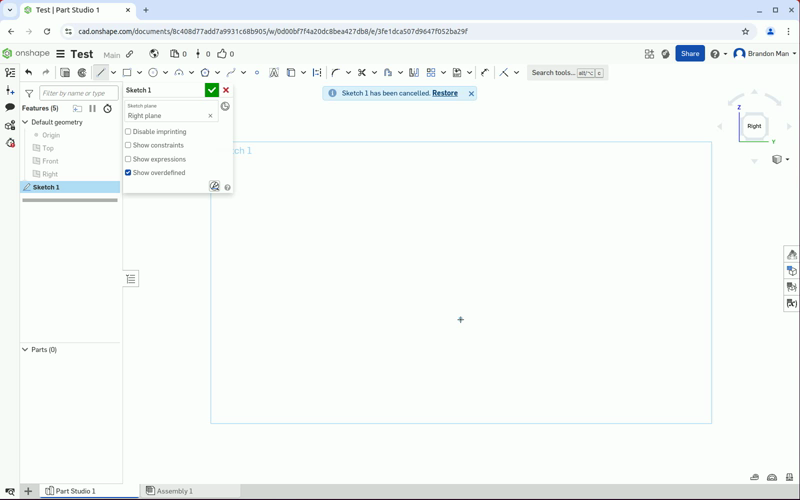
mouse_move(573, 319)
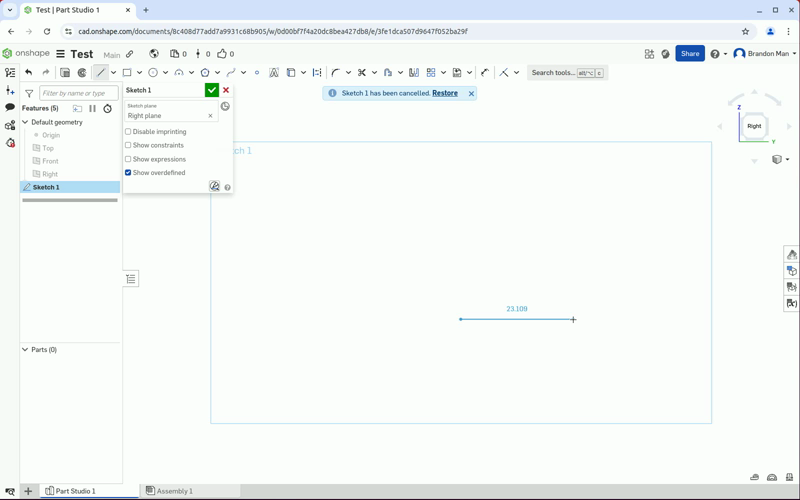
click(573, 319)
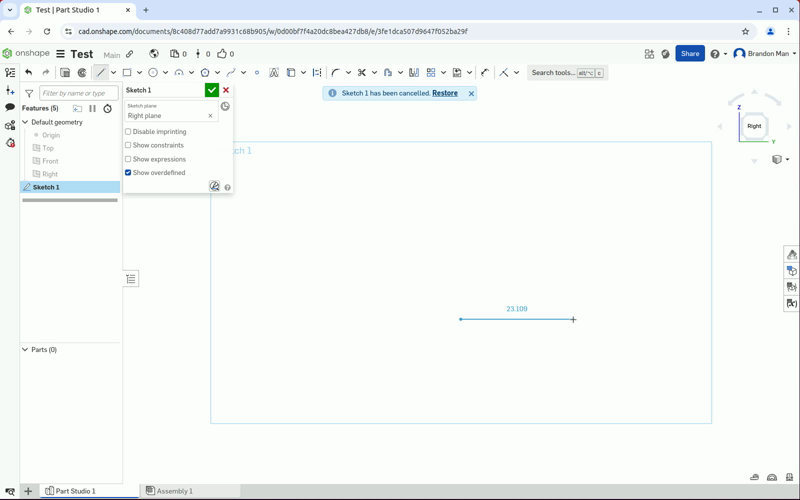
key_up(shift)
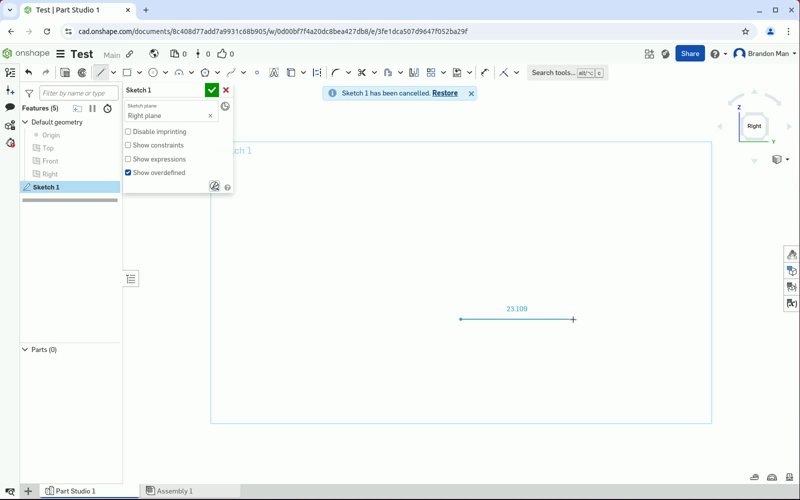
key_down(shift)
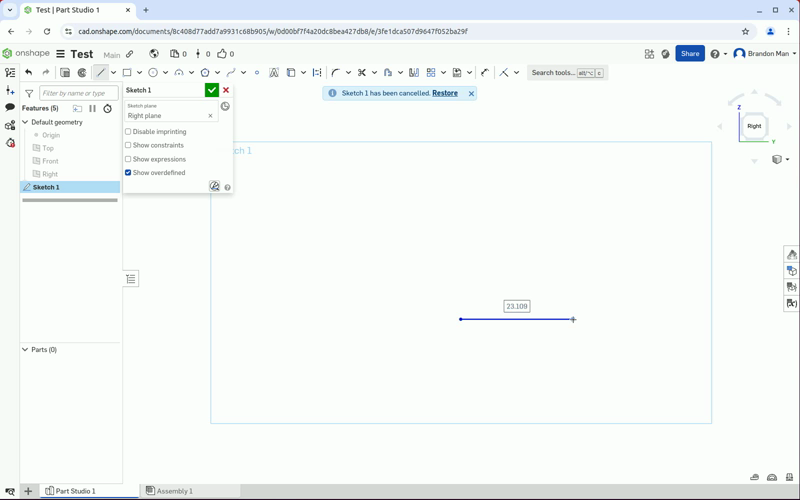
mouse_move(589, 319)
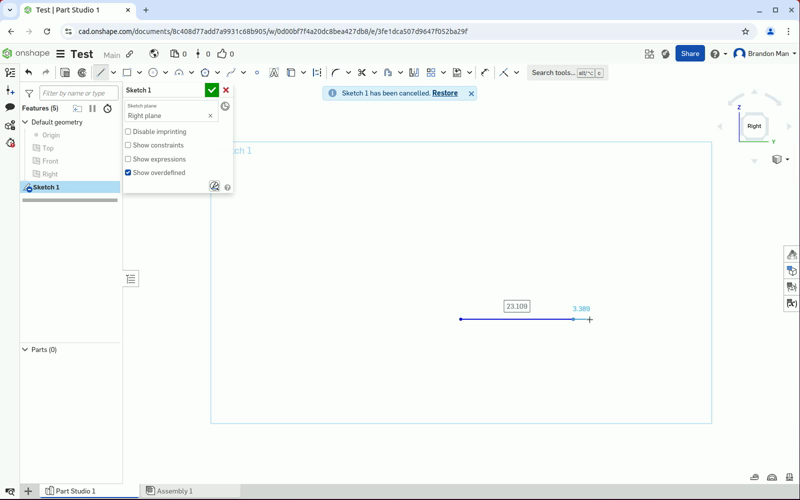
mouse_move(573, 310)
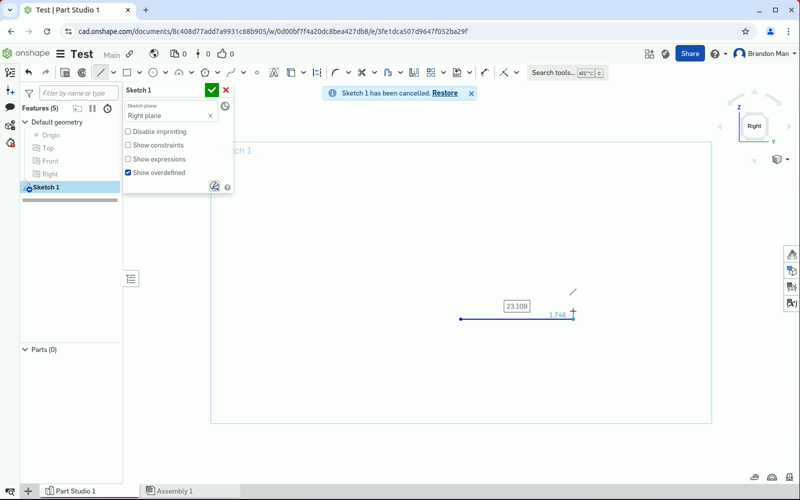
click(573, 310)
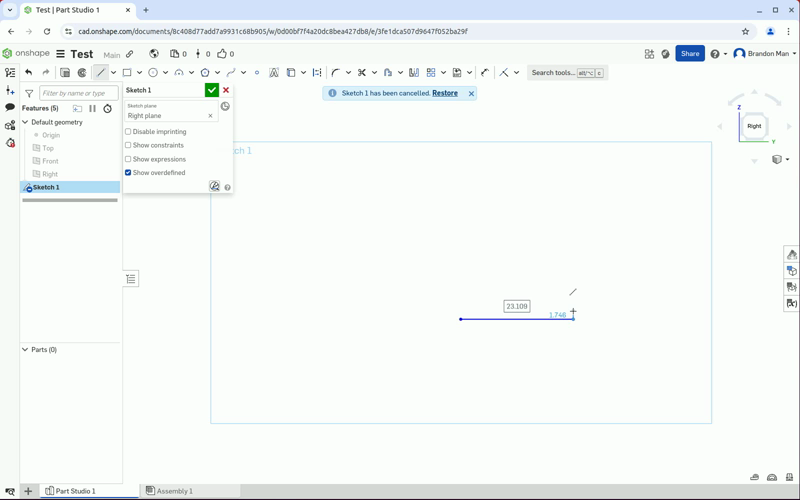
key_up(shift)
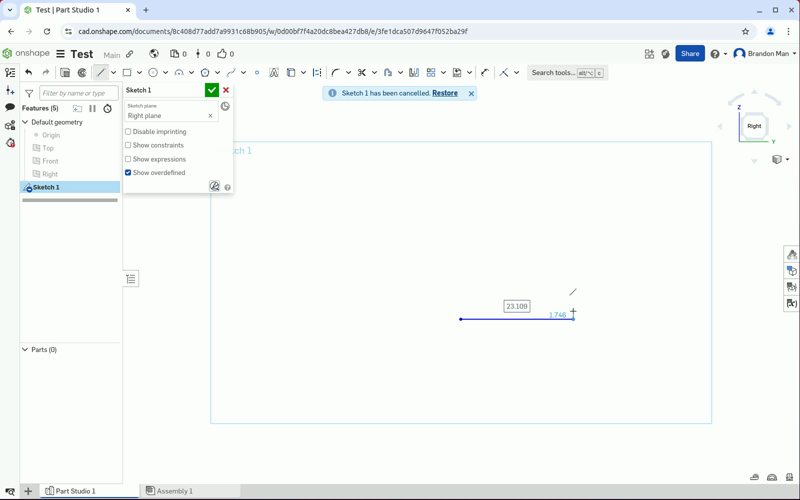
key_down(shift)
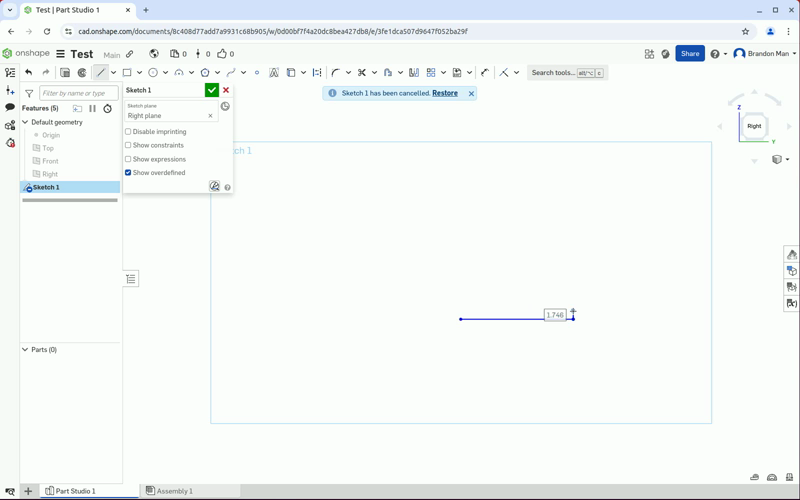
mouse_move(469, 310)
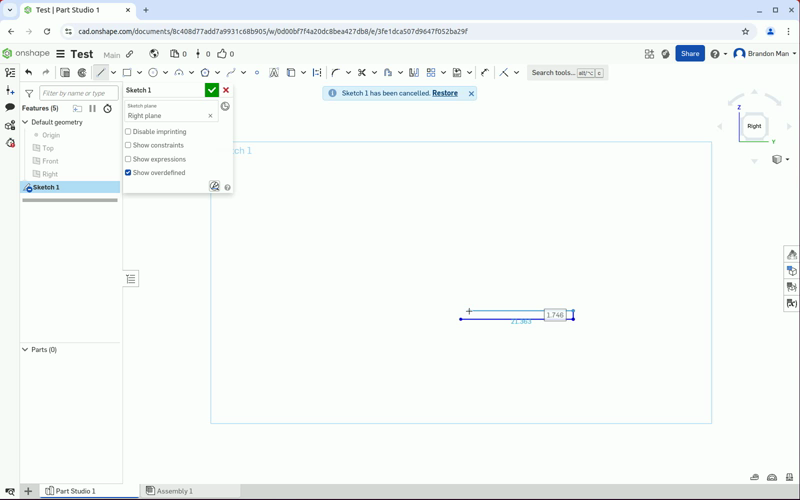
click(469, 310)
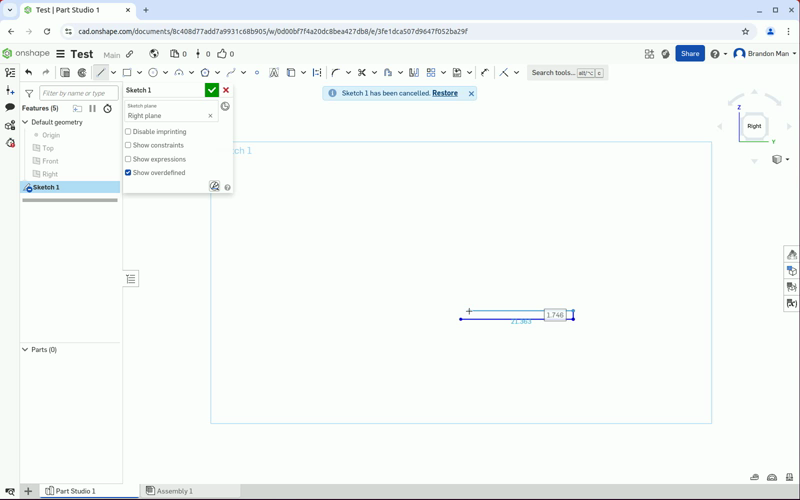
key_up(shift)
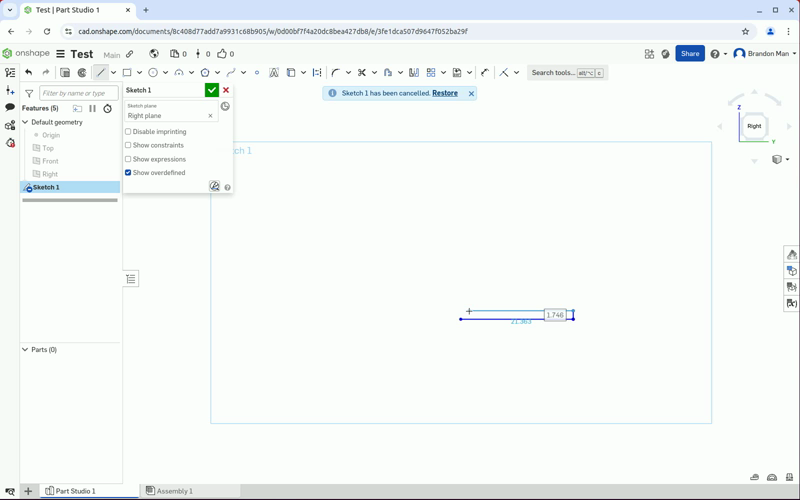
key_down(shift)
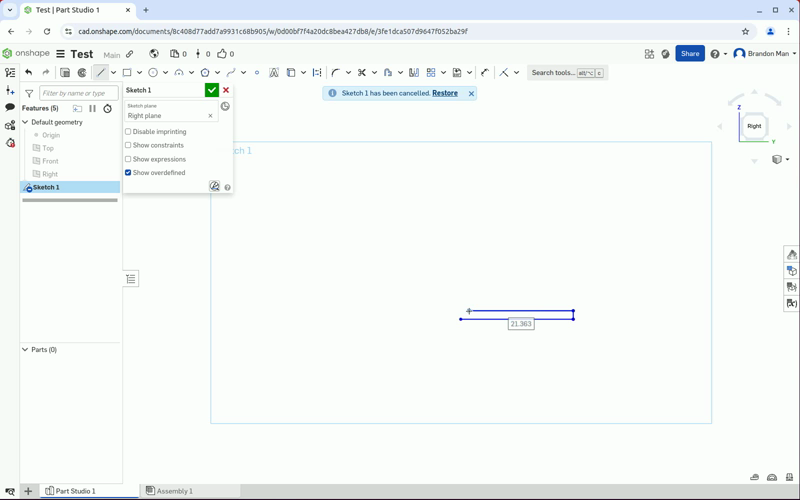
mouse_move(499, 310)
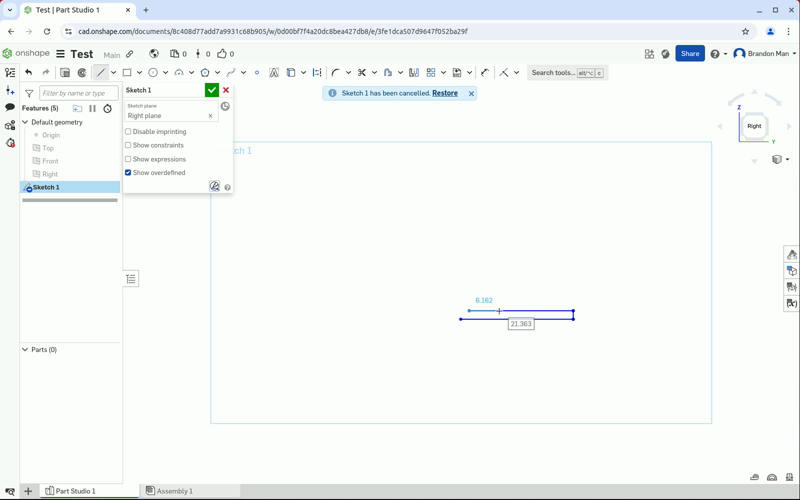
mouse_move(469, 282)
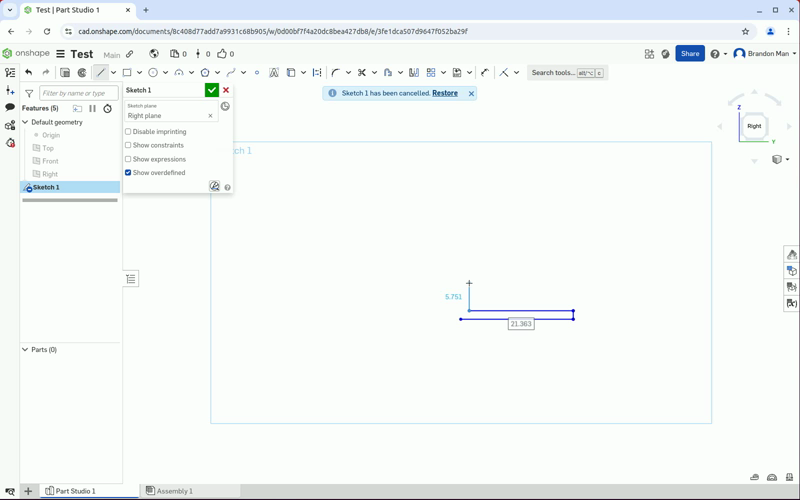
click(469, 282)
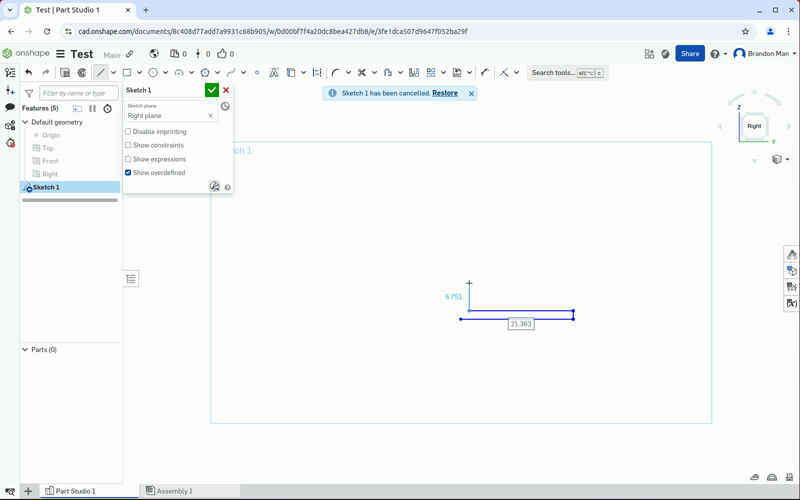
key_up(shift)
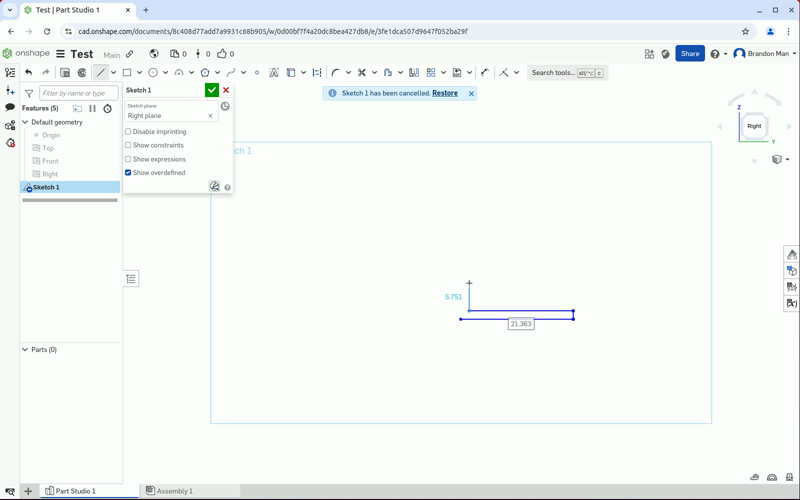
key_down(shift)
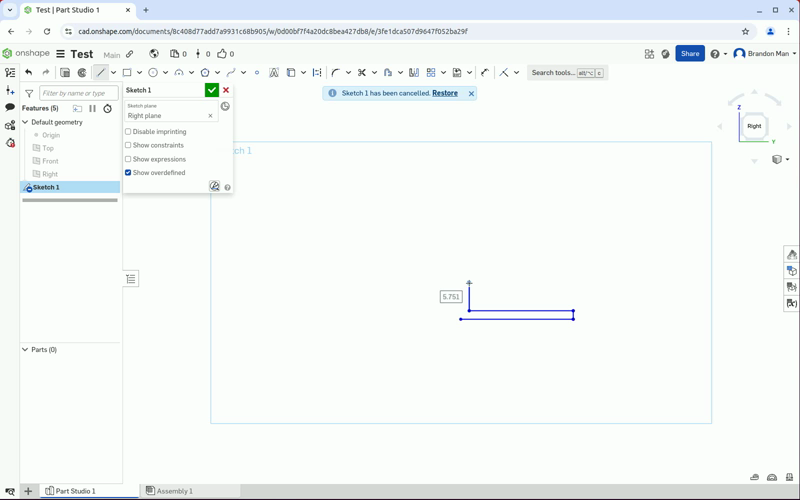
mouse_move(499, 282)
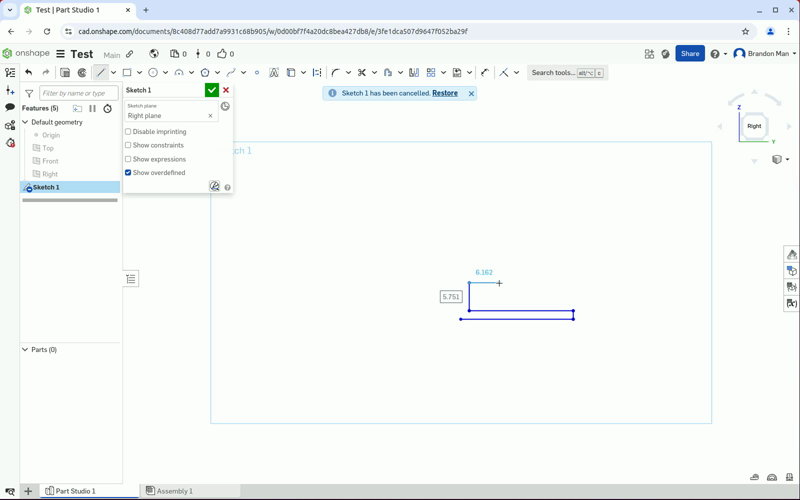
mouse_move(460, 282)
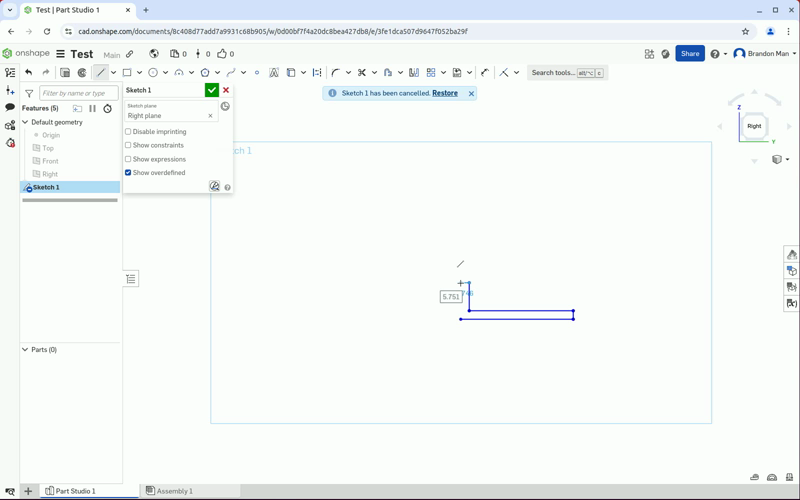
click(460, 282)
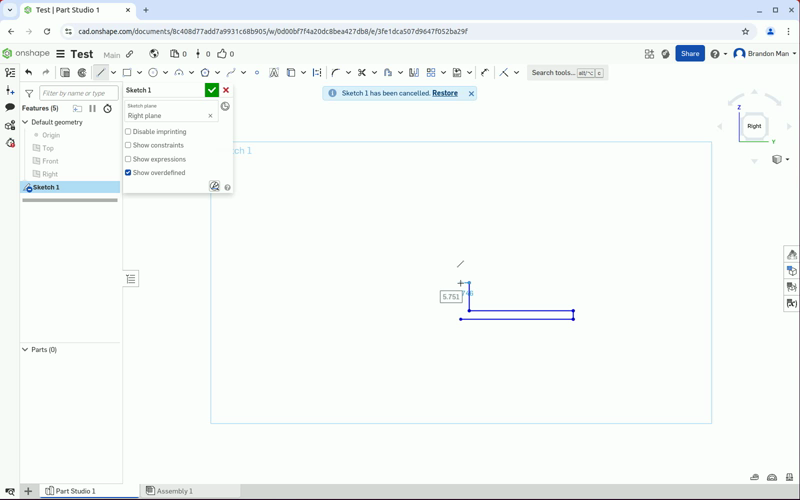
key_up(shift)
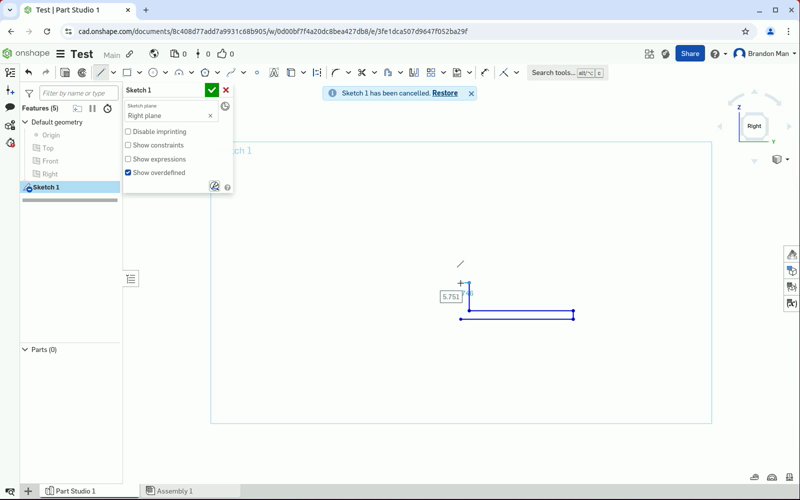
mouse_move(490, 282)
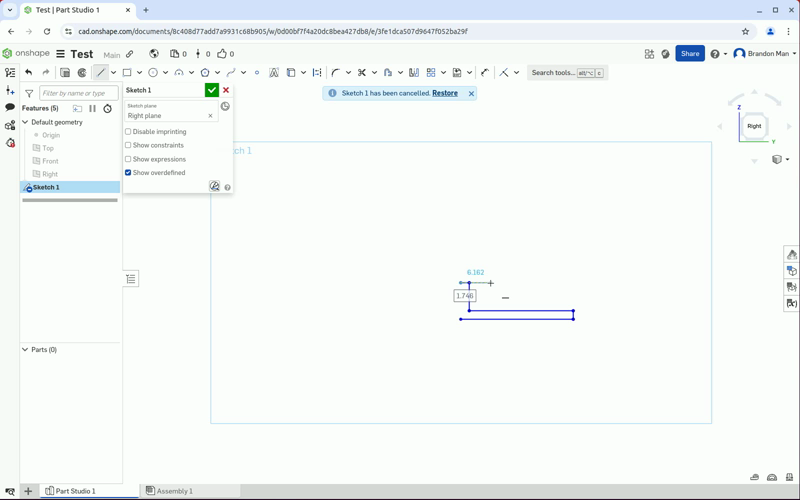
key_down(shift)
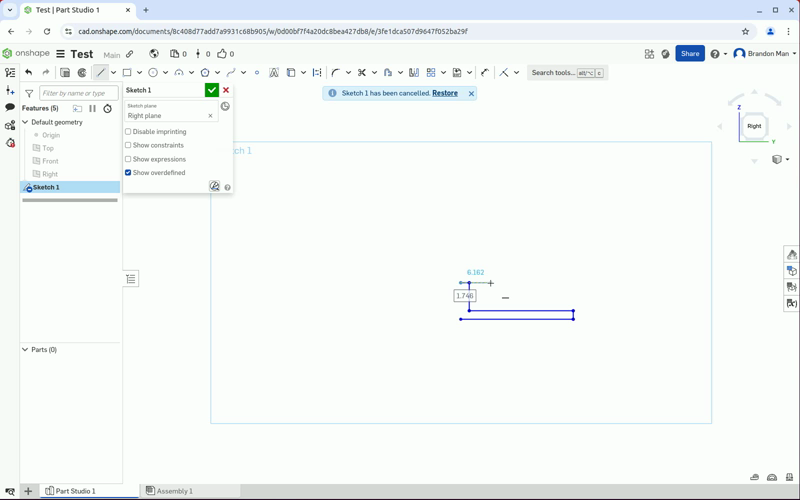
mouse_move(460, 319)
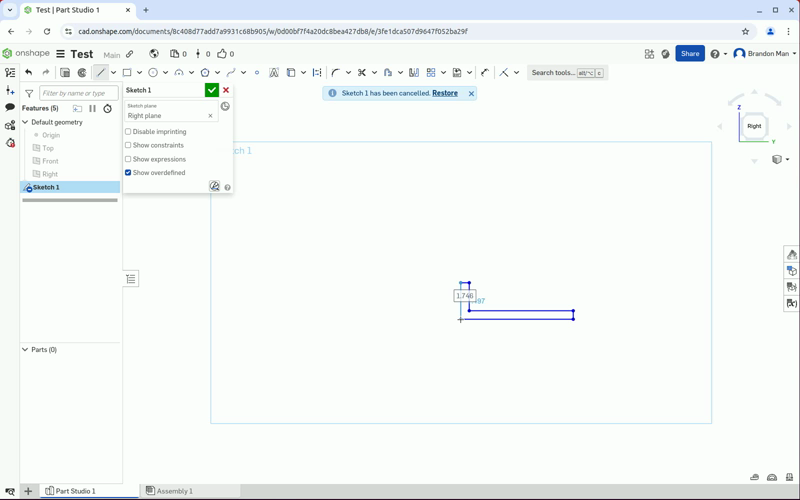
key_up(shift)
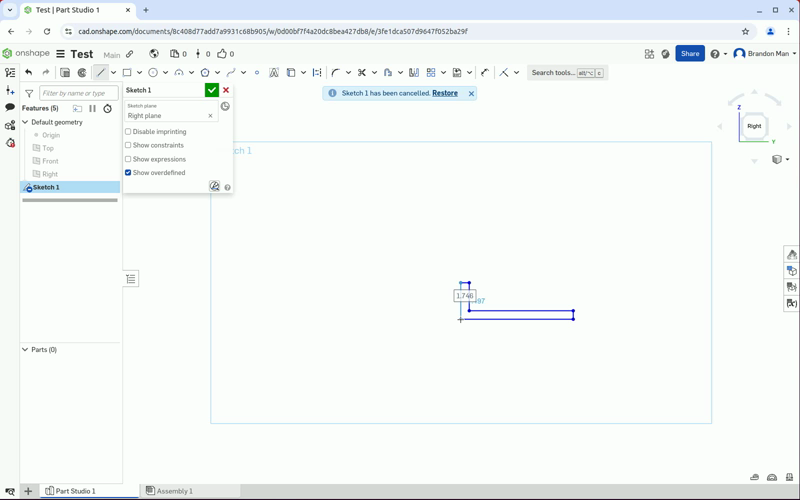
click(460, 319)
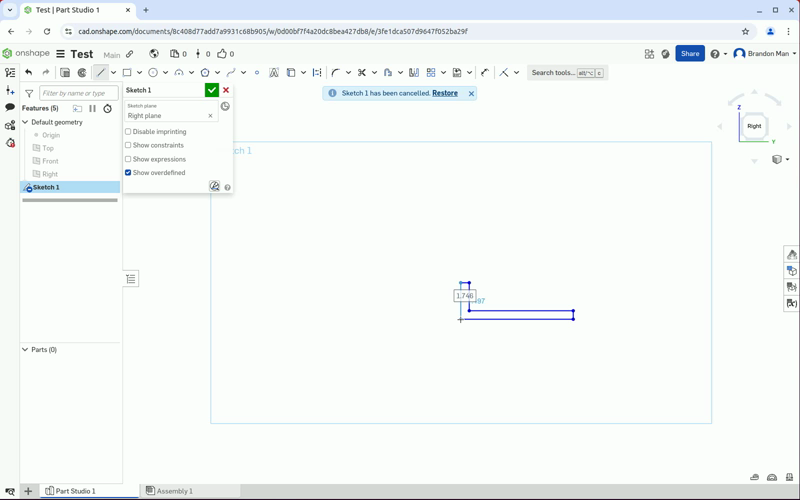
key(esc)
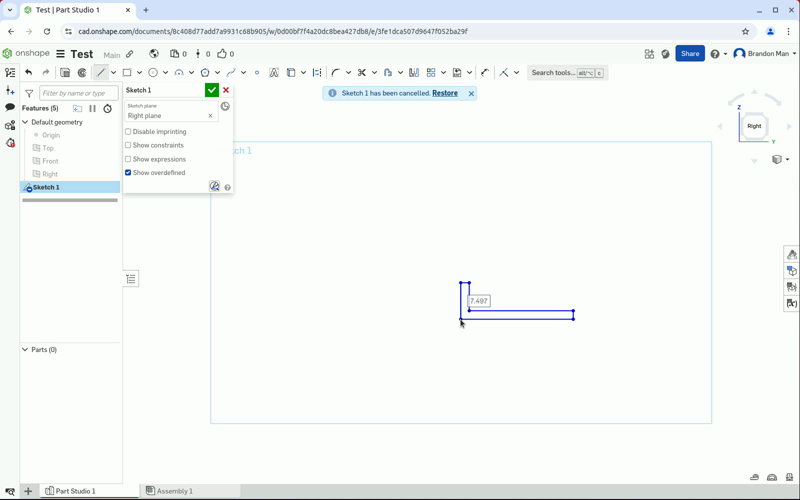
mouse_move(553, 315)
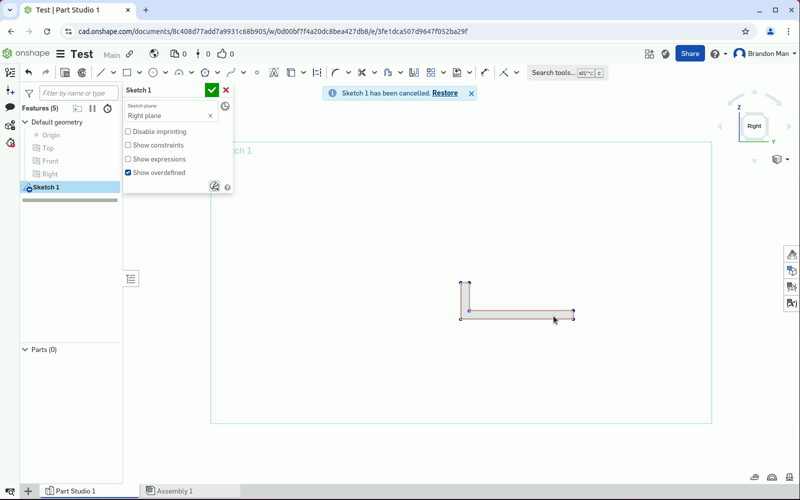
scroll(6)
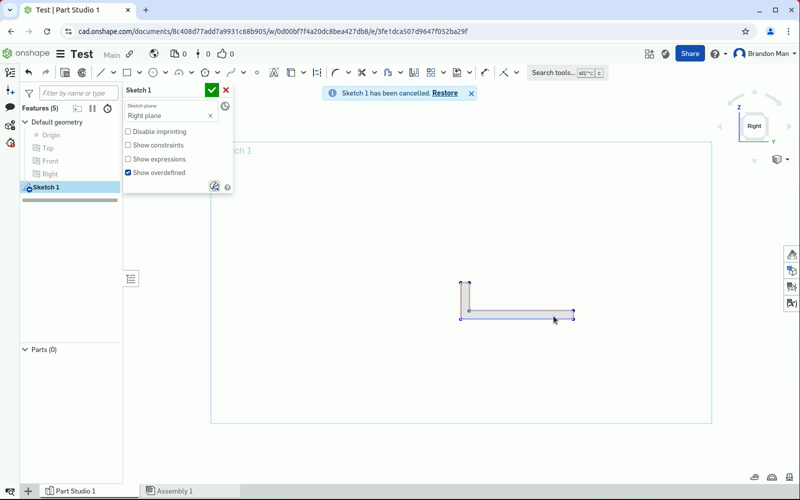
scroll(6)
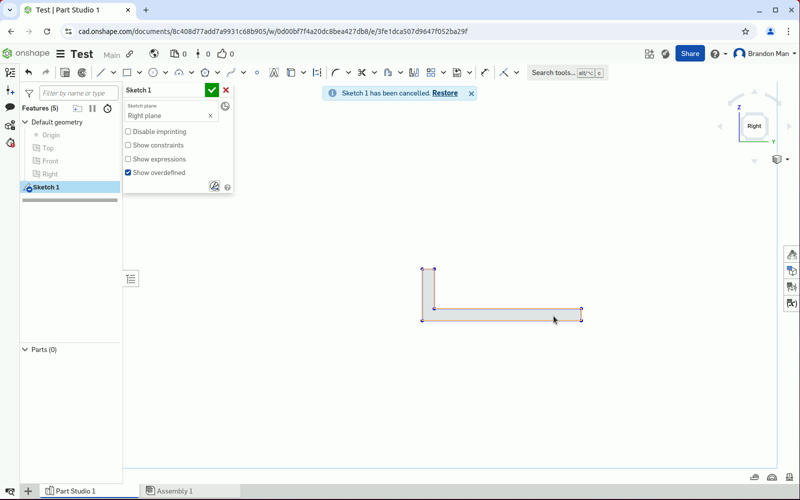
scroll(6)
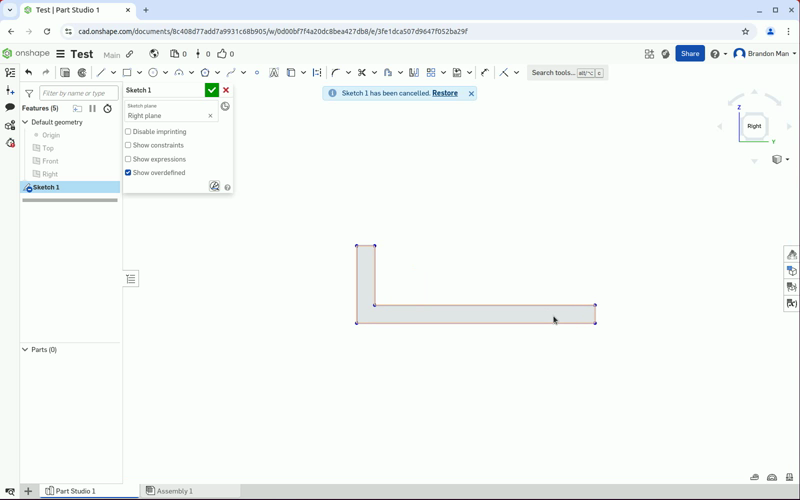
scroll(6)
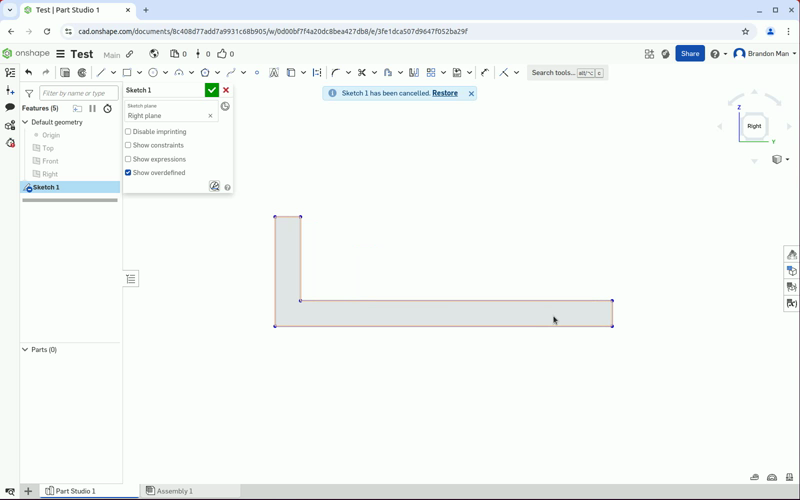
scroll(6)
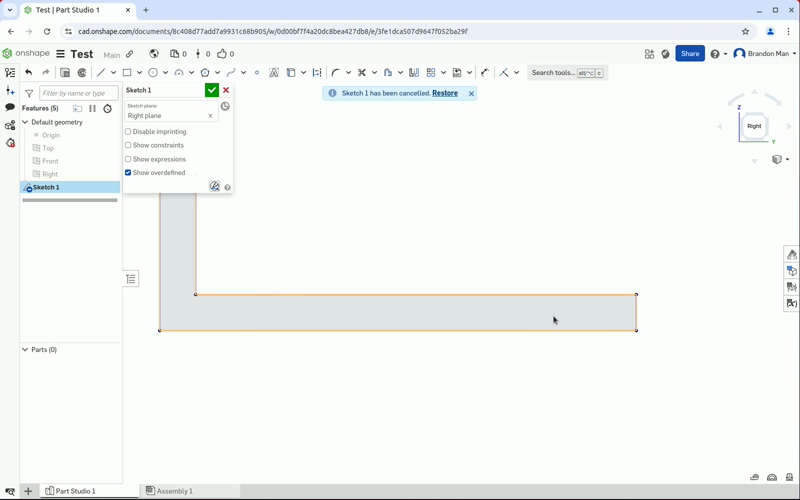
scroll(6)
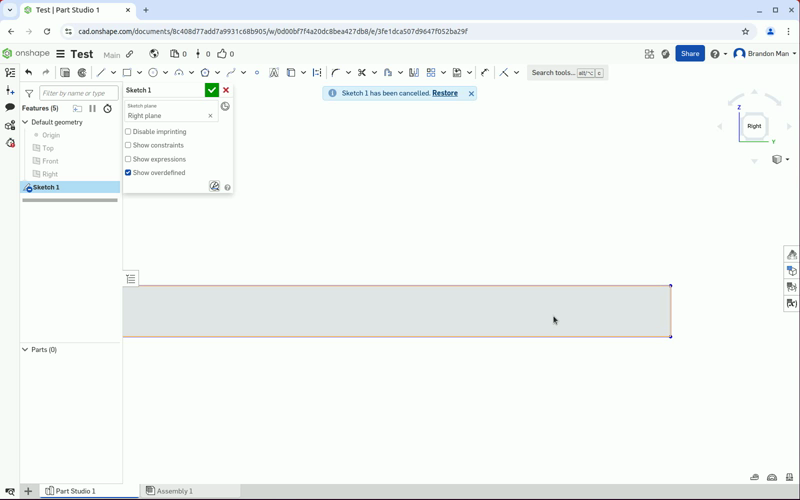
scroll(6)
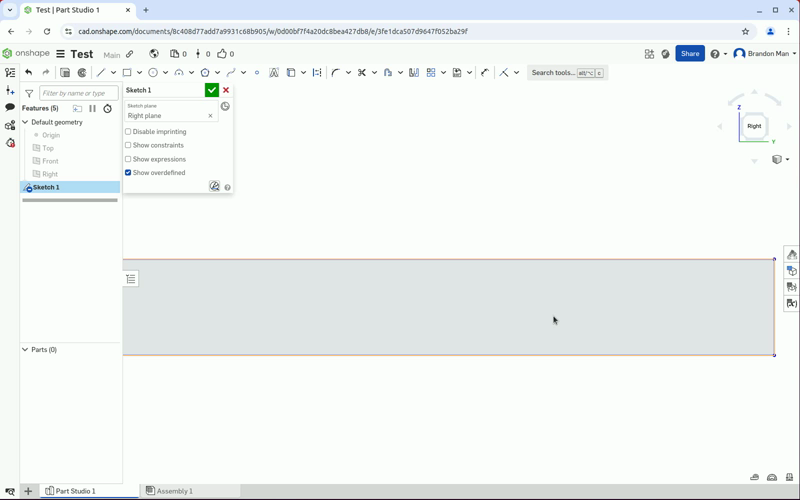
click(553, 315)
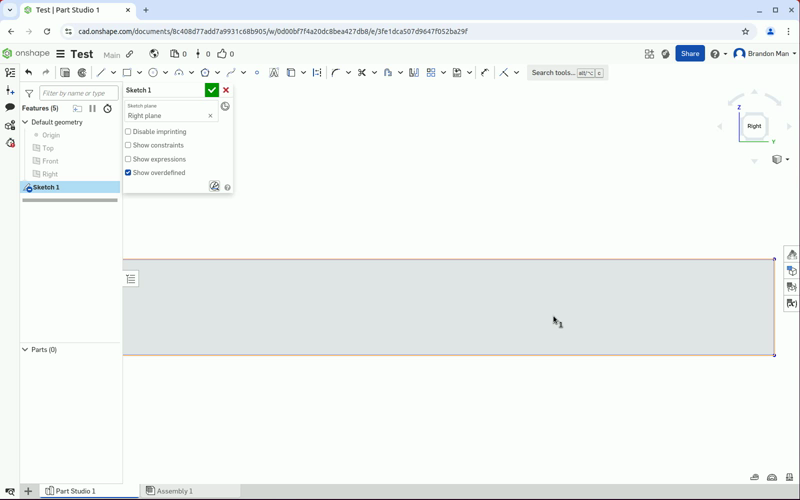
scroll(-6)
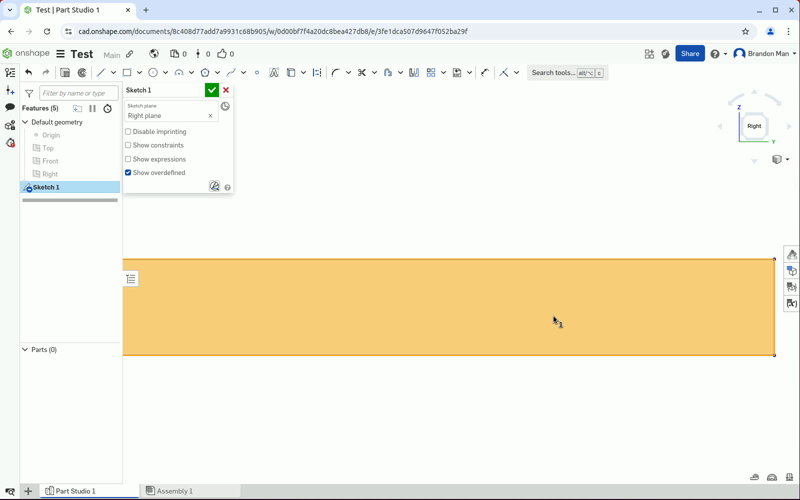
scroll(-6)
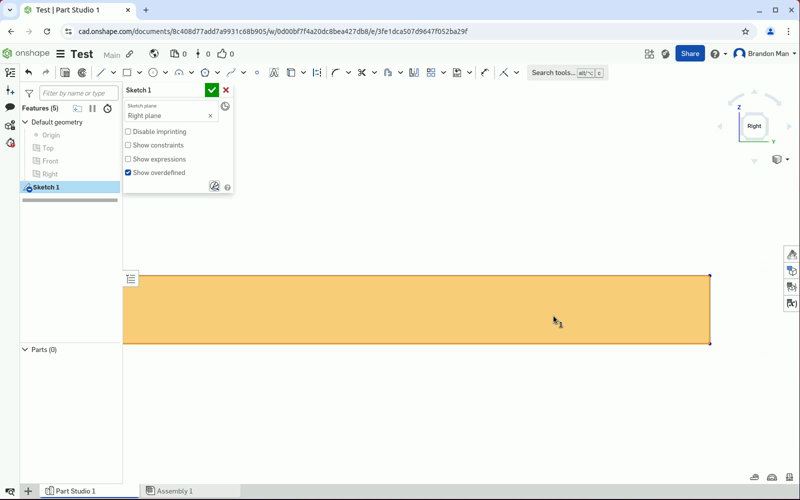
scroll(-6)
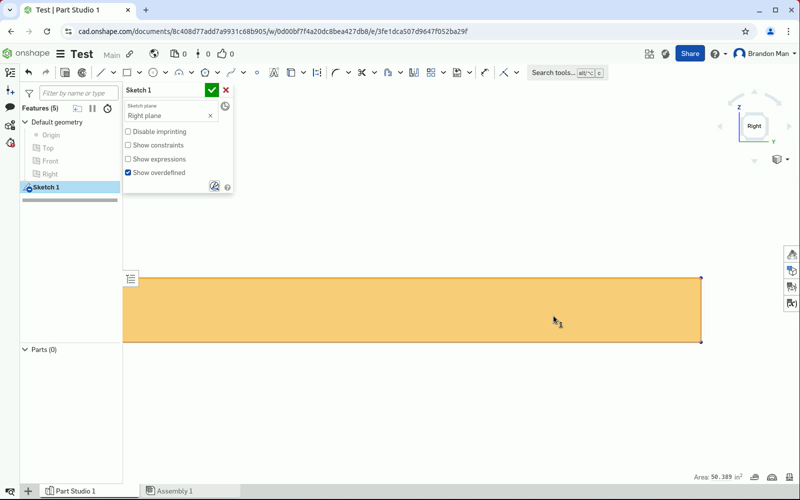
scroll(-6)
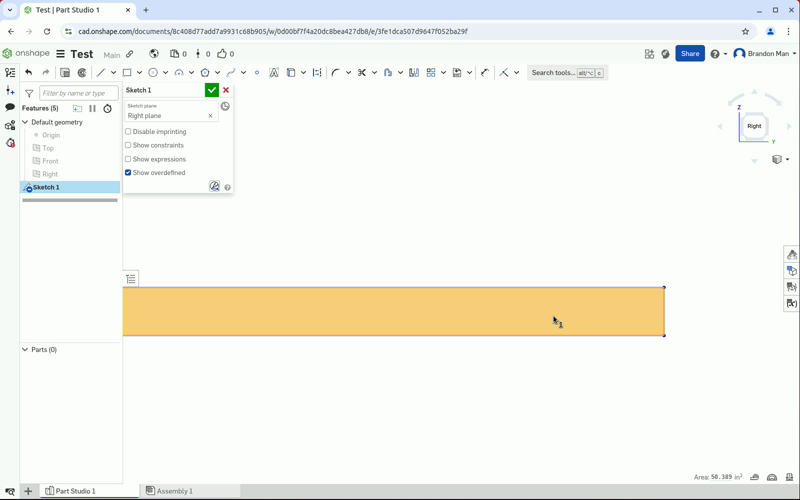
scroll(-6)
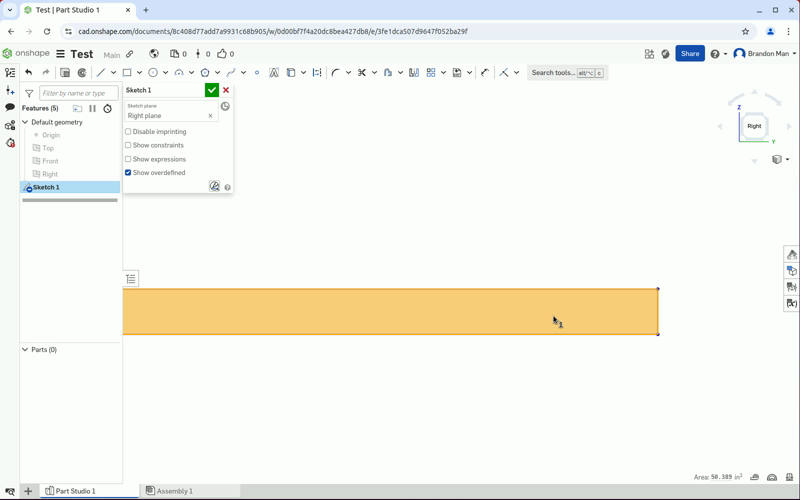
scroll(-6)
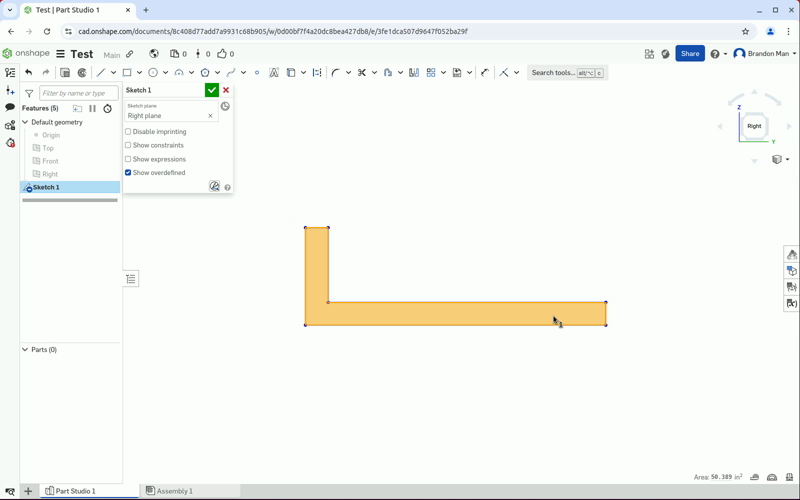
scroll(-6)
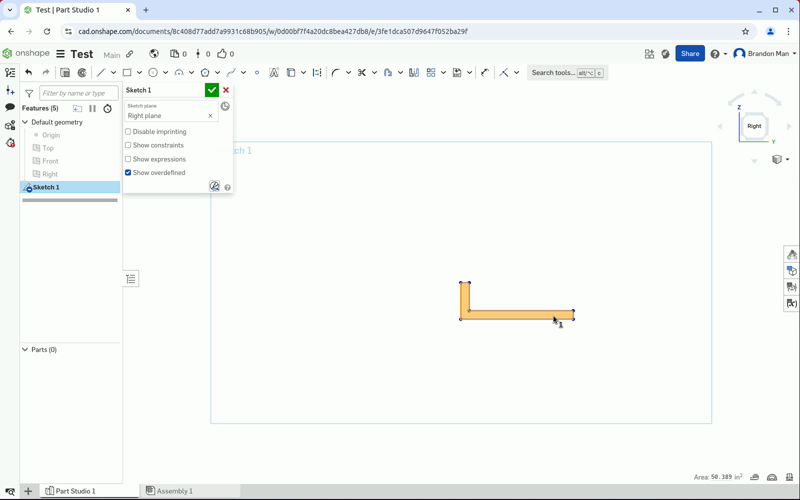
mouse_move(73, 352)
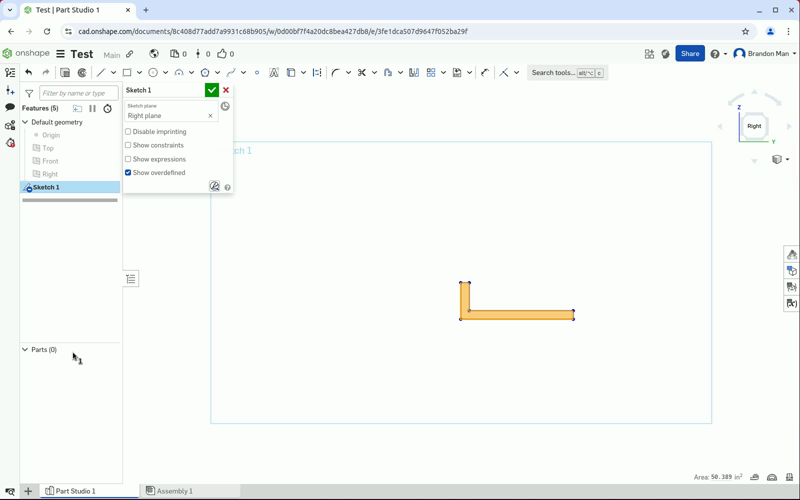
key(shift+y)
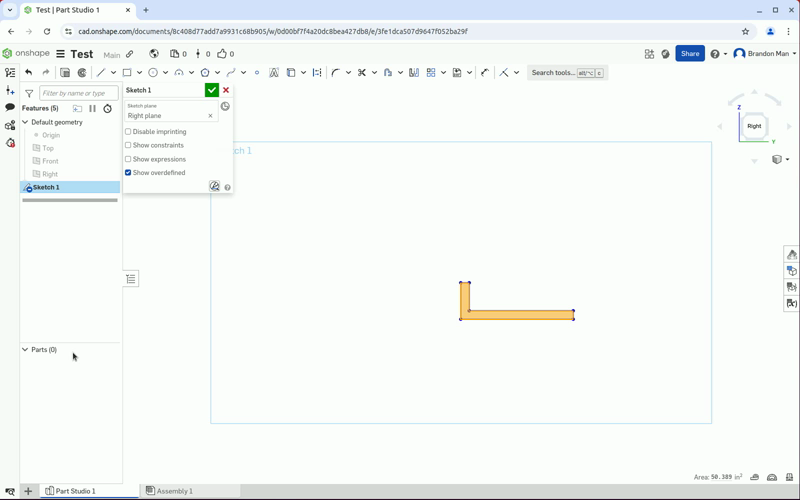
key(shift+e)
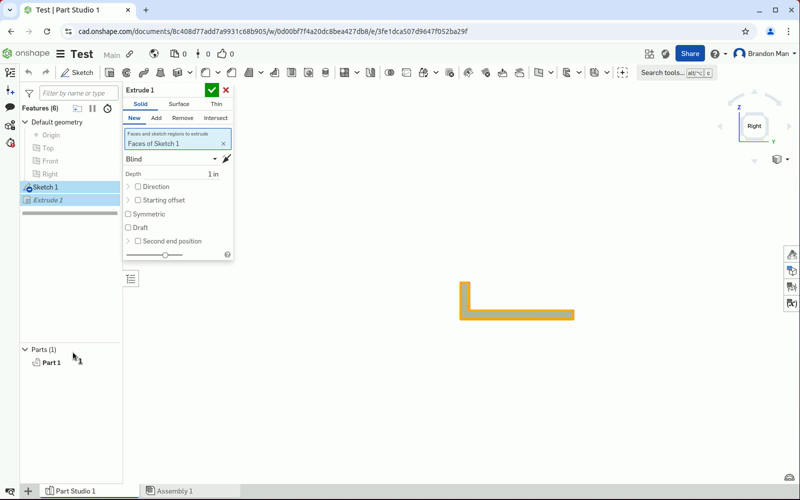
mouse_move(143, 106)
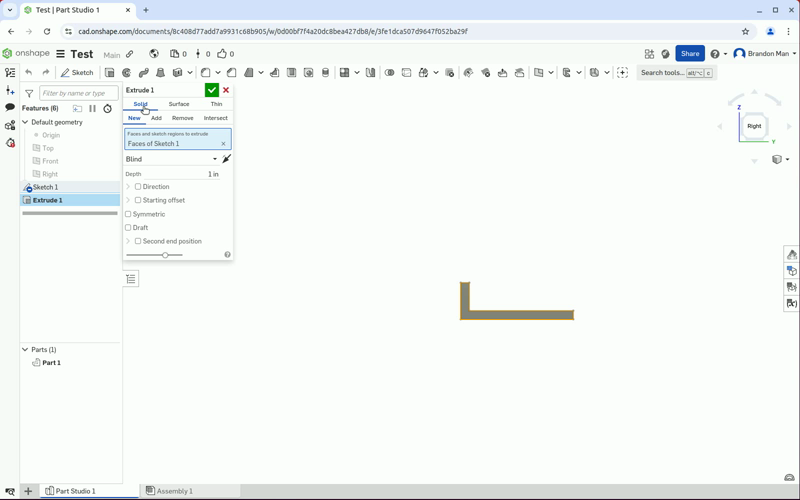
click(143, 106)
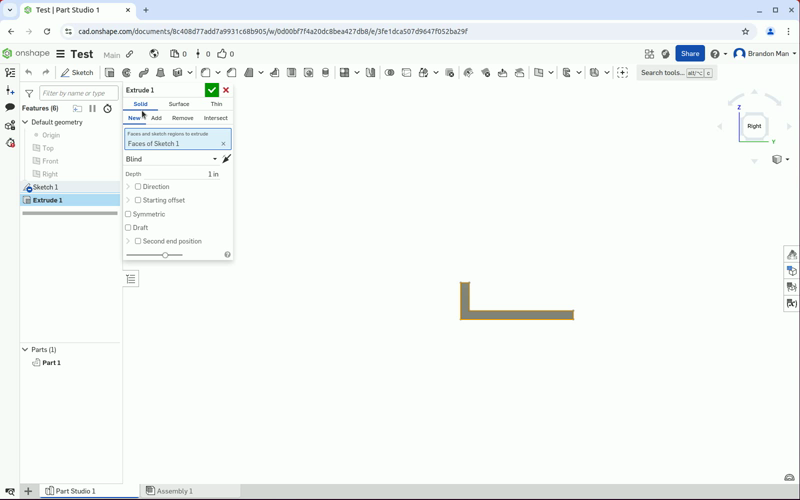
mouse_move(137, 120)
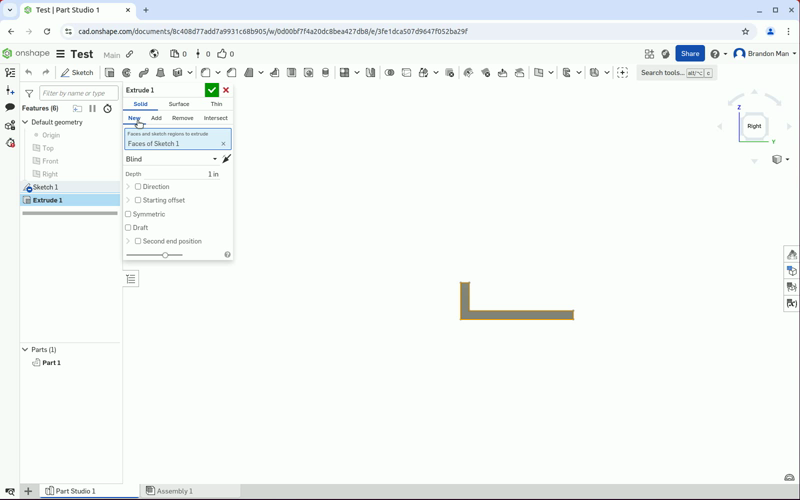
click(137, 120)
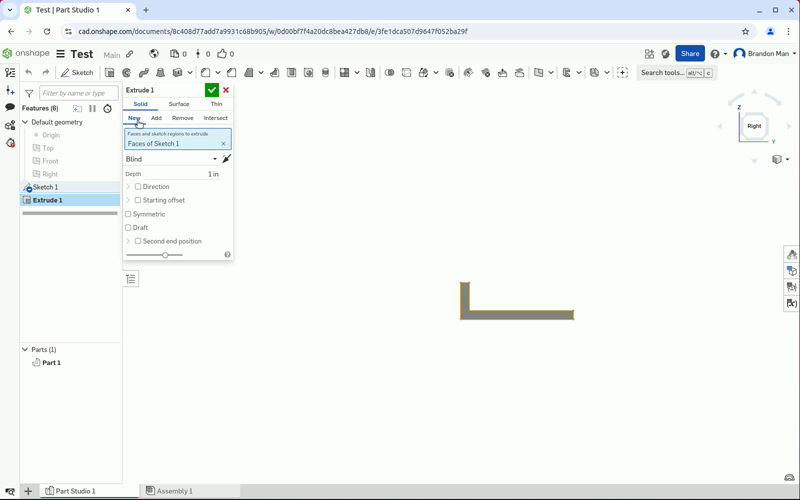
key(tab, 4)
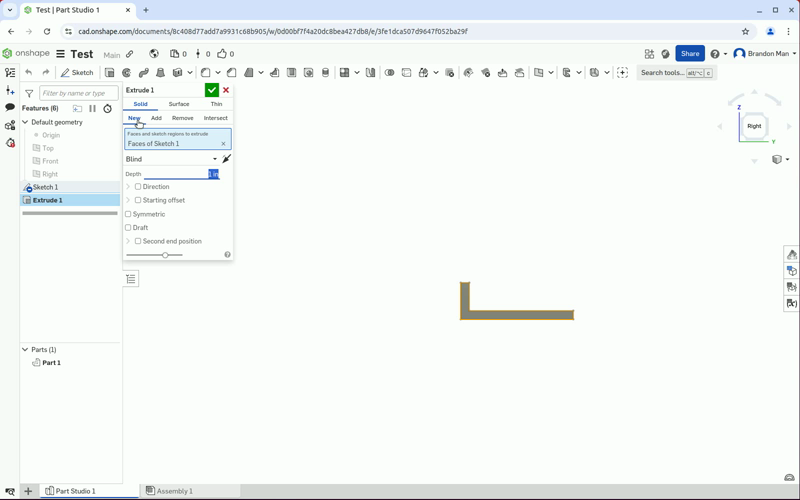
text(19.257)
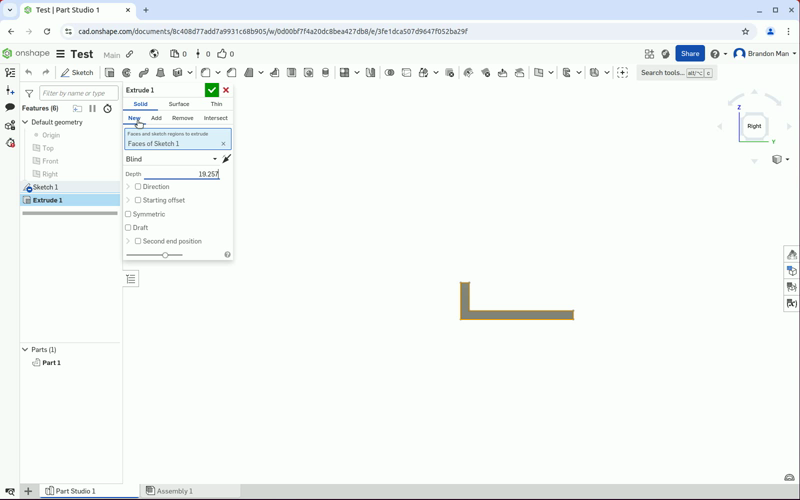
key(enter)
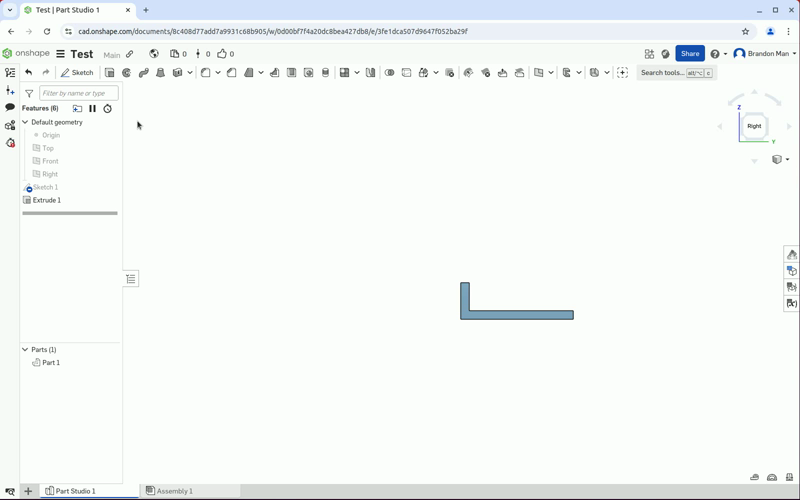
key(shift+h)
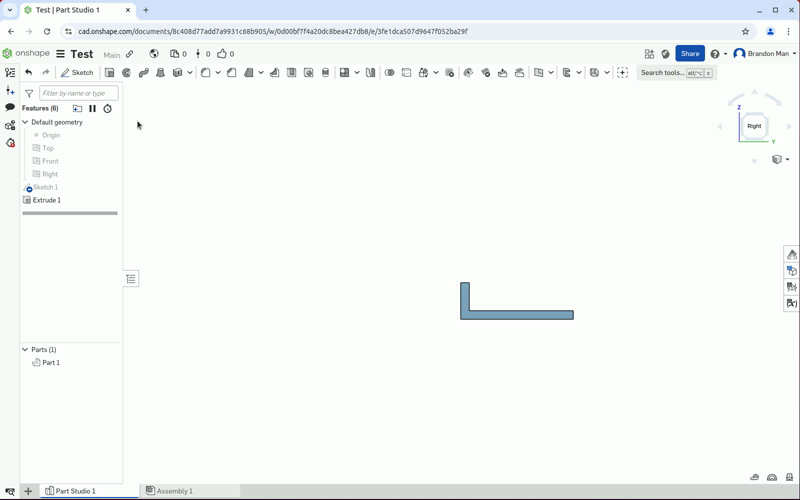
key(shift+h)
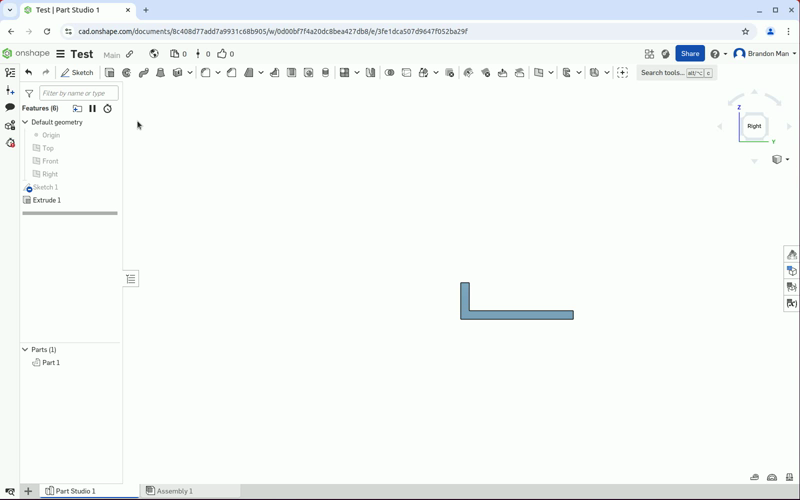
mouse_move(73, 189)
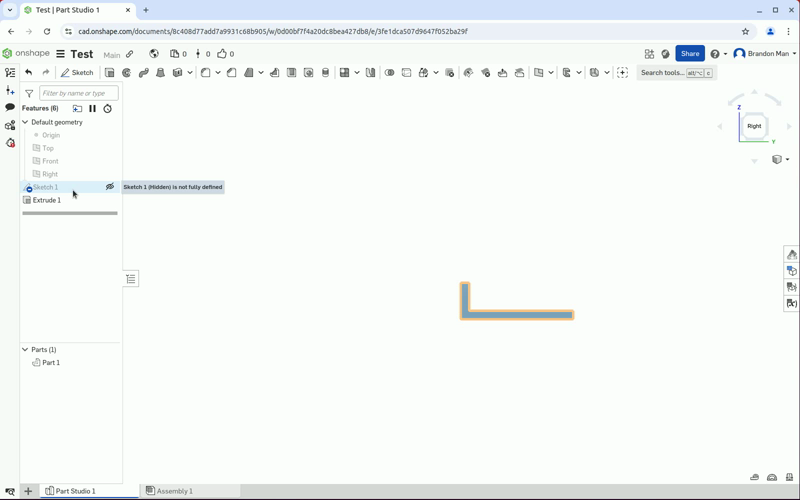
click(73, 189)
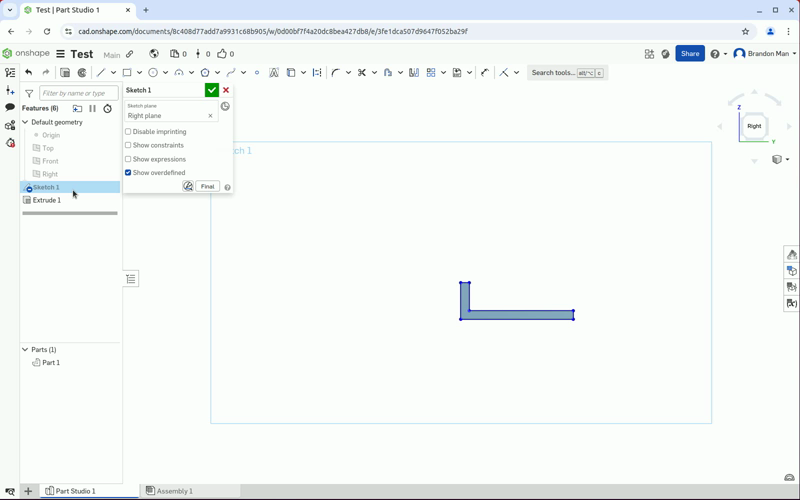
mouse_move(229, 92)
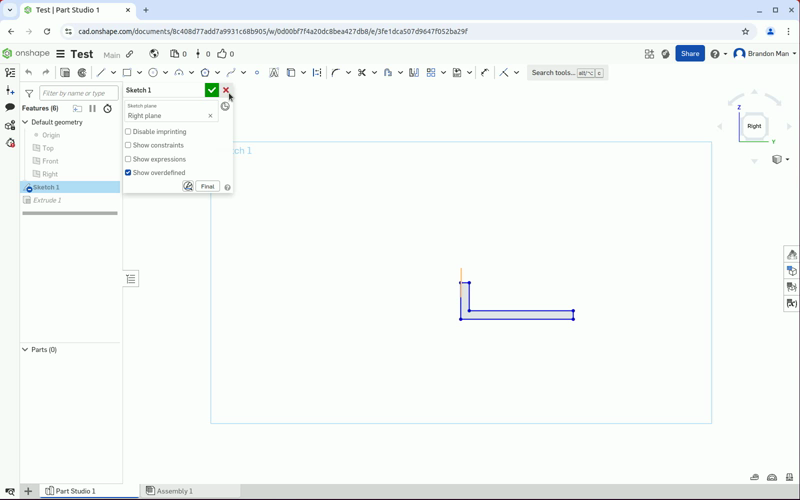
click(229, 92)
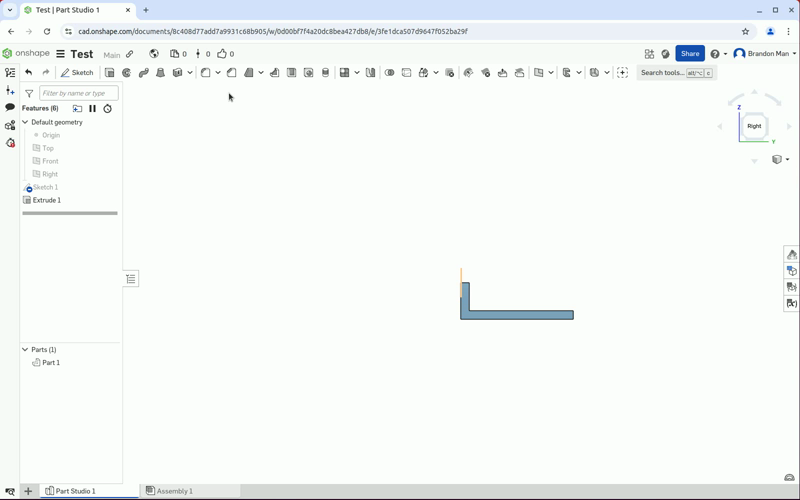
mouse_move(73, 352)
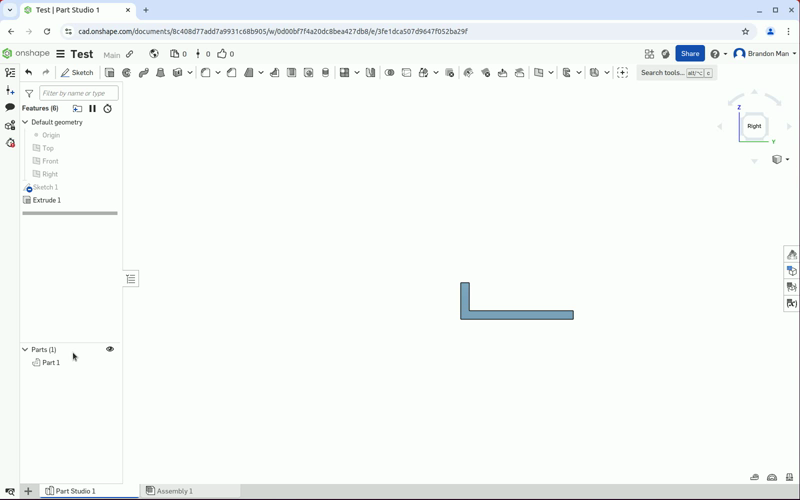
key(y)
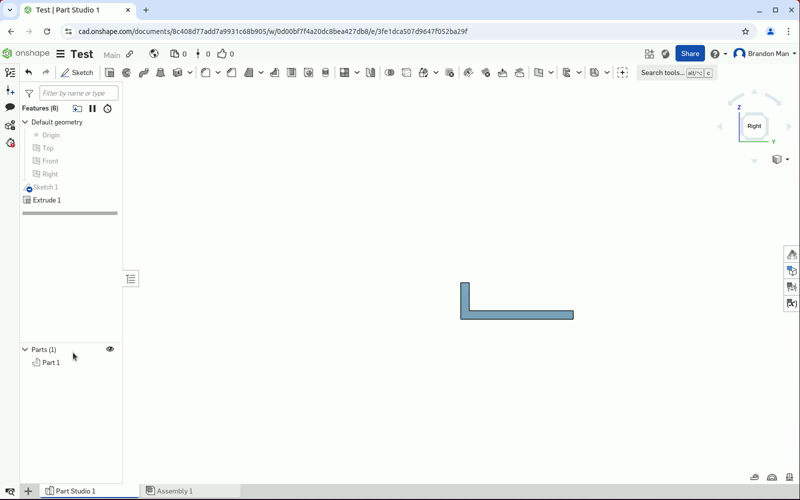
key(shift+p)
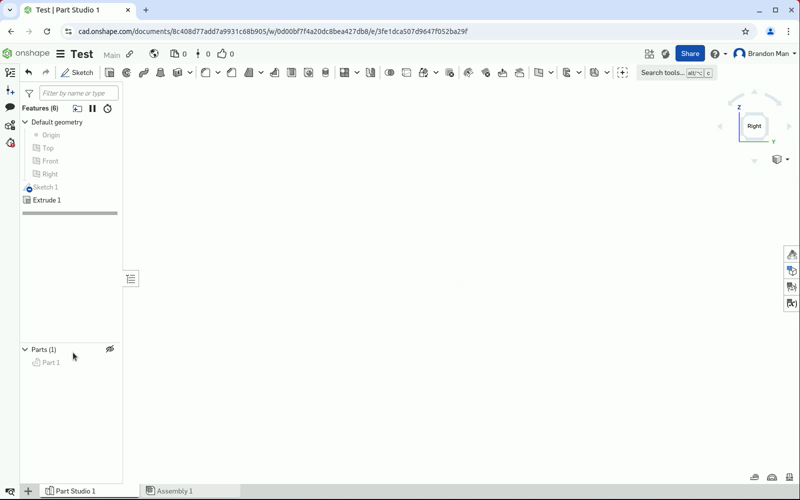
key(space)
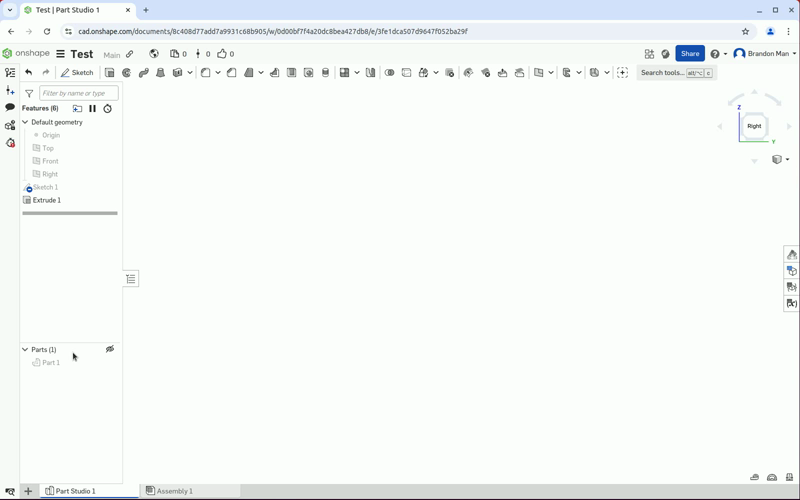
key_down(shift)
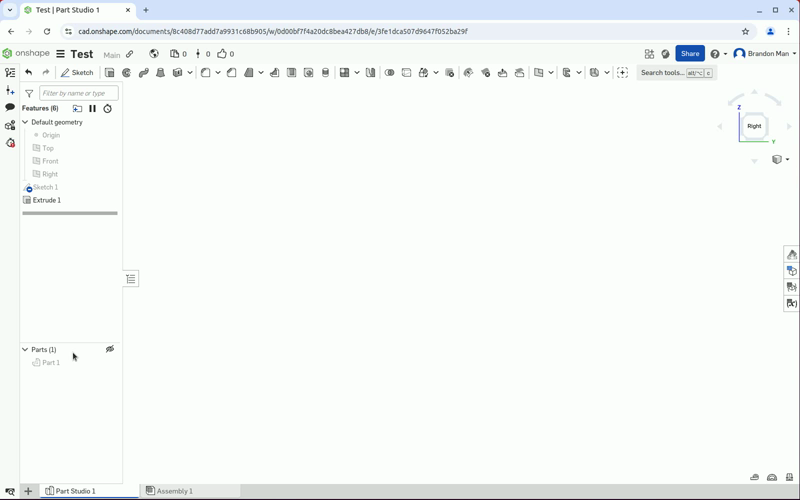
key(right)
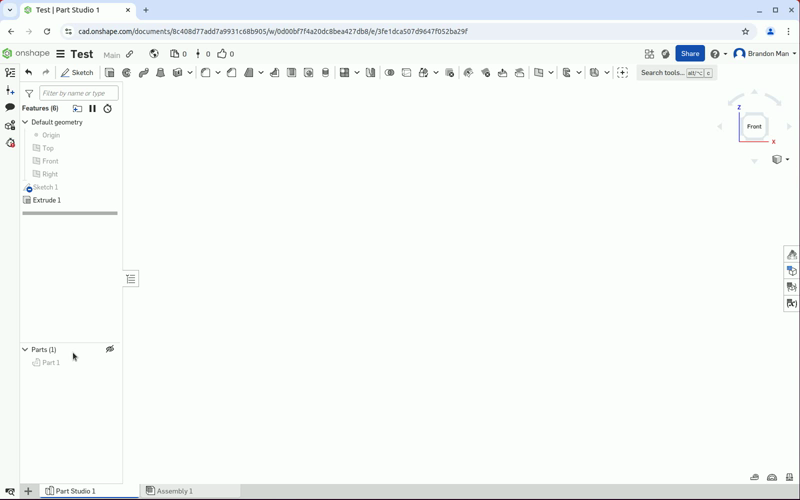
key_up(shift)
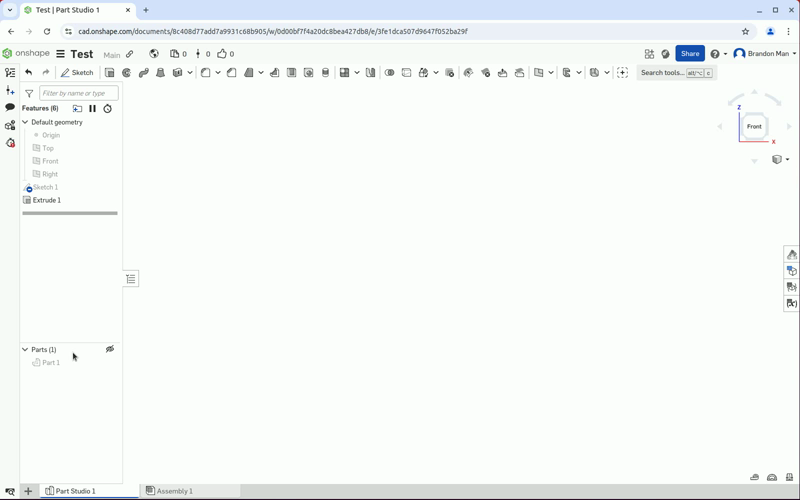
mouse_move(73, 352)
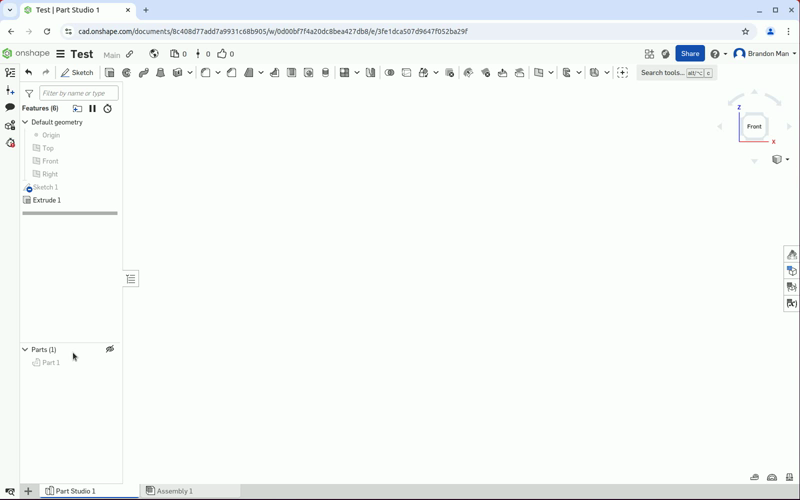
key(shift+y)
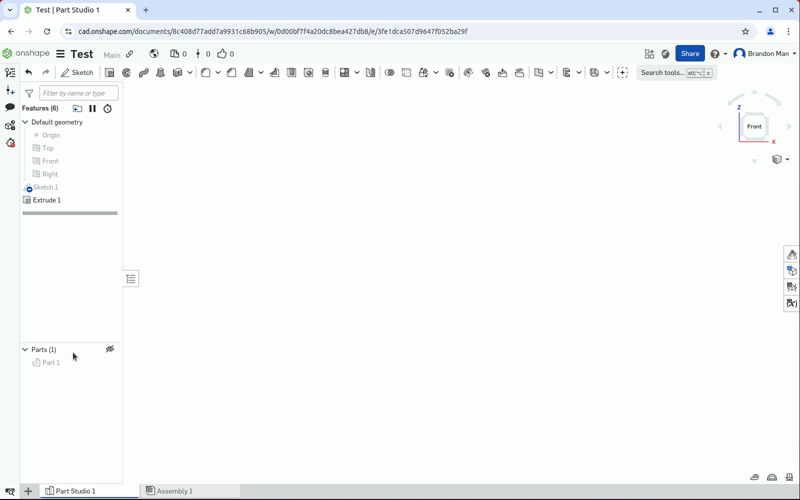
key(shift+s)
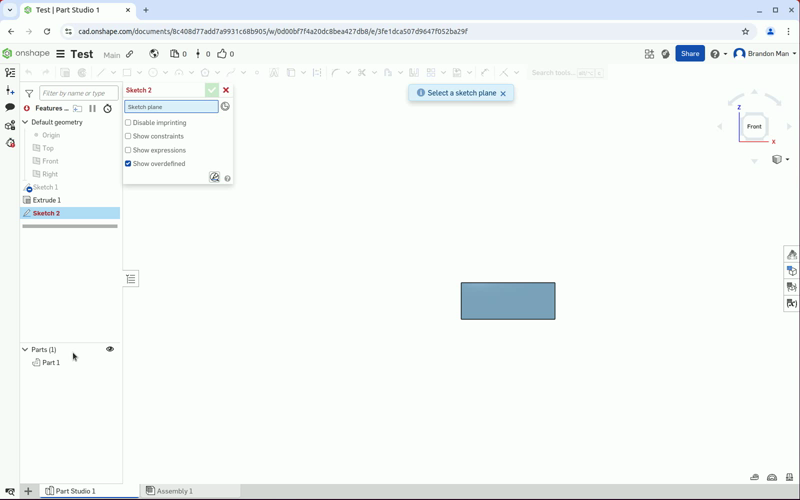
mouse_move(73, 163)
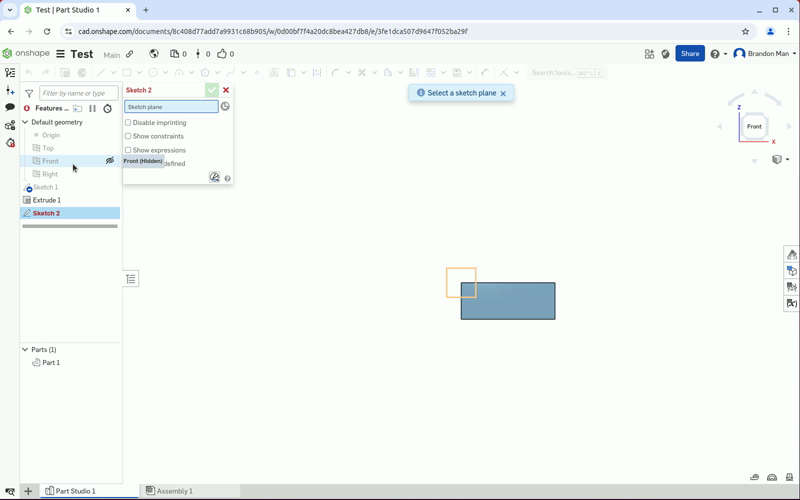
click(73, 163)
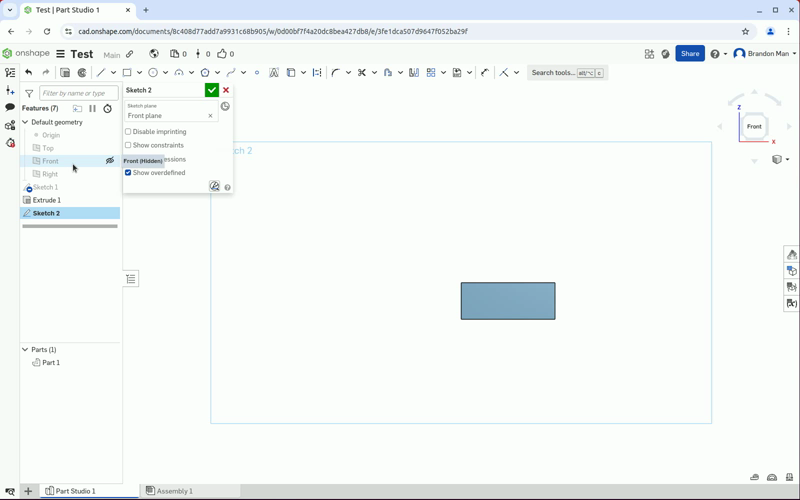
mouse_move(73, 352)
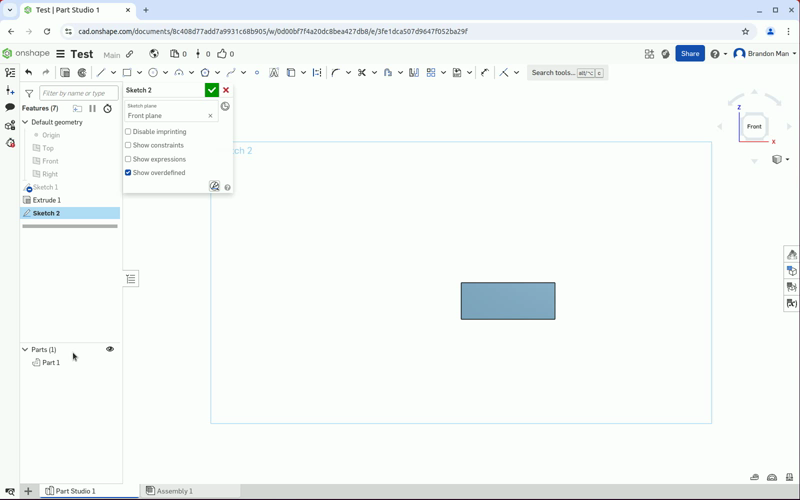
key(y)
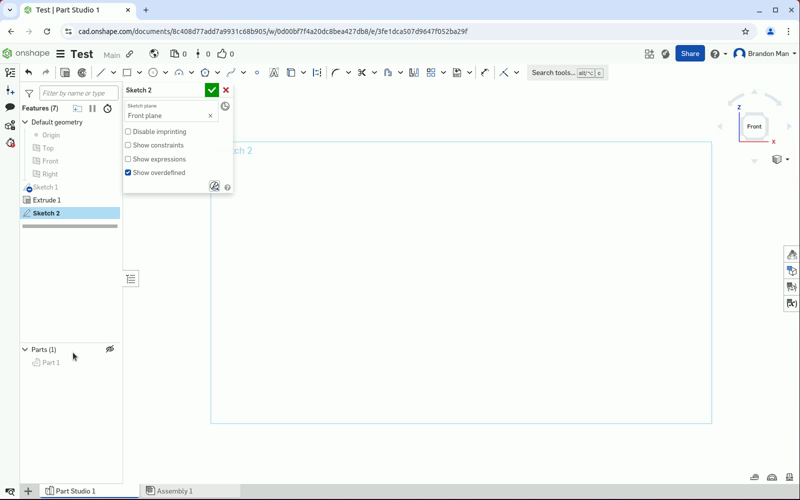
key(c)
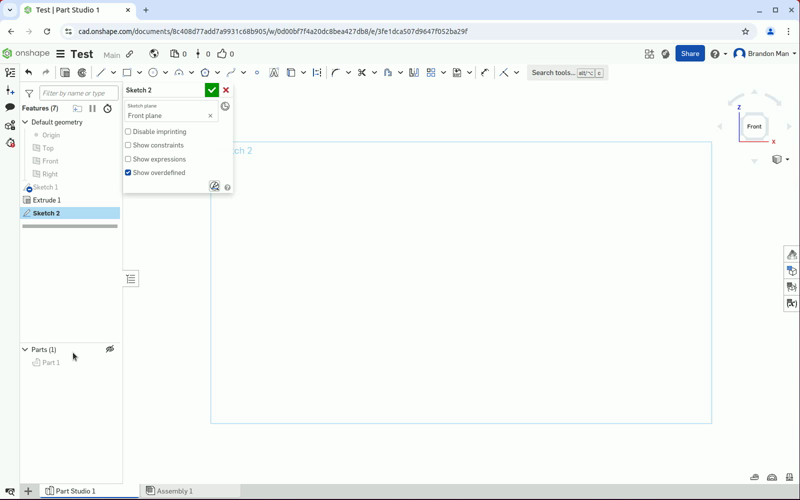
key_down(shift)
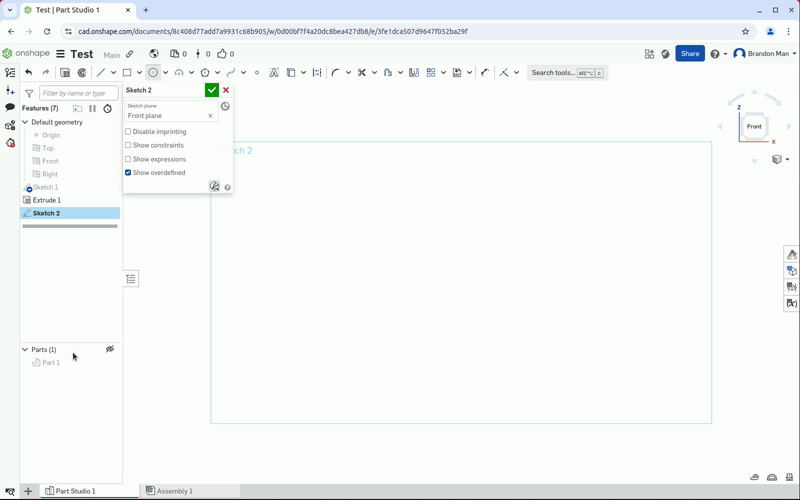
mouse_move(480, 301)
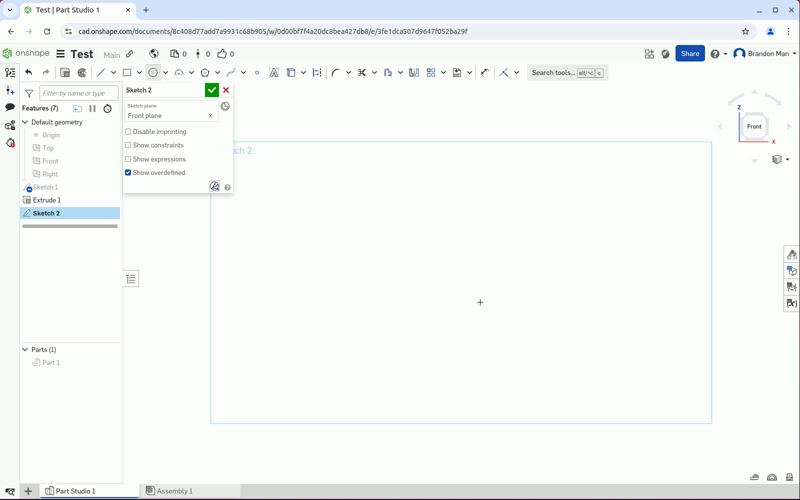
click(480, 301)
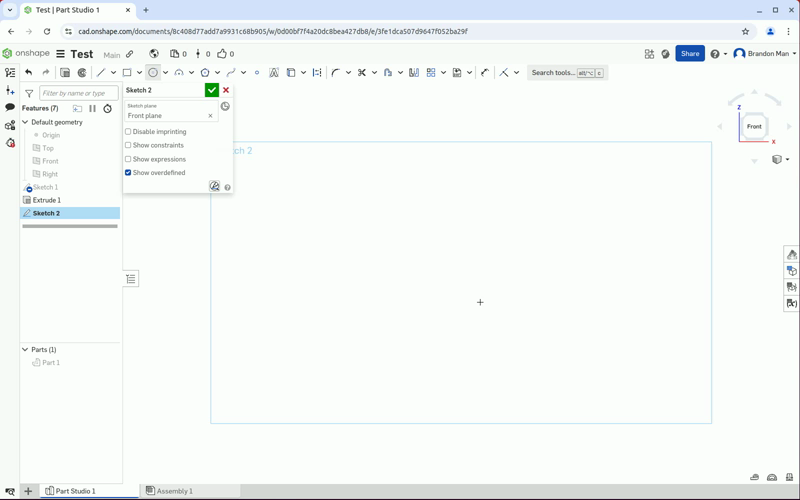
key_up(shift)
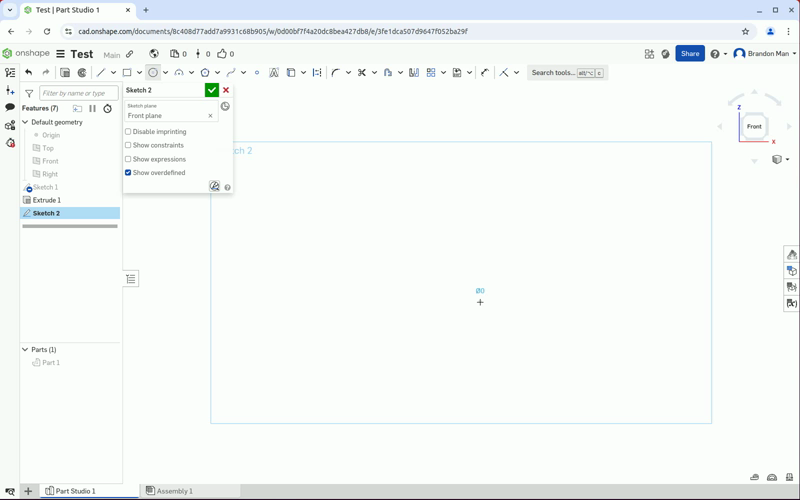
mouse_move(486, 301)
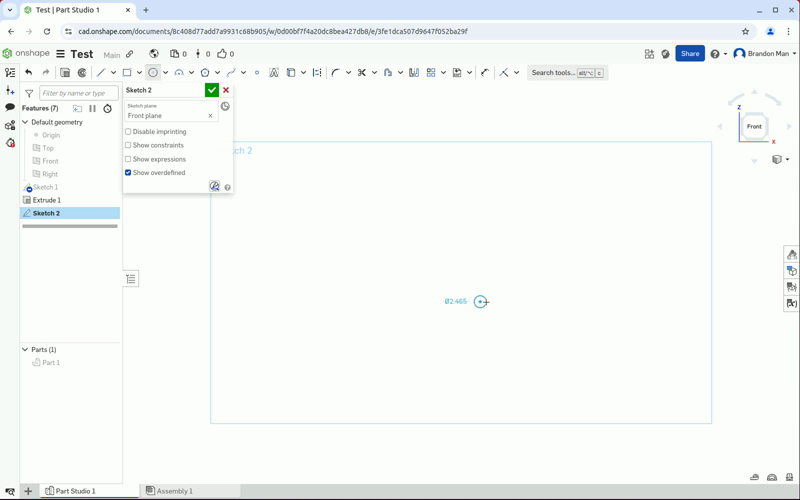
click(486, 301)
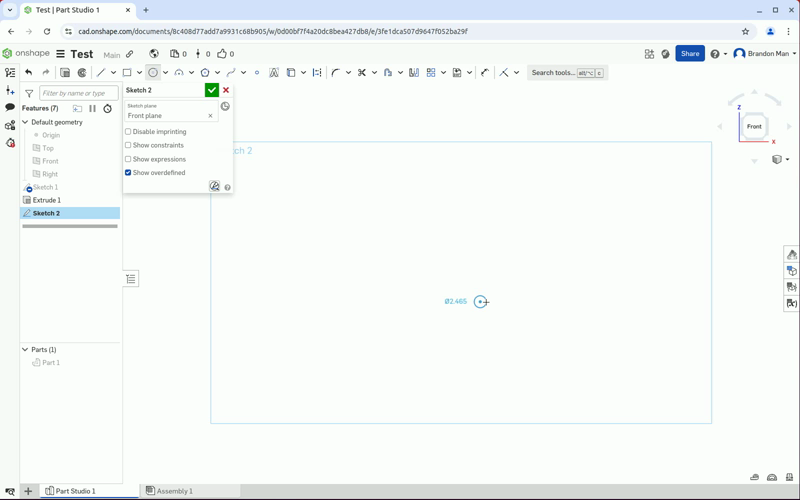
key(esc)
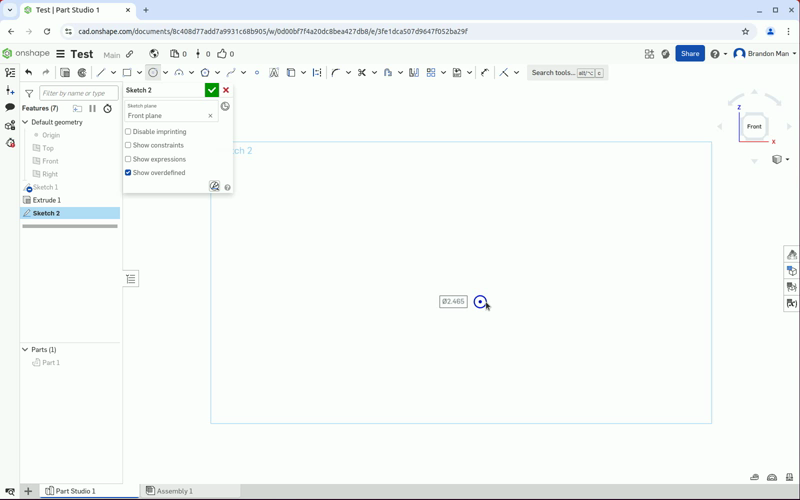
mouse_move(482, 296)
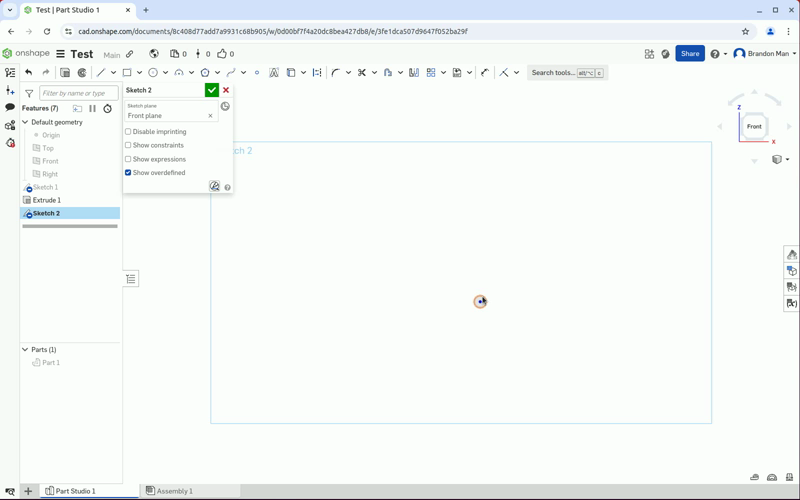
scroll(6)
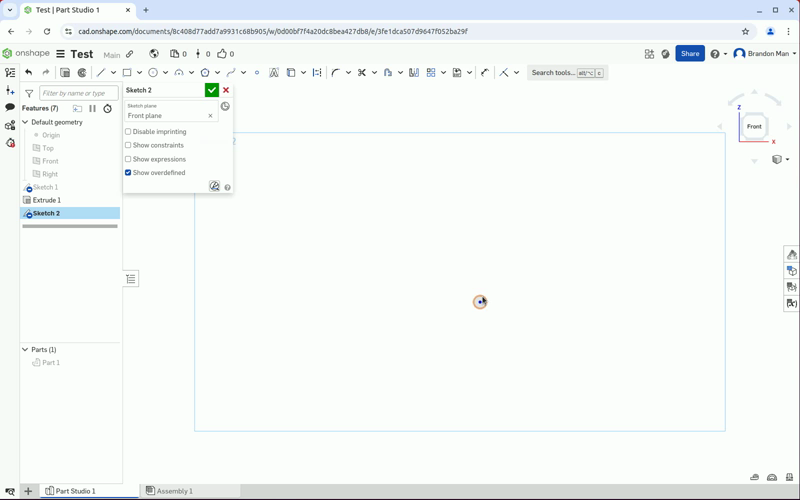
scroll(6)
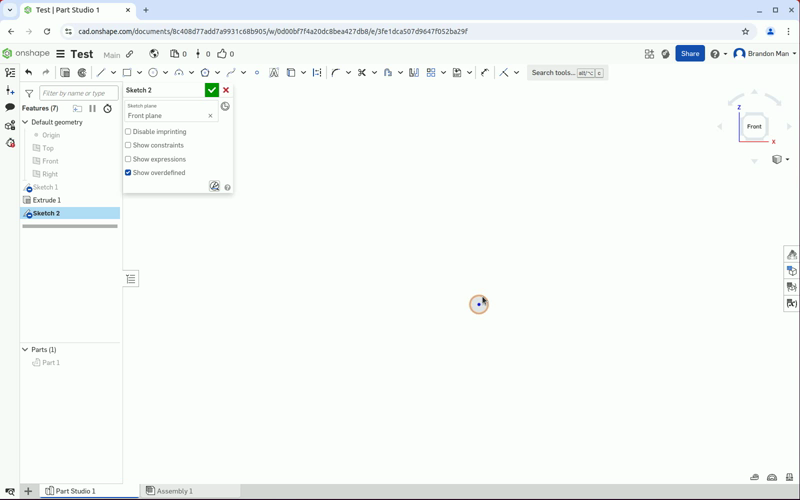
scroll(6)
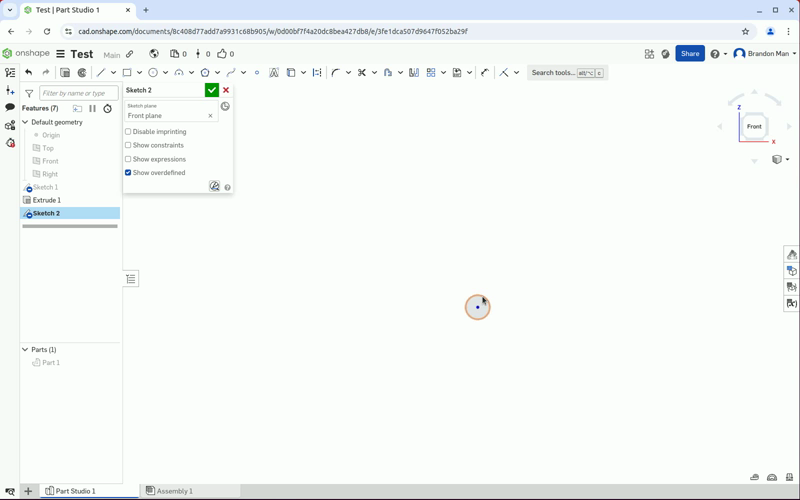
scroll(6)
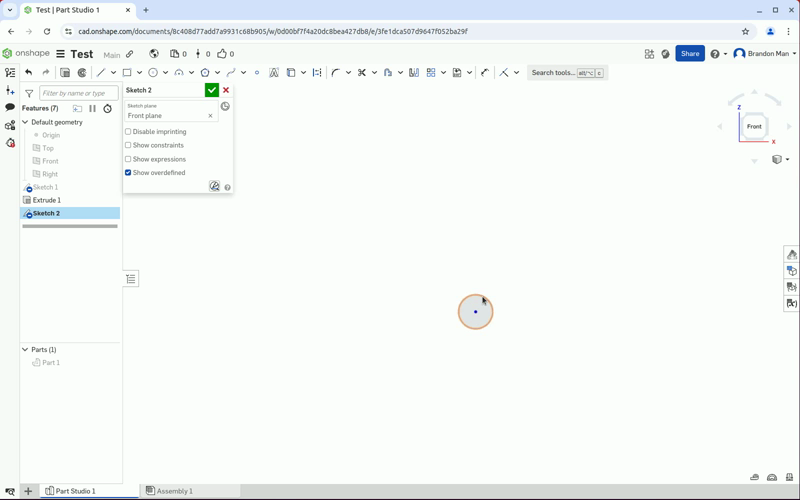
scroll(6)
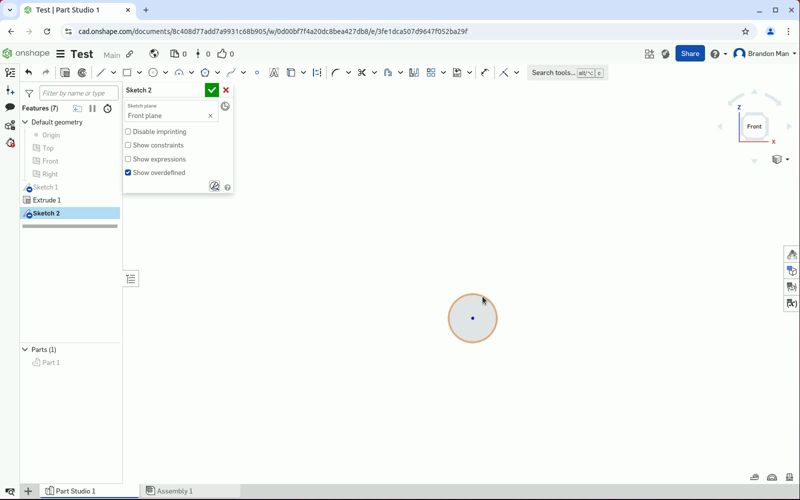
scroll(6)
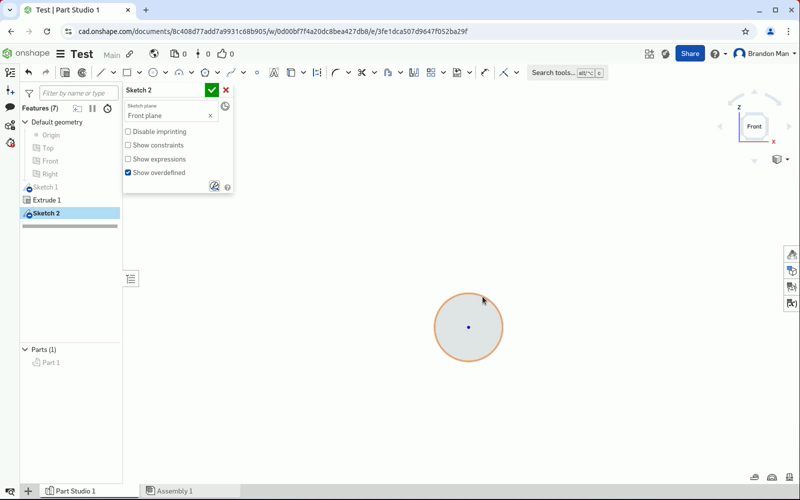
scroll(6)
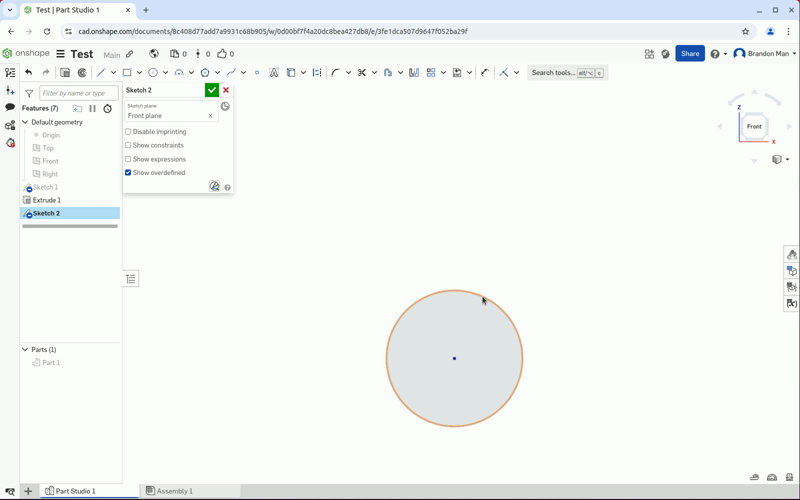
click(482, 296)
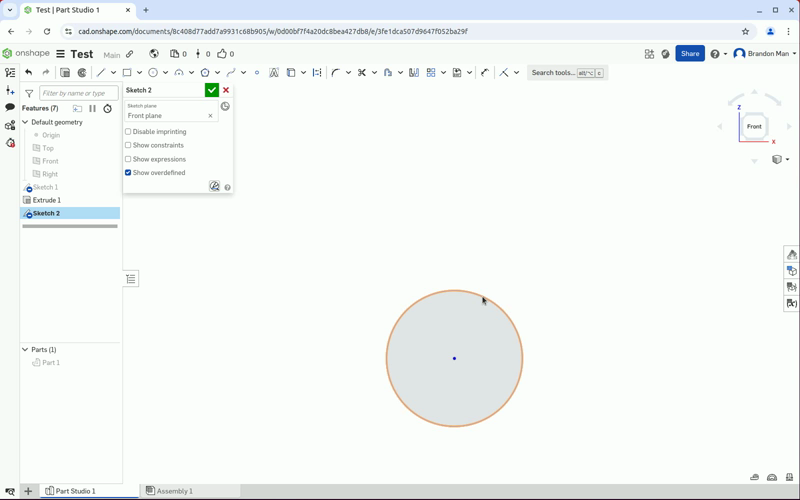
scroll(-6)
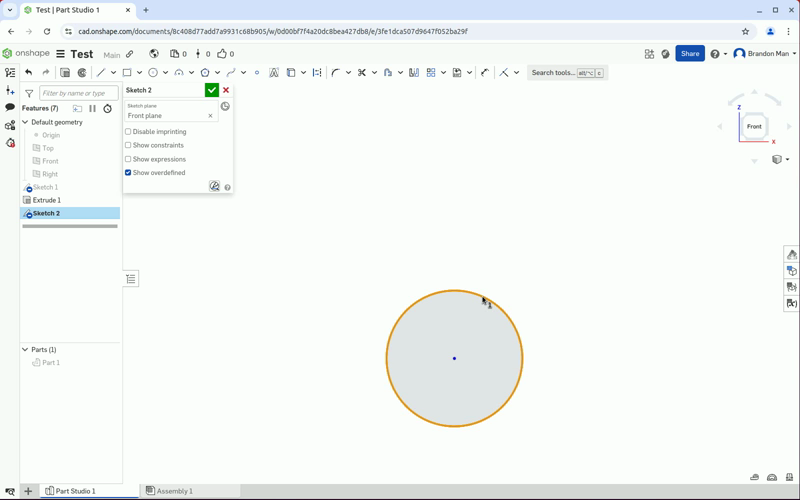
scroll(-6)
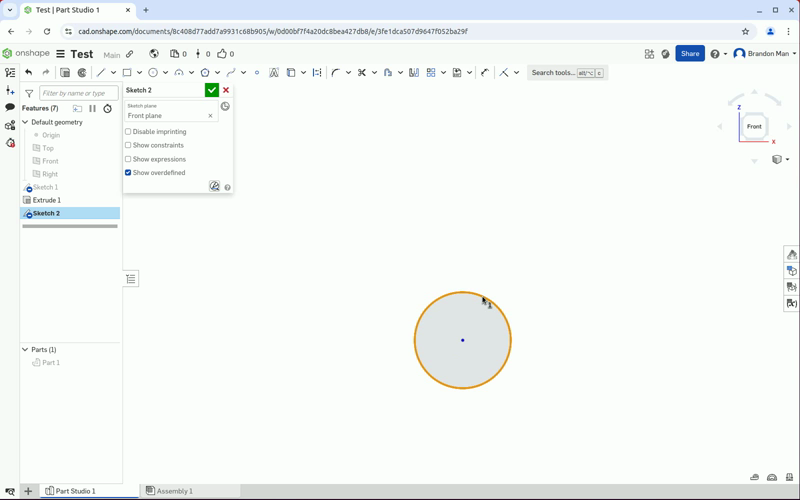
scroll(-6)
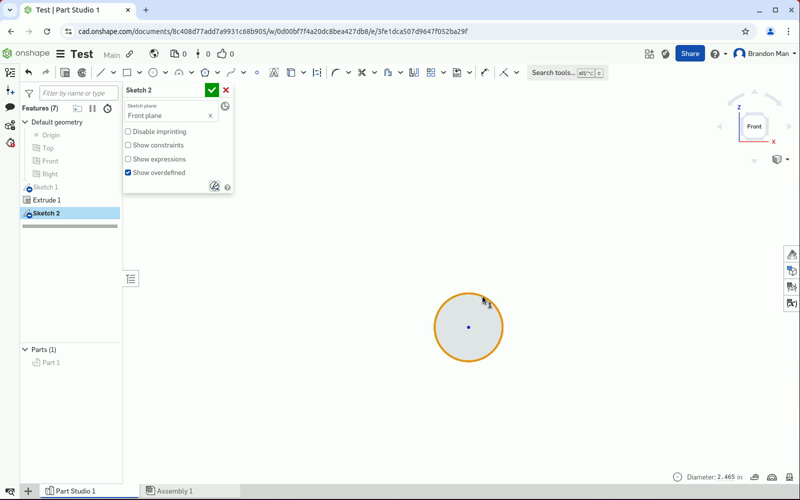
scroll(-6)
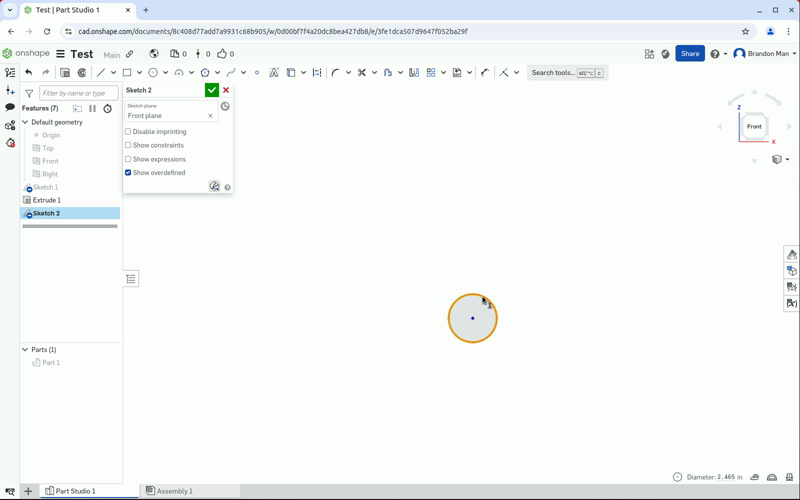
scroll(-6)
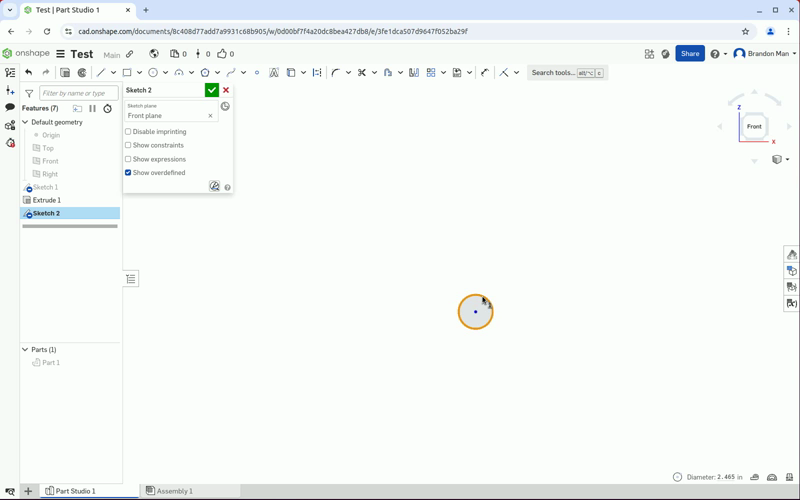
scroll(-6)
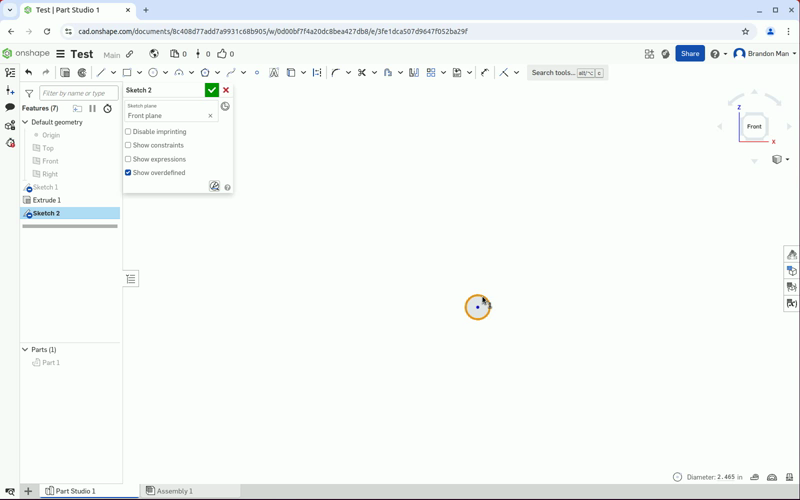
scroll(-6)
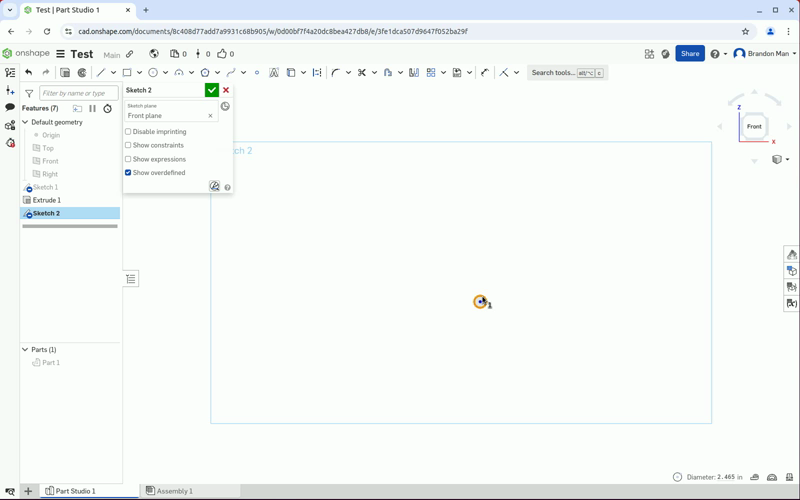
mouse_move(73, 352)
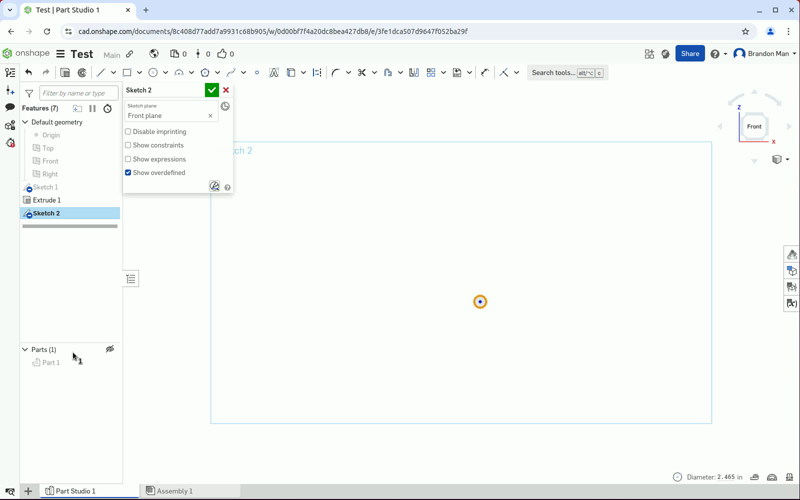
key(shift+y)
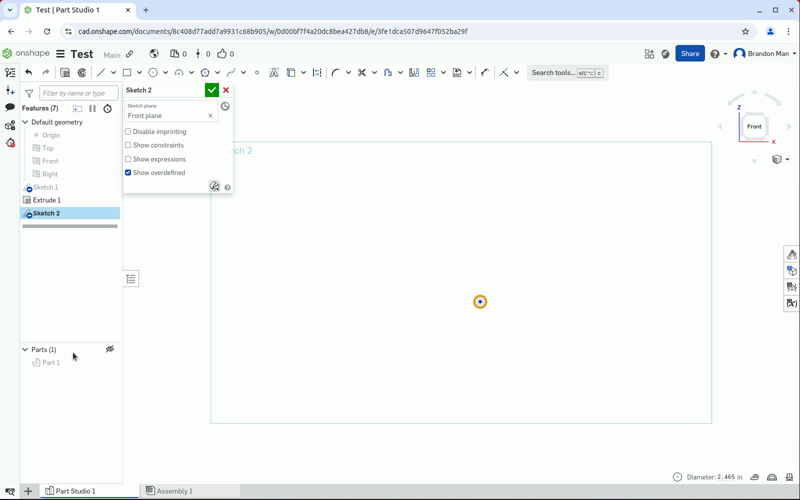
key(shift+e)
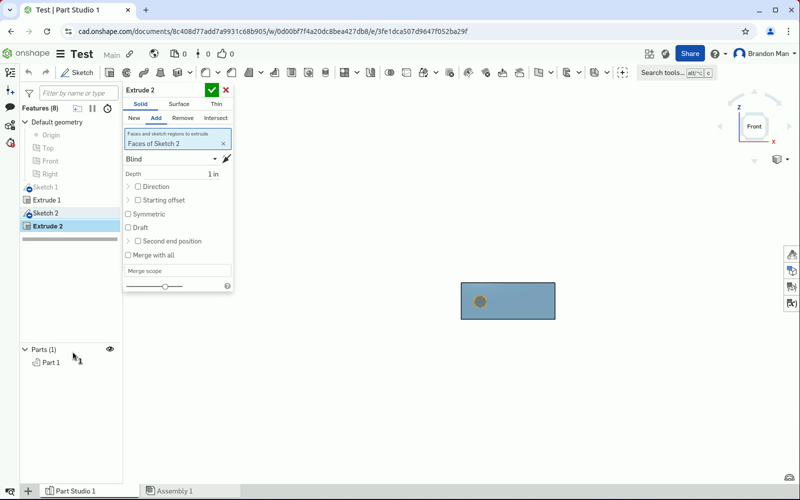
mouse_move(143, 106)
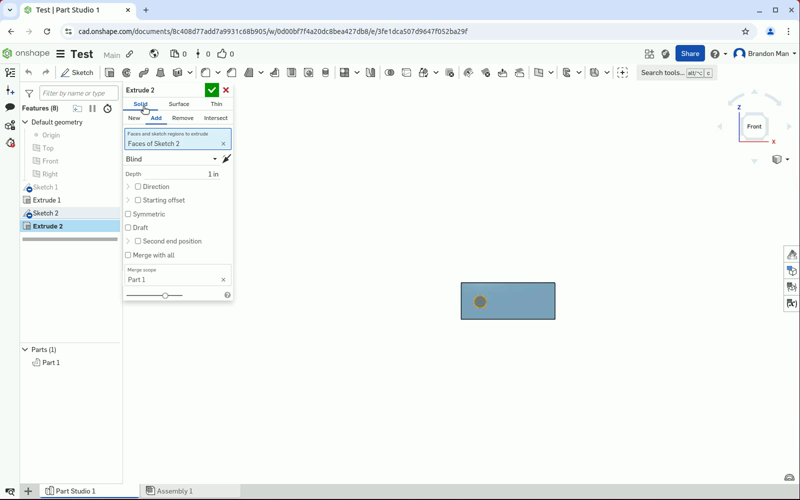
click(143, 106)
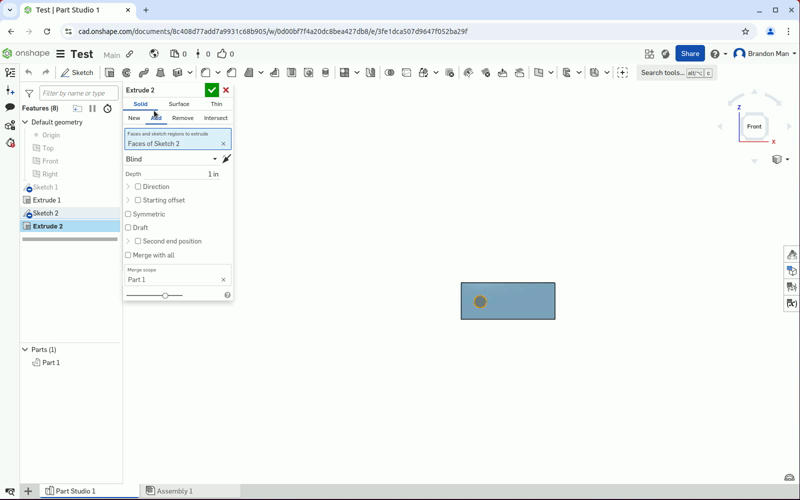
mouse_move(186, 120)
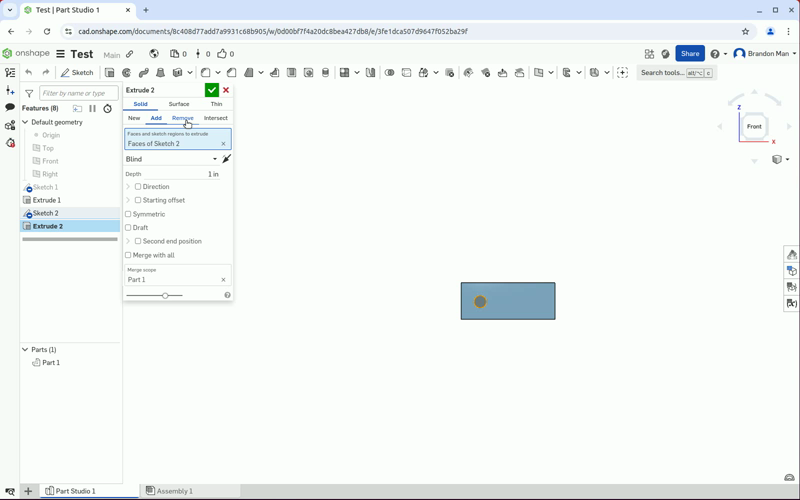
click(186, 120)
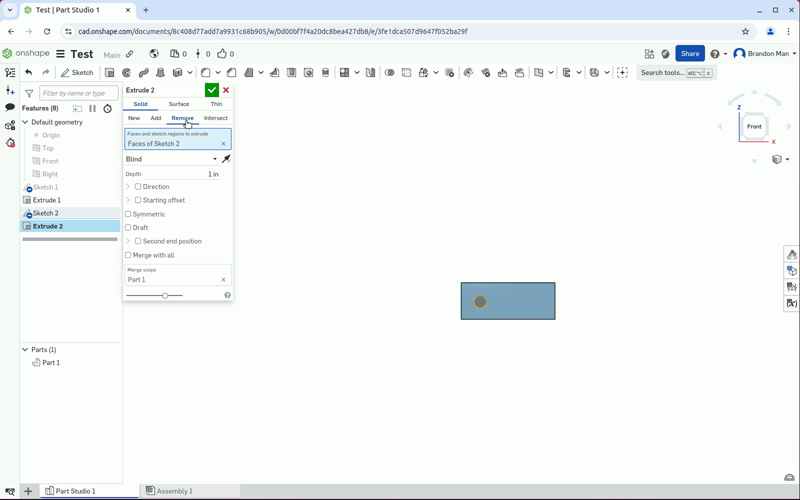
key(tab, 4)
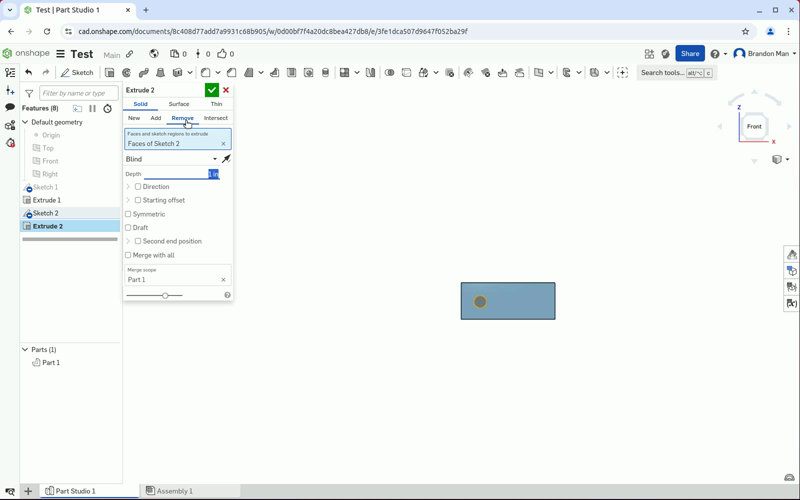
text(4.814)
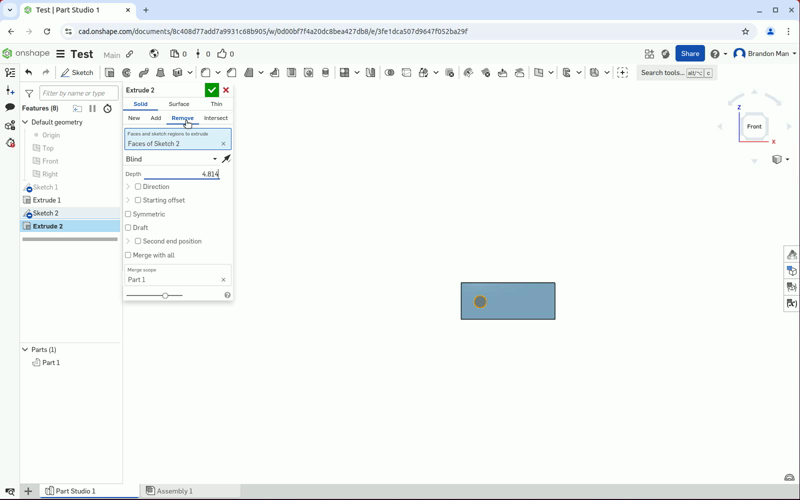
key(tab, 6)
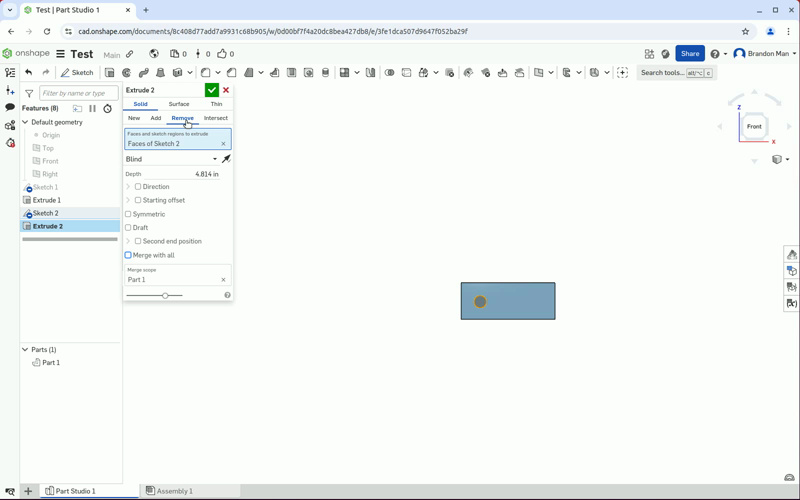
key(space)
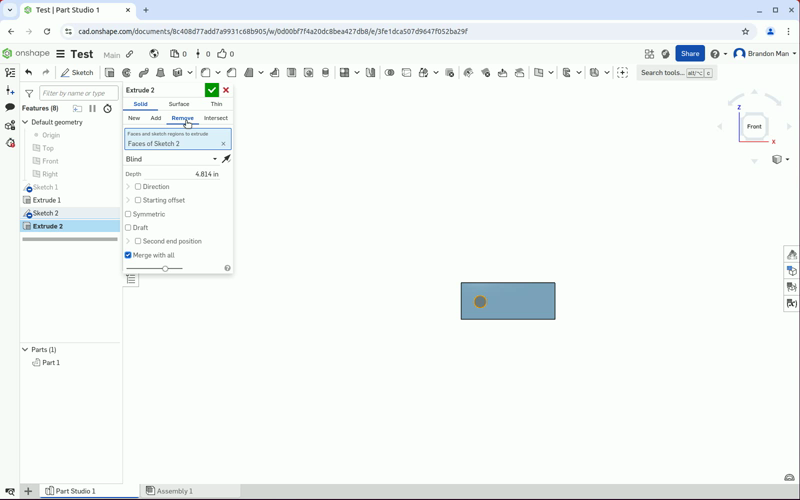
key(enter)
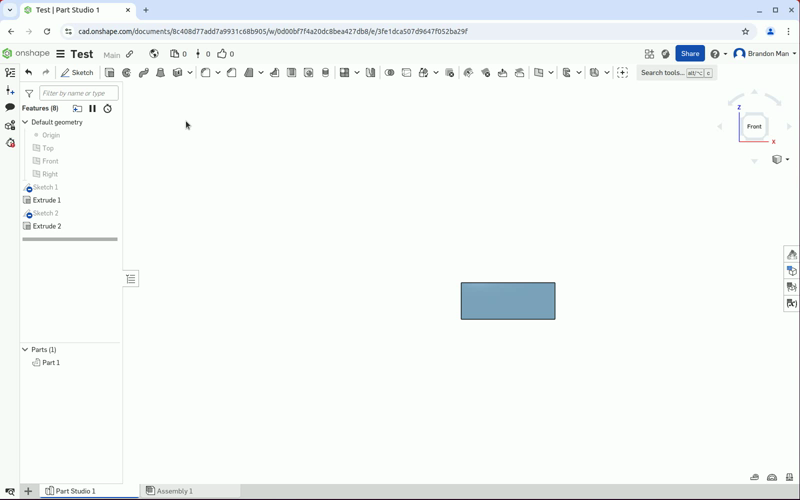
key(shift+h)
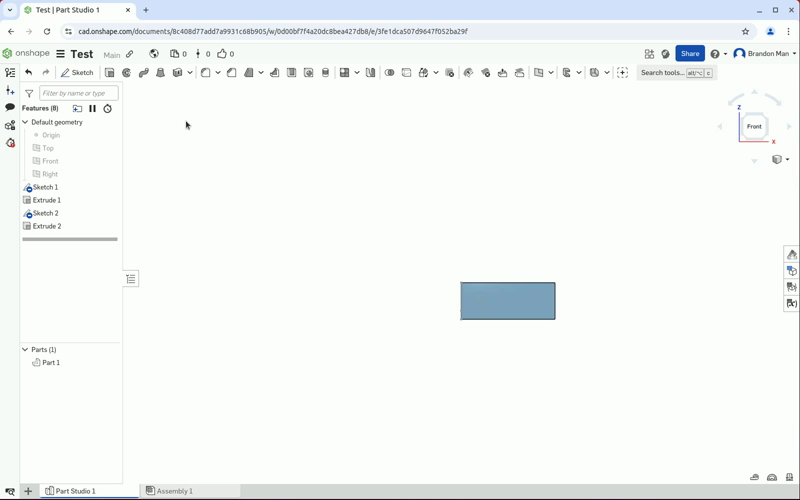
key(shift+h)
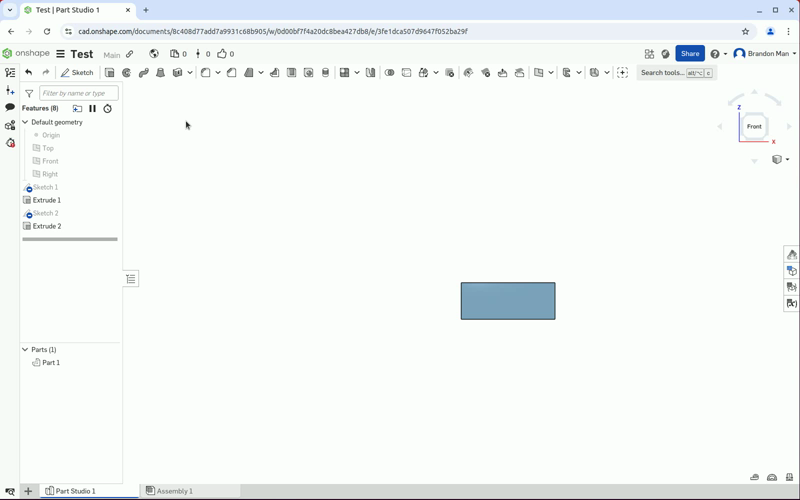
mouse_move(73, 189)
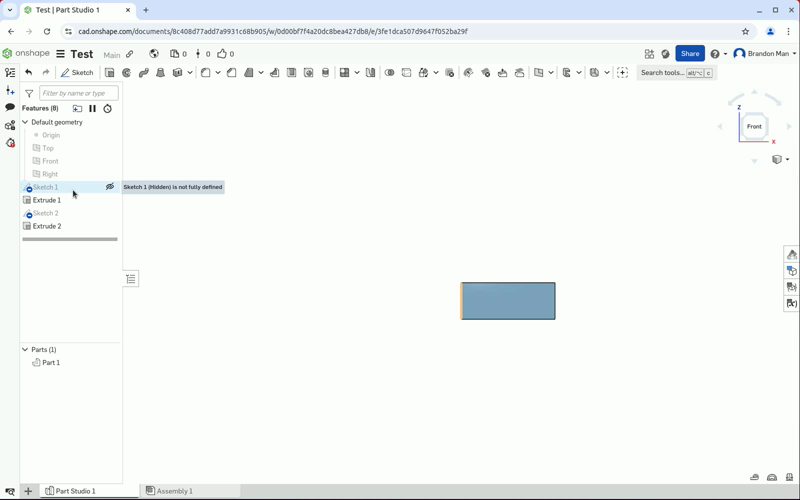
click(73, 189)
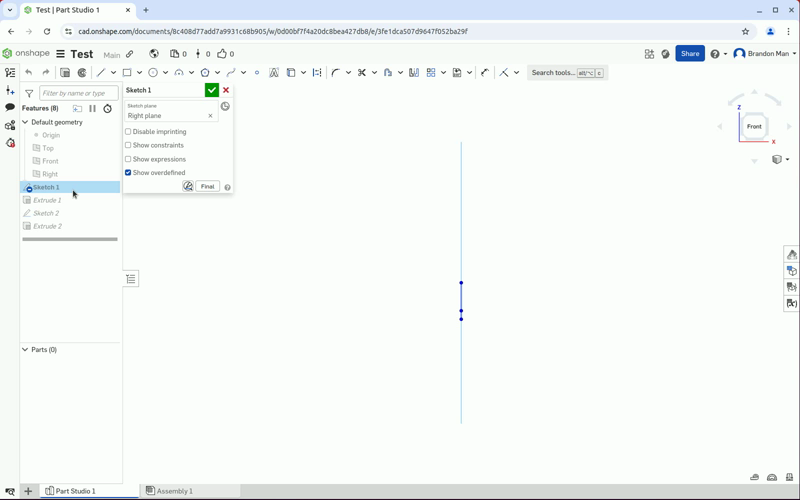
mouse_move(229, 92)
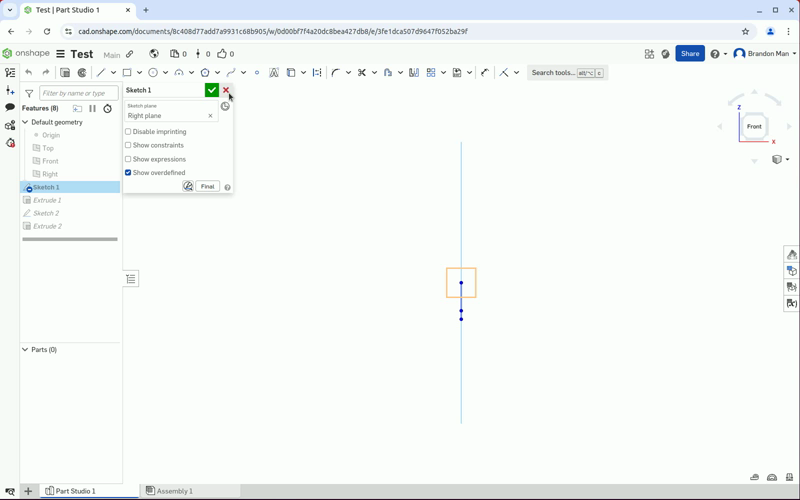
click(229, 92)
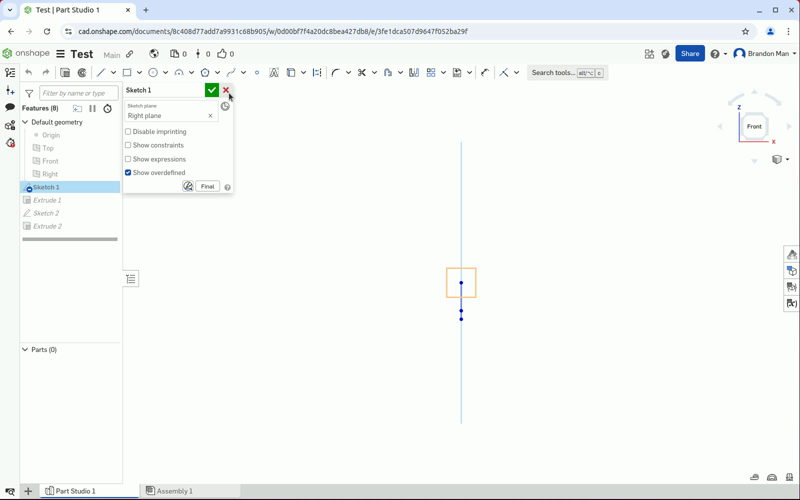
key(shift+s)
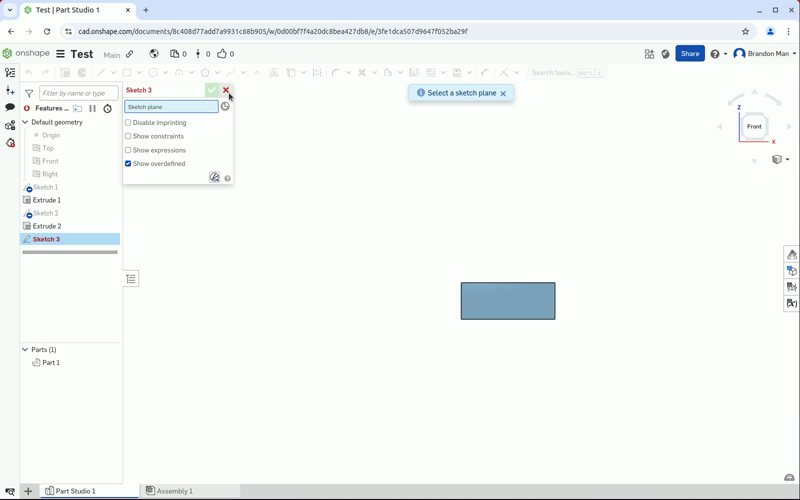
mouse_move(73, 163)
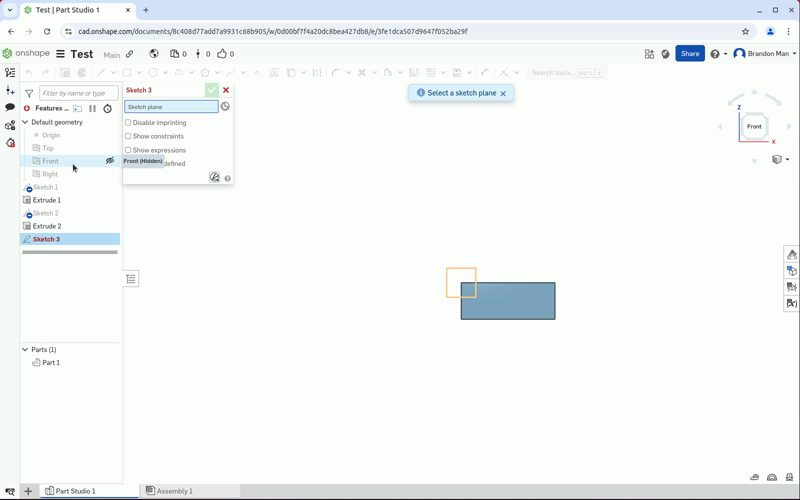
click(73, 163)
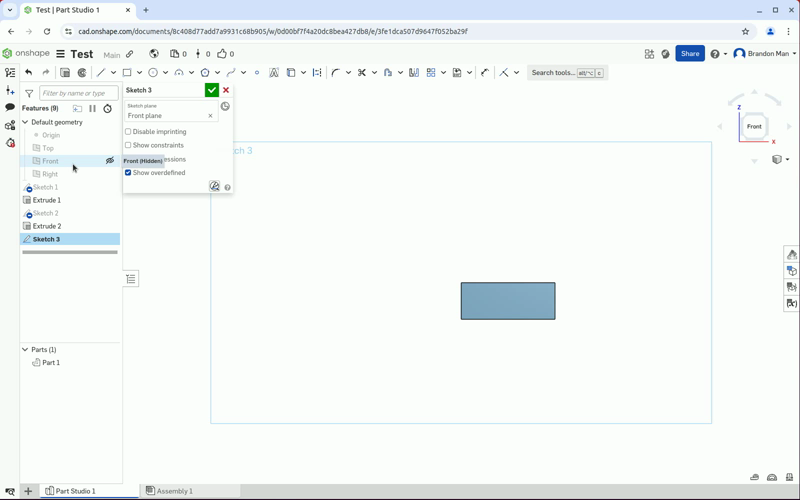
mouse_move(73, 352)
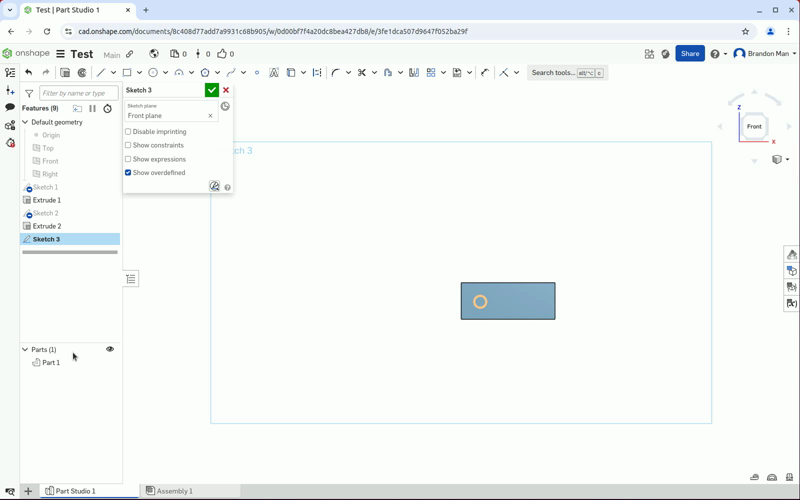
key(y)
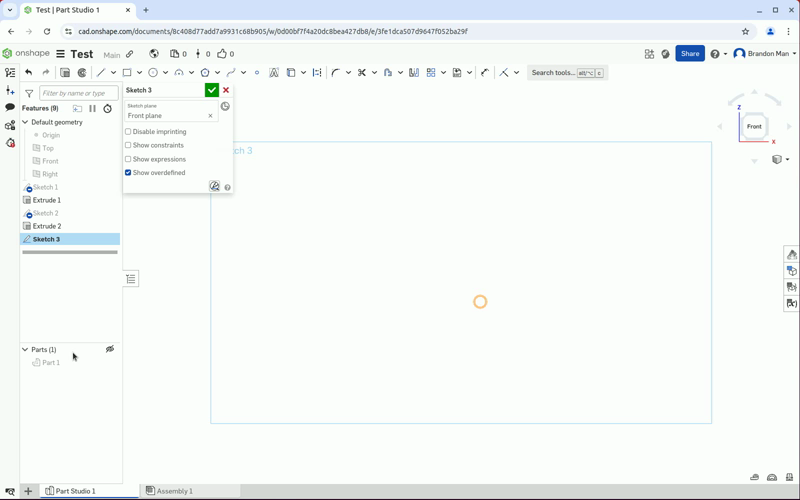
key(c)
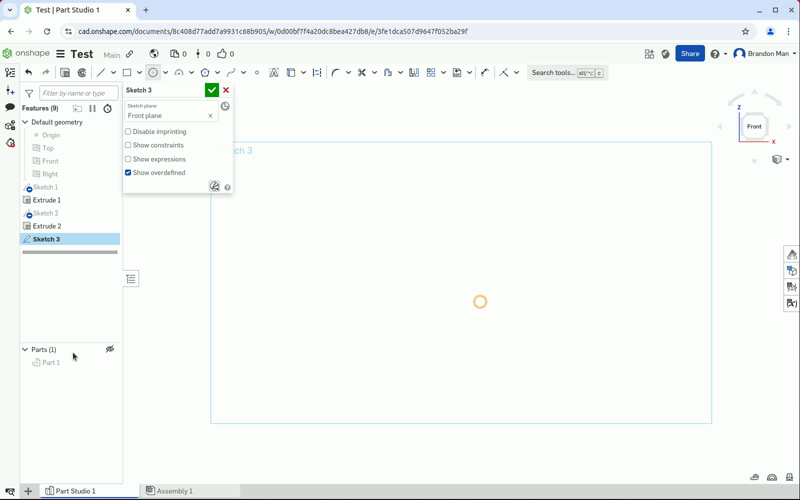
key_down(shift)
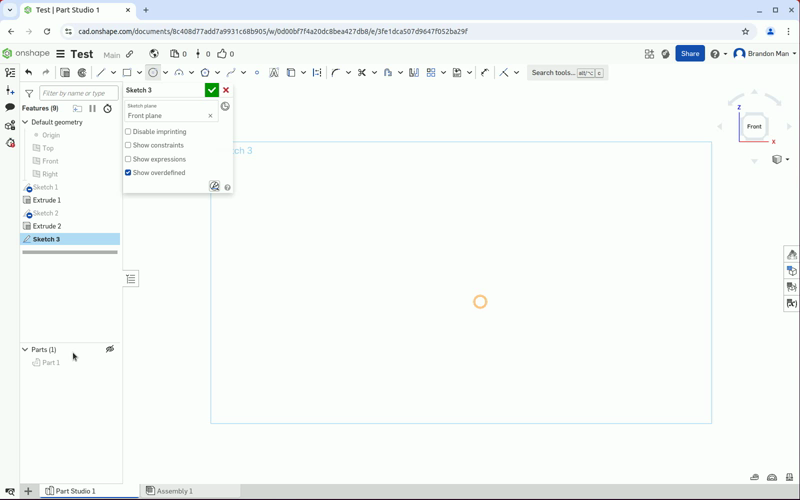
mouse_move(536, 301)
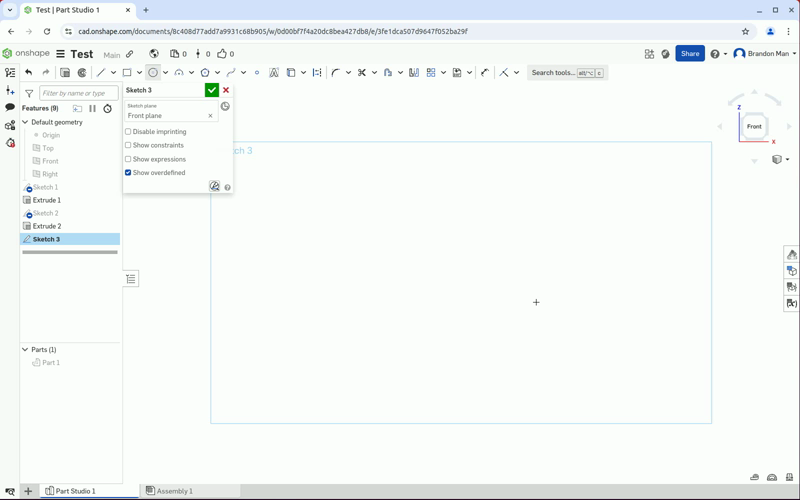
click(536, 301)
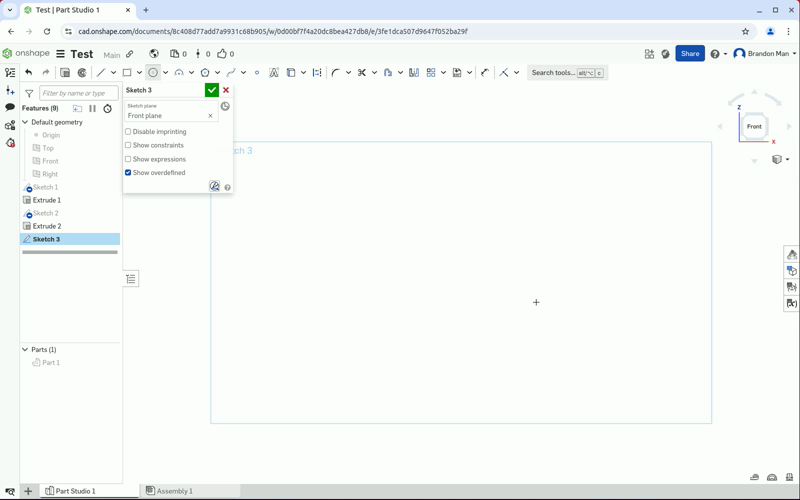
key_up(shift)
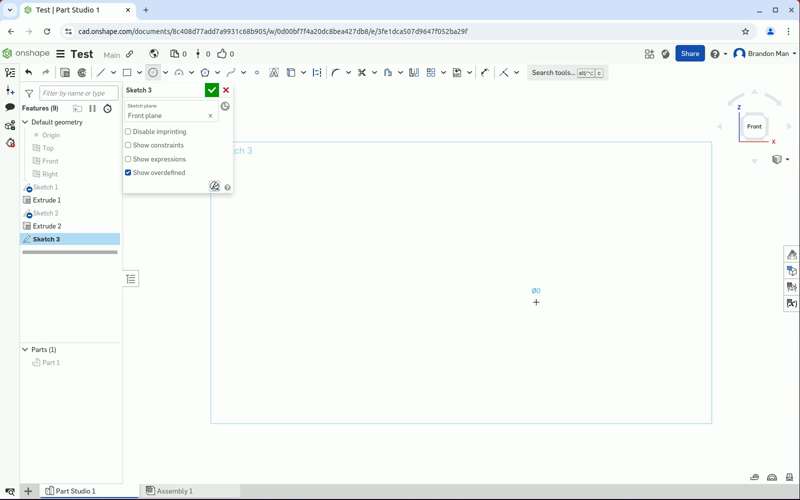
mouse_move(542, 301)
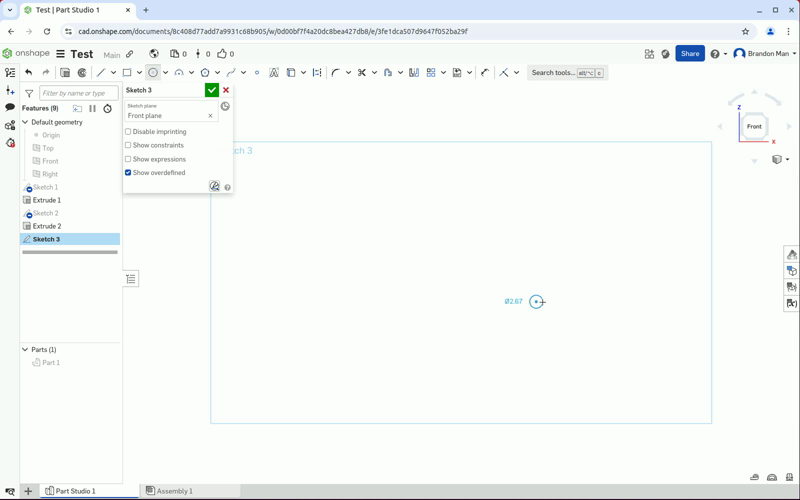
click(542, 301)
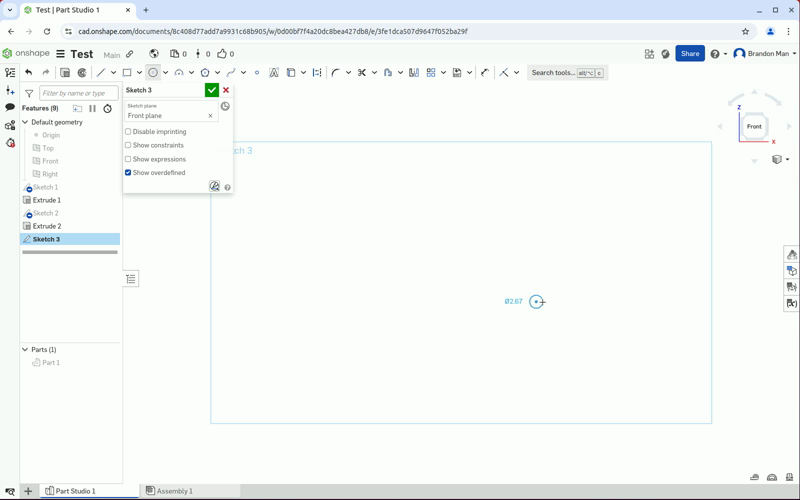
key(esc)
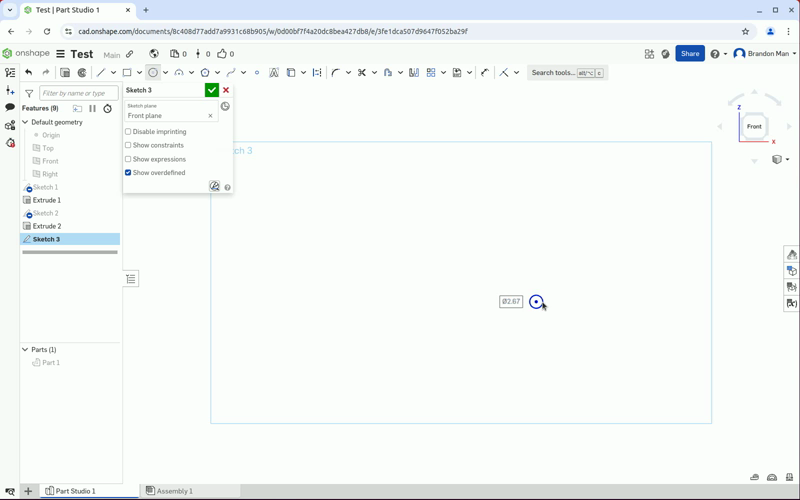
mouse_move(538, 301)
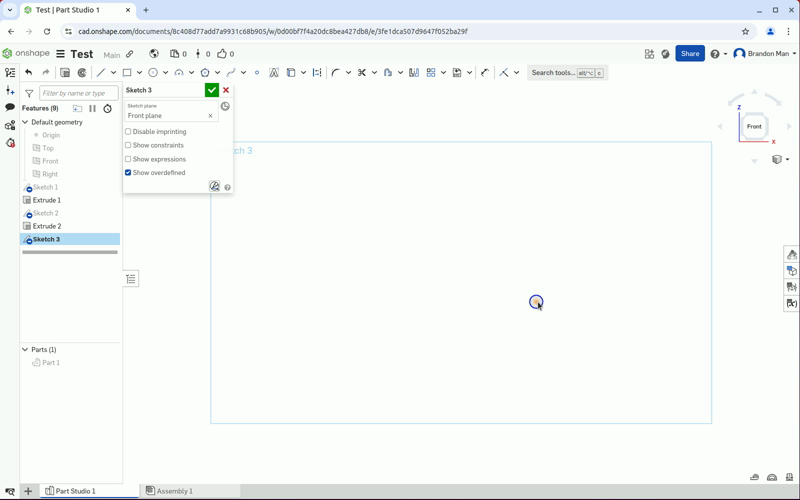
scroll(6)
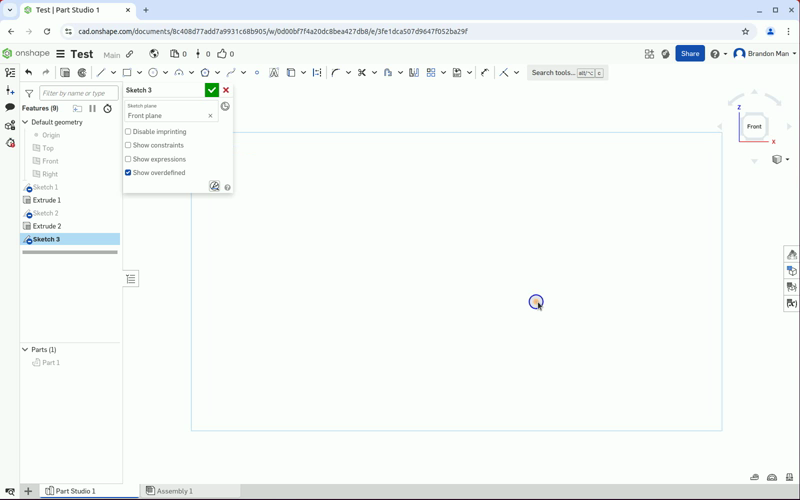
scroll(6)
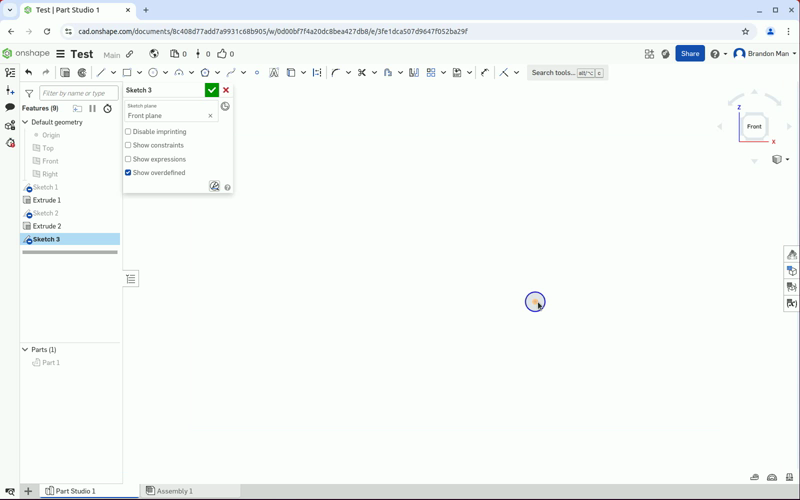
scroll(6)
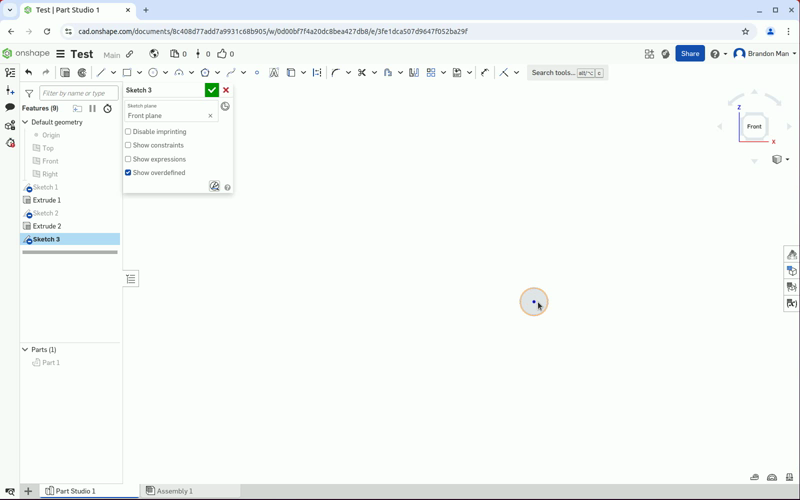
scroll(6)
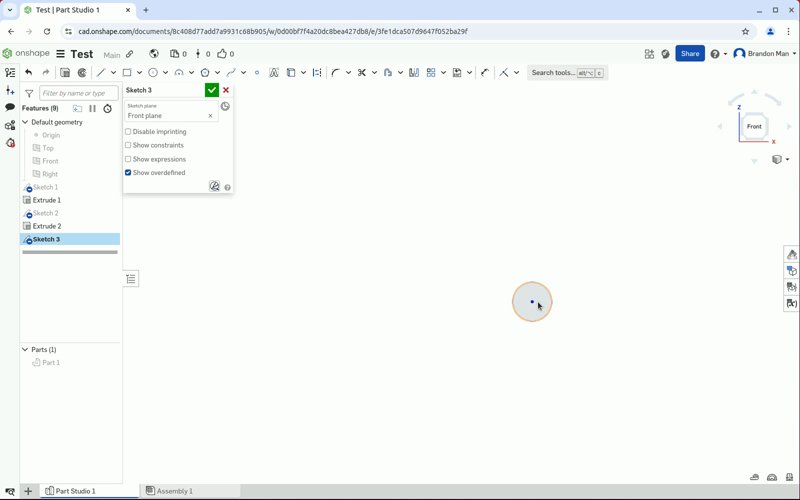
scroll(6)
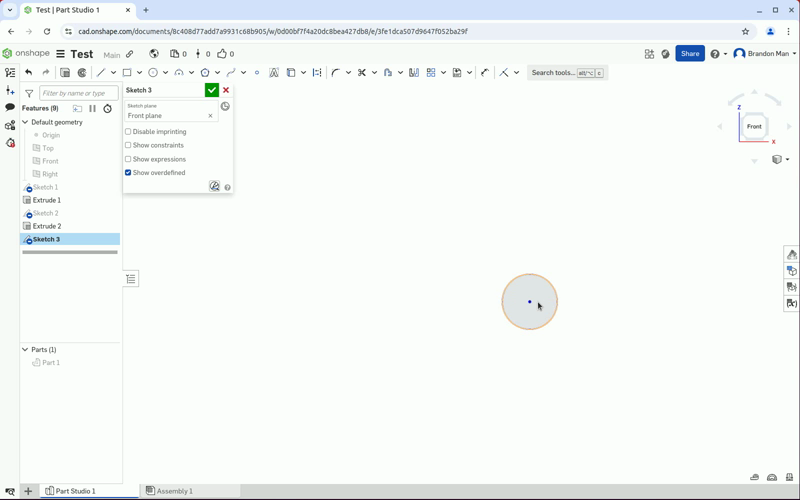
scroll(6)
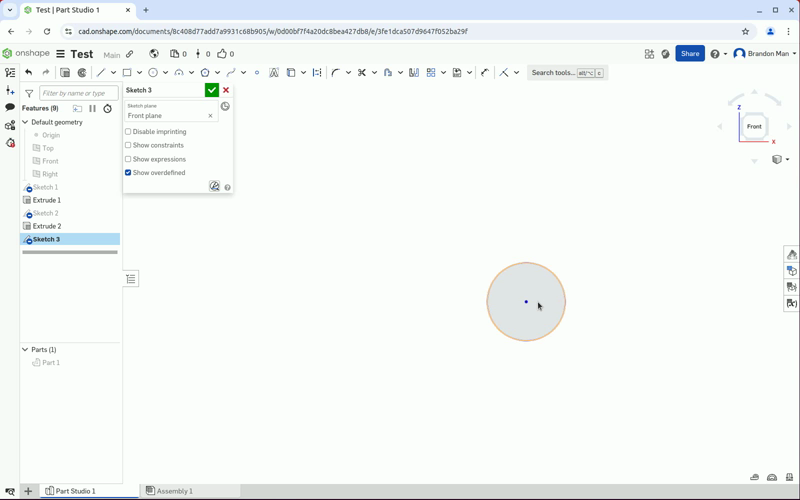
scroll(6)
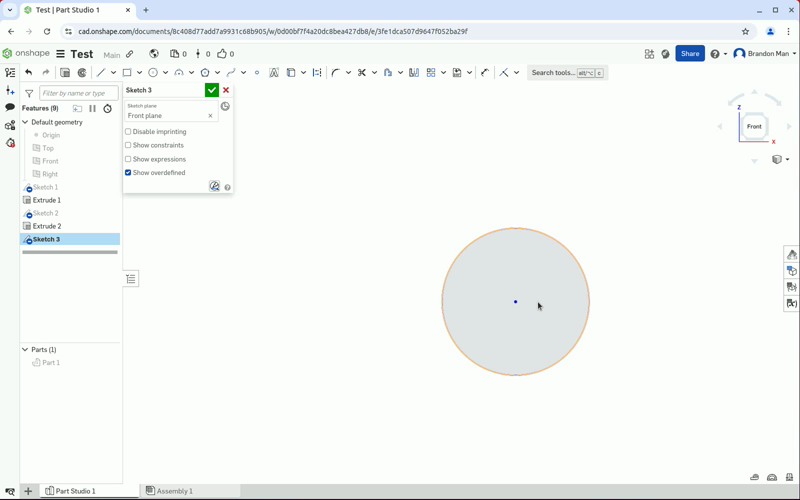
click(538, 301)
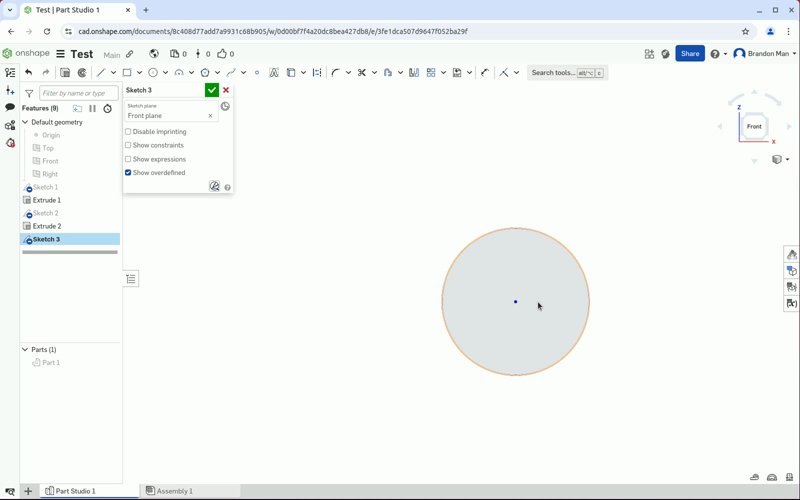
scroll(-6)
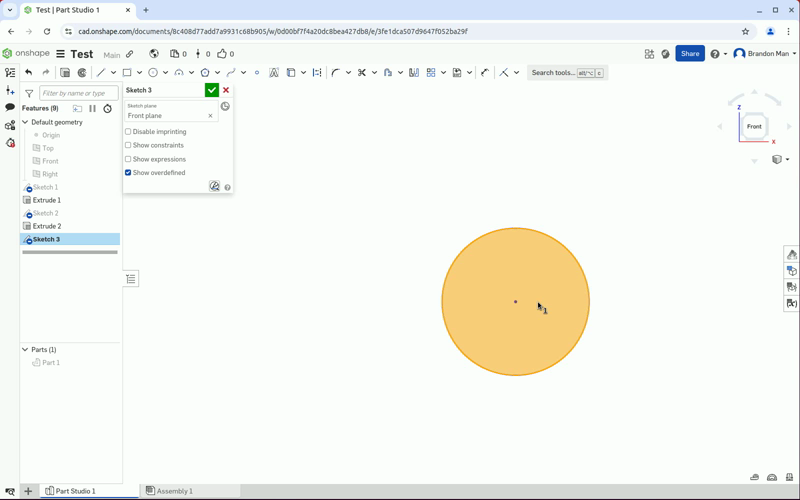
scroll(-6)
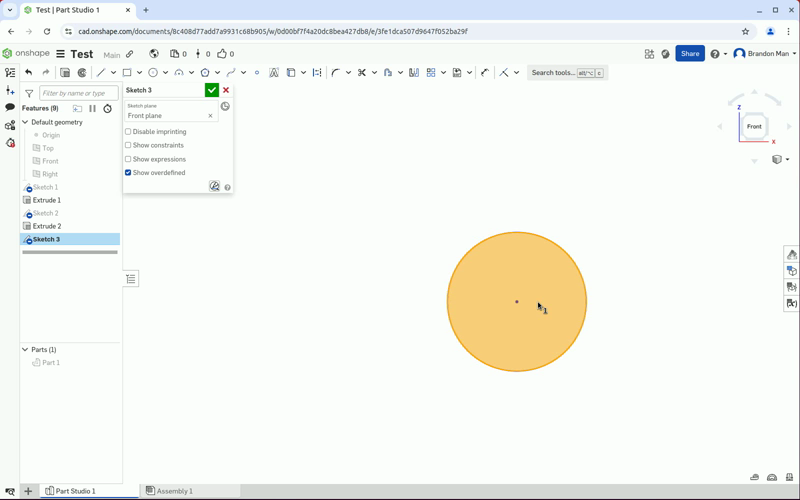
scroll(-6)
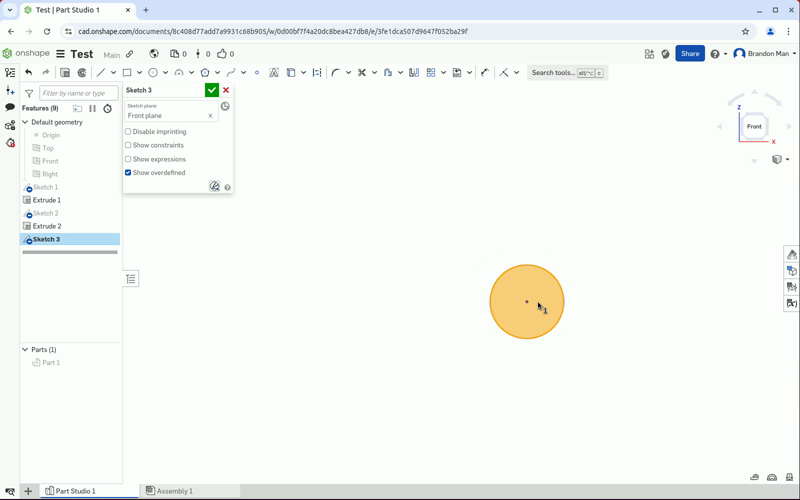
scroll(-6)
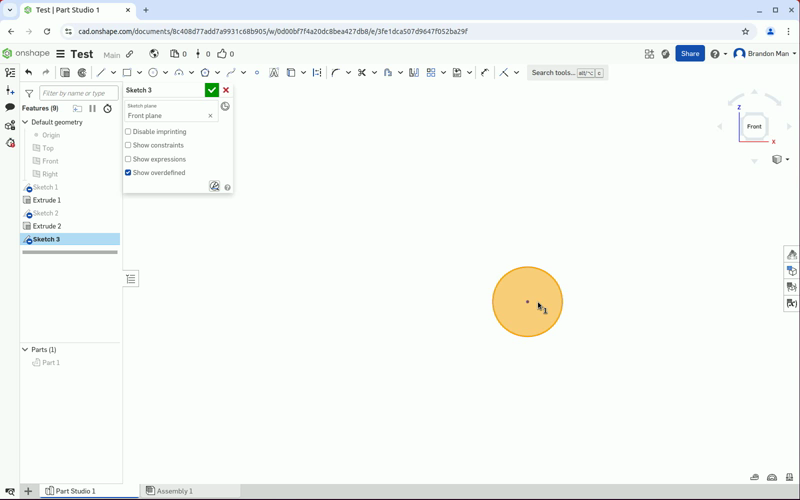
scroll(-6)
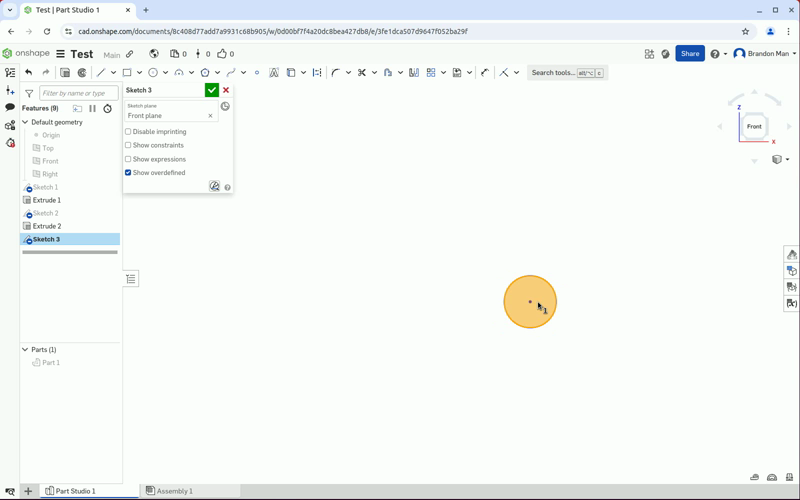
scroll(-6)
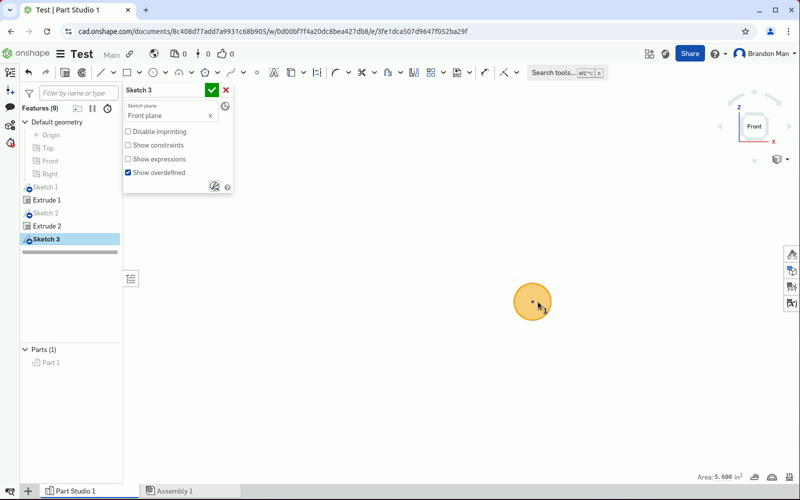
scroll(-6)
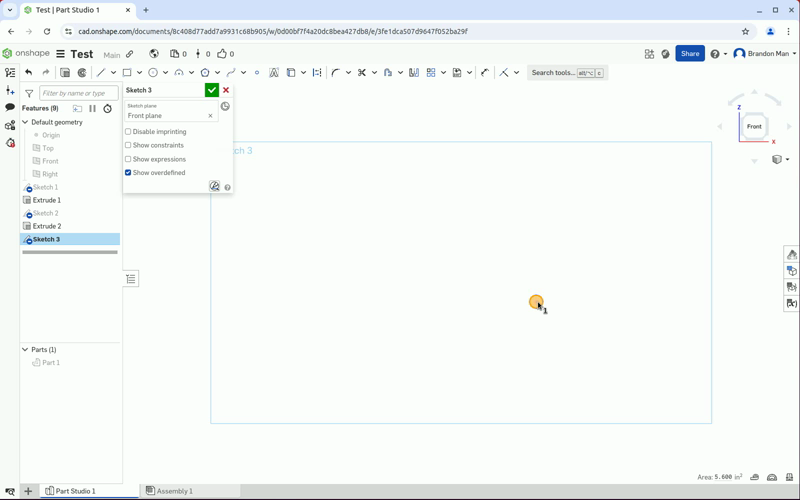
mouse_move(73, 352)
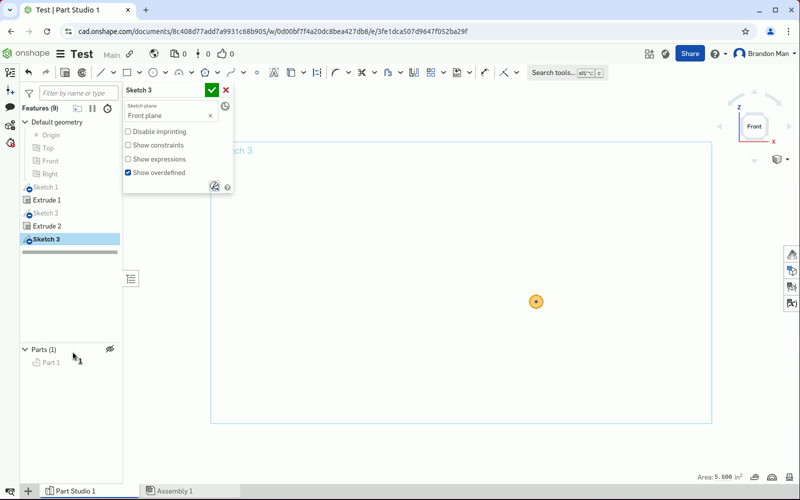
key(shift+y)
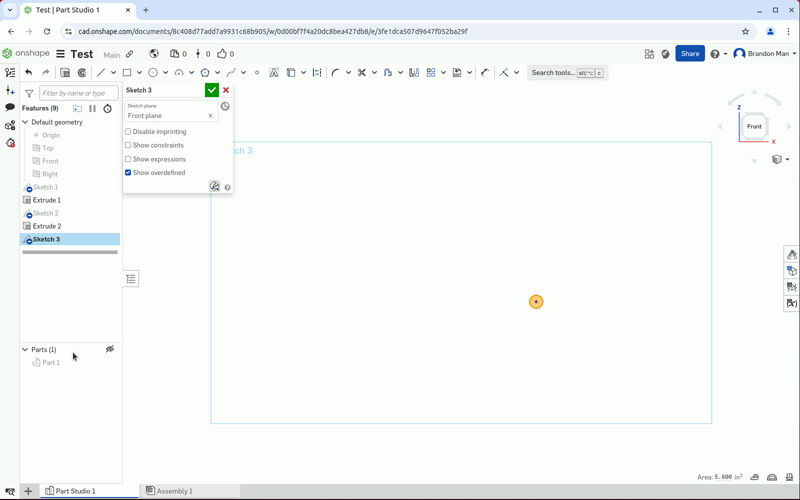
key(shift+e)
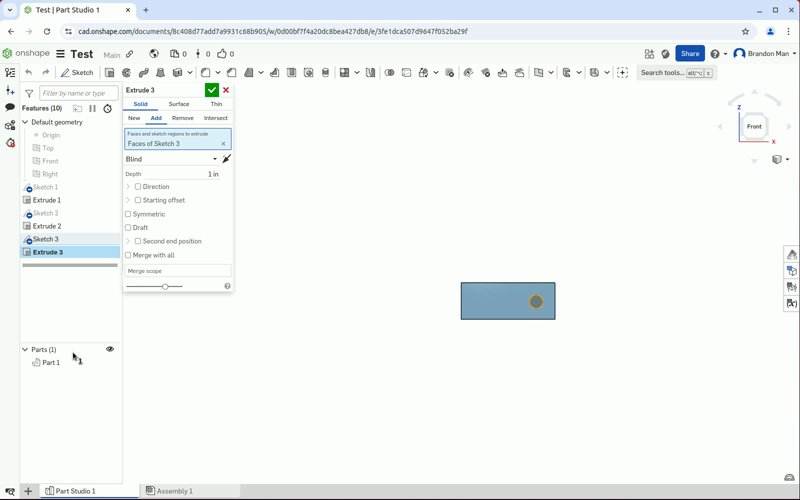
mouse_move(143, 106)
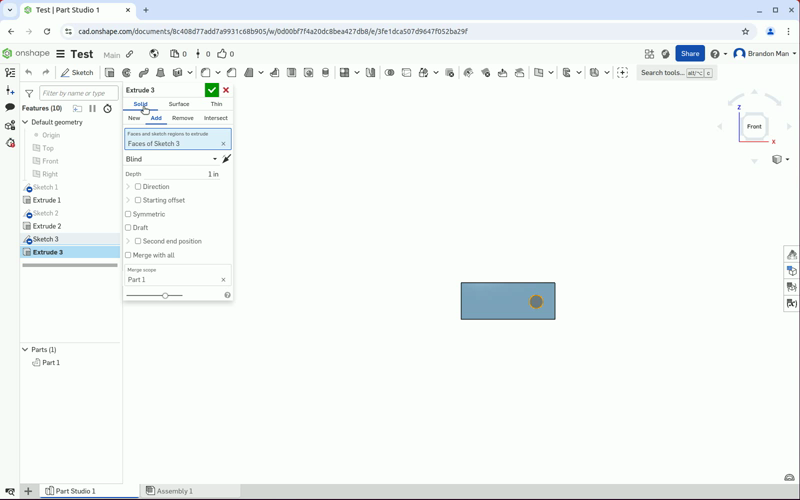
click(143, 106)
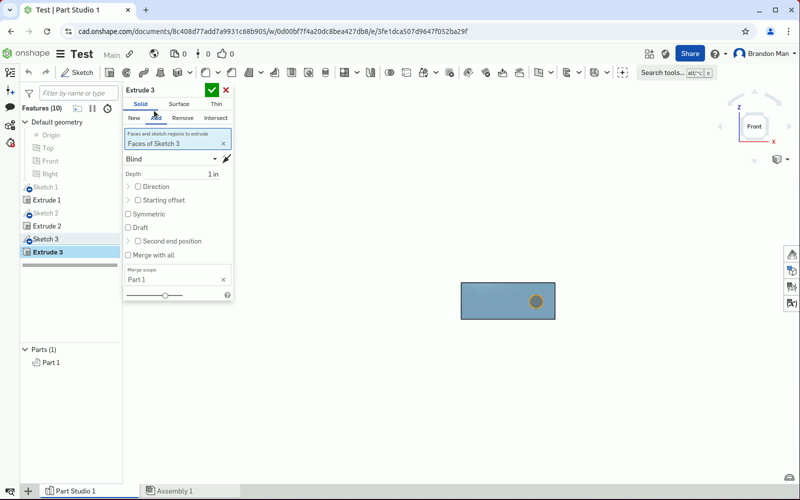
mouse_move(186, 120)
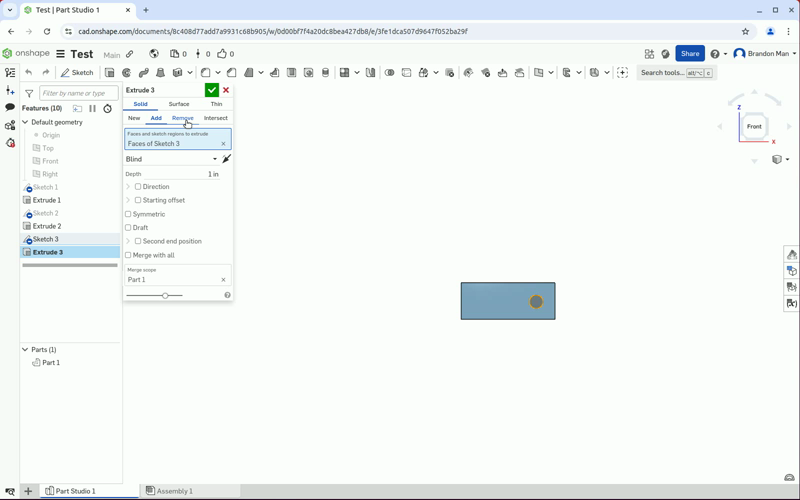
click(186, 120)
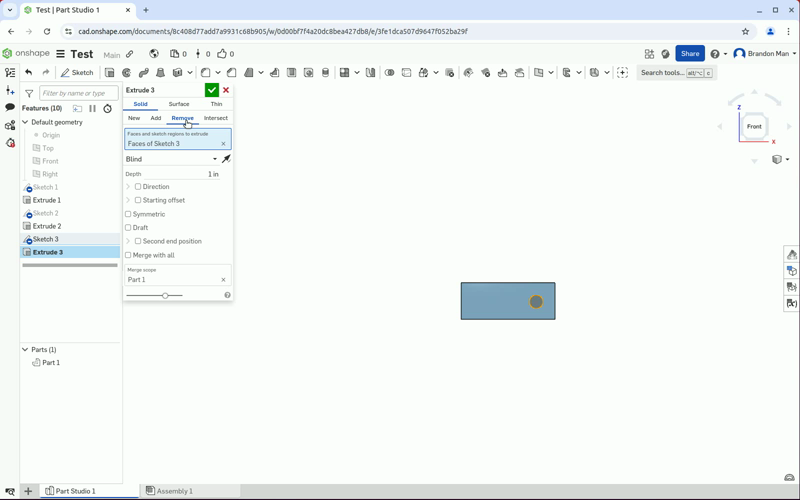
key(tab, 4)
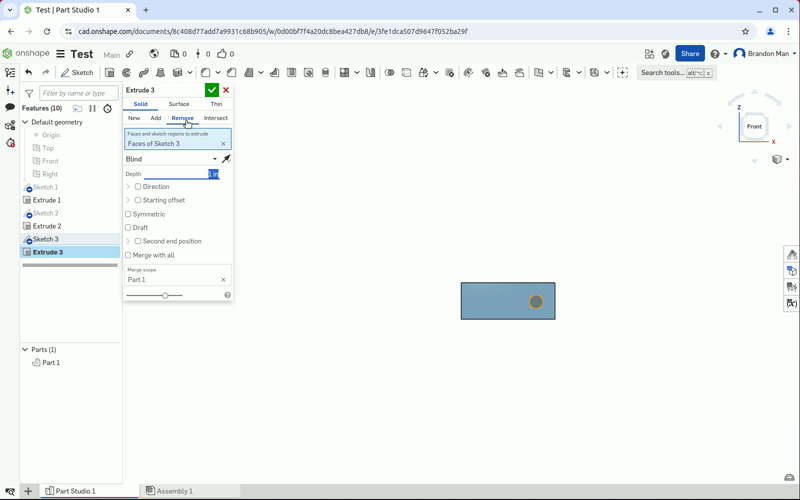
text(4.814)
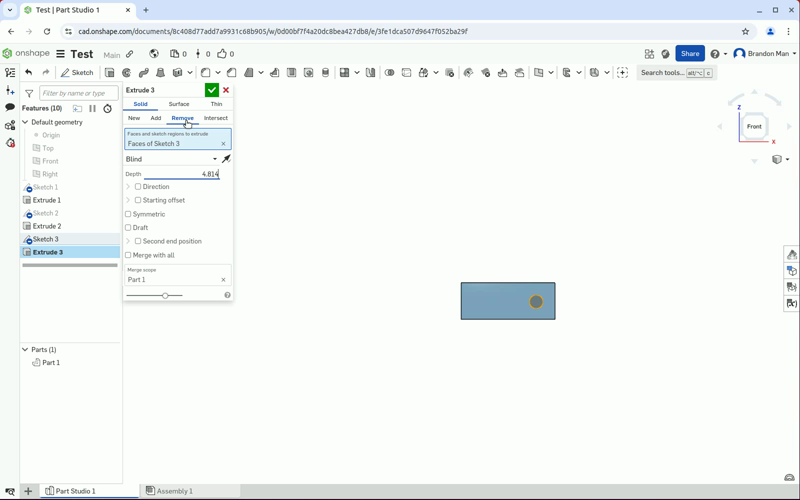
key(tab, 6)
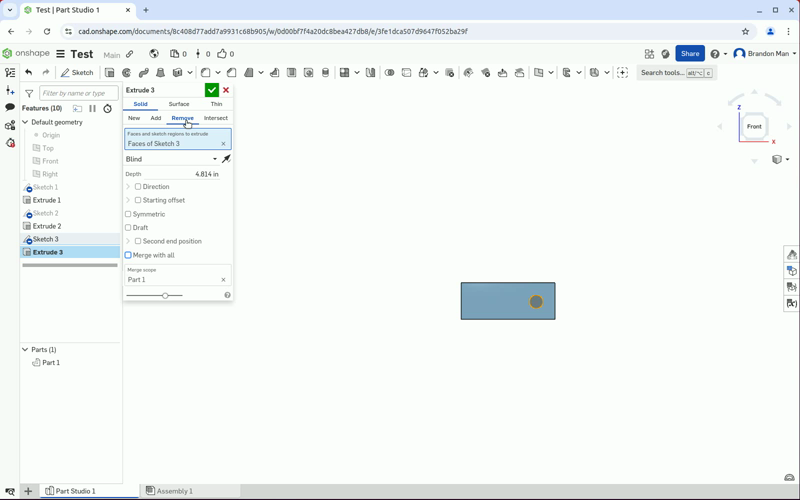
key(space)
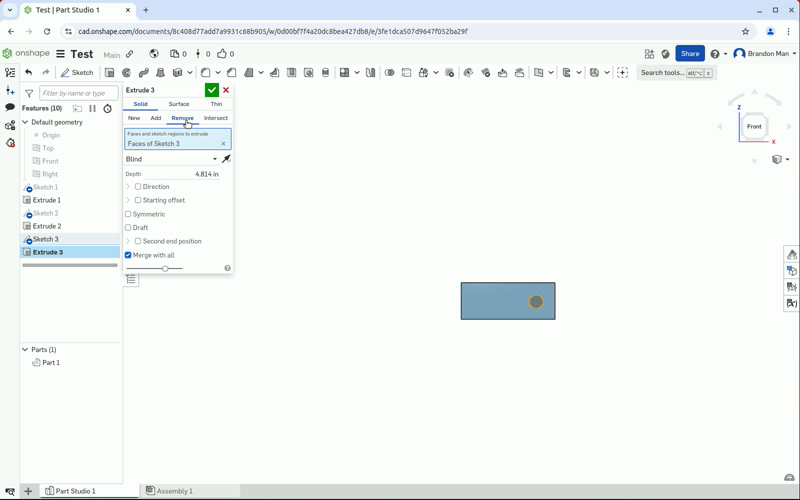
key(enter)
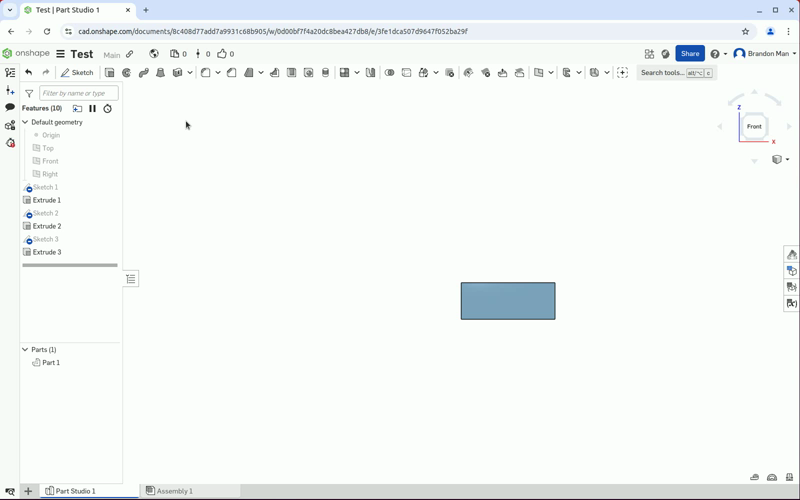
key(shift+h)
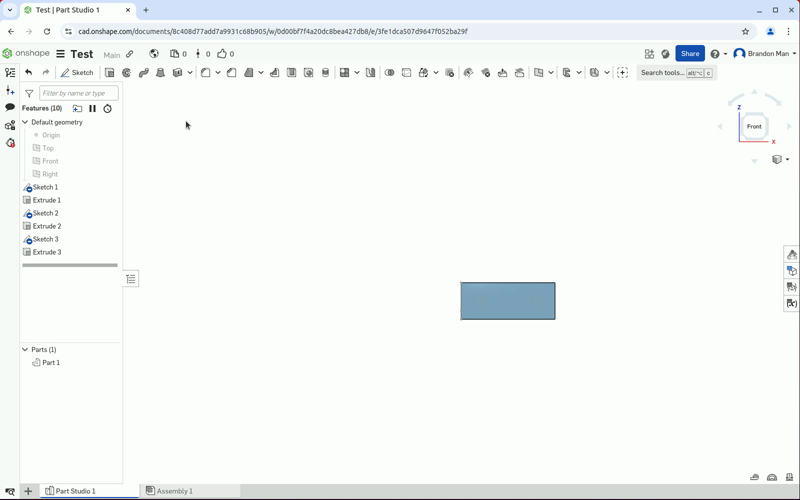
key(shift+h)
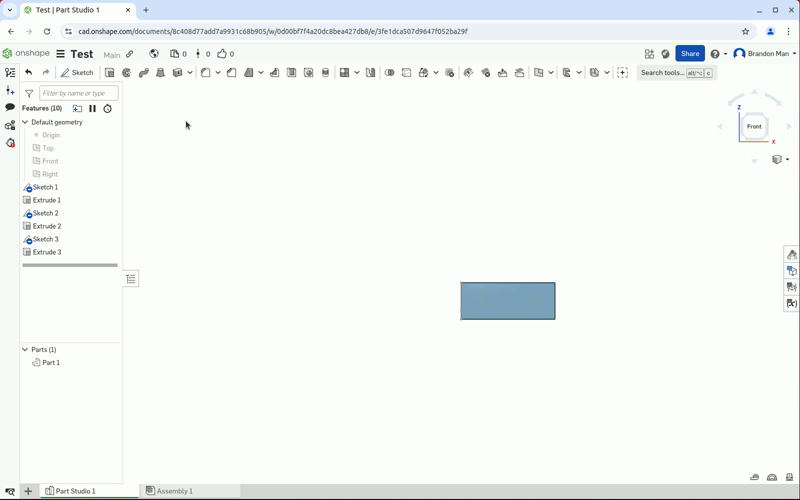
key(shift+7)
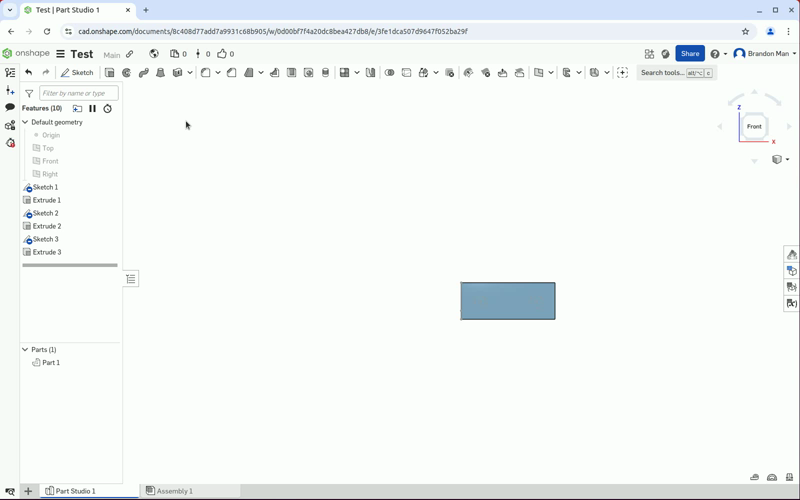
key(left, 2)
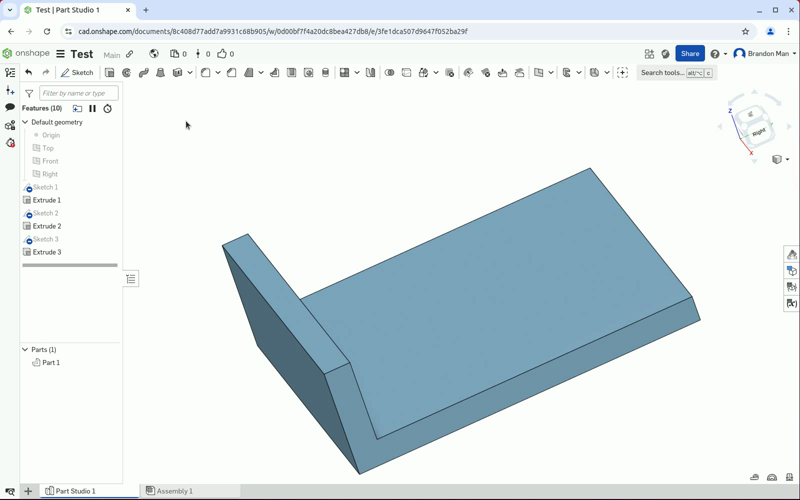
key(down, 2)
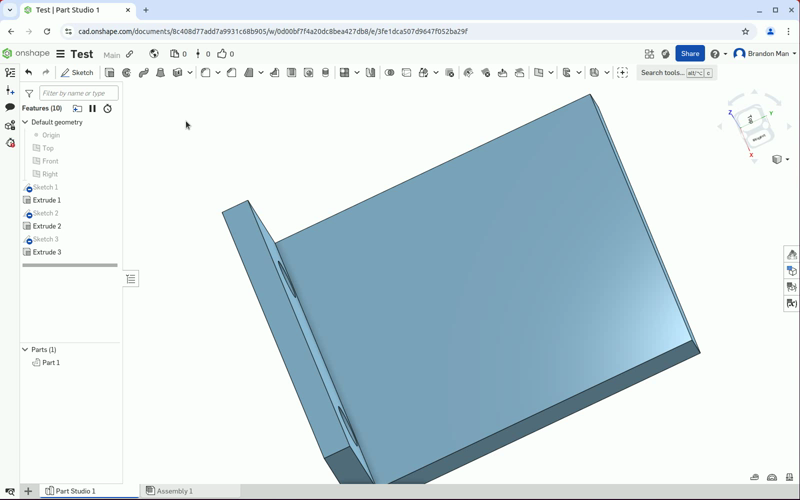
key(up, 2)
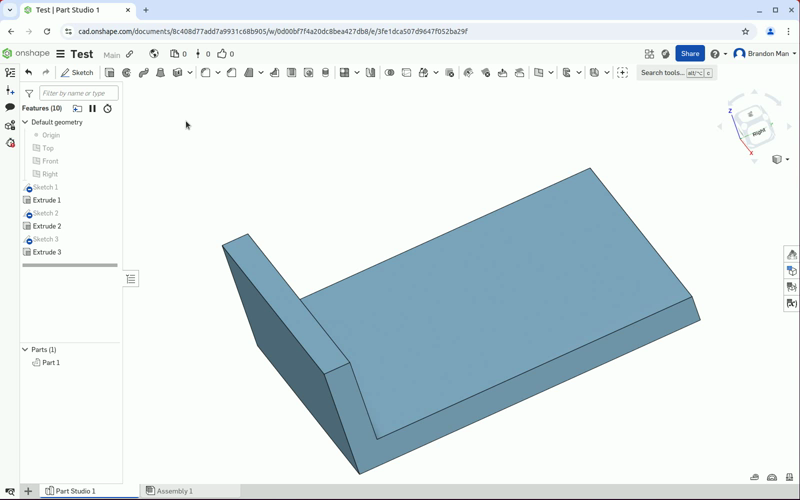
key(right, 2)
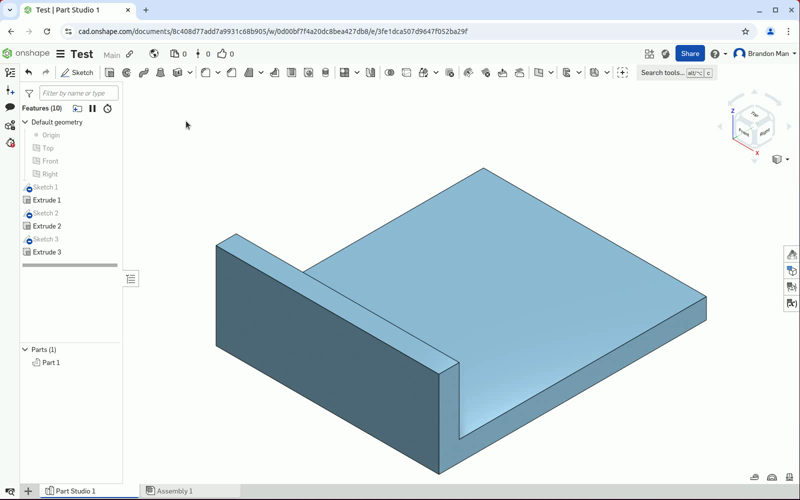
mouse_move(73, 189)
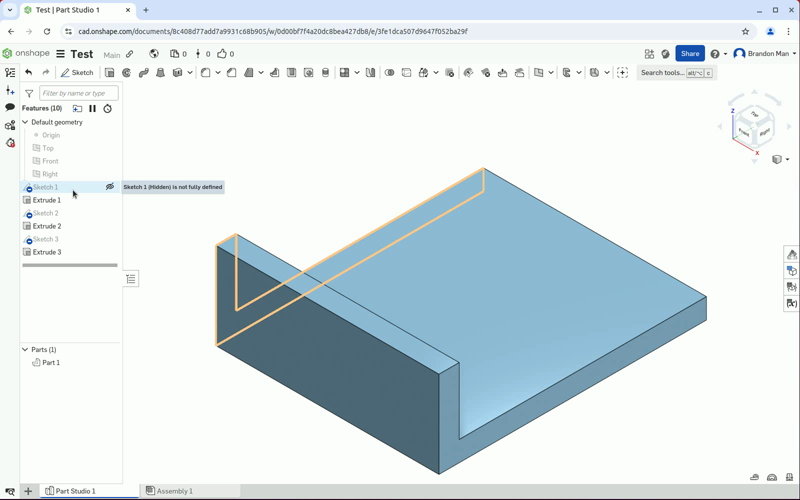
click(73, 189)